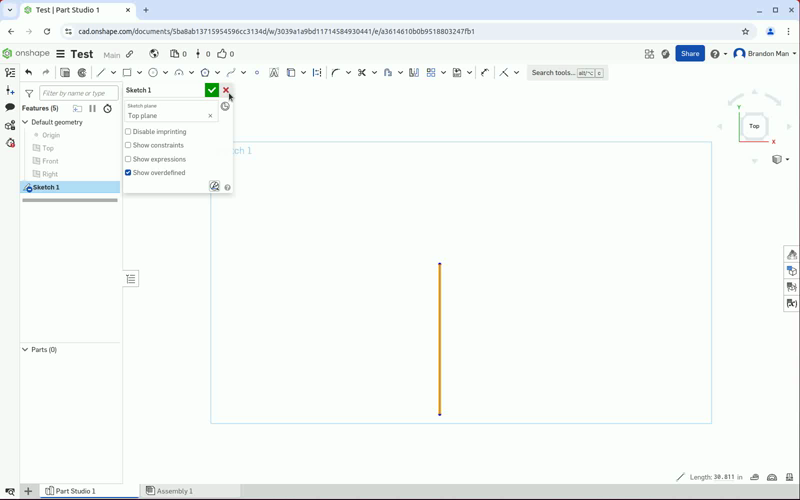
key(shift+h)
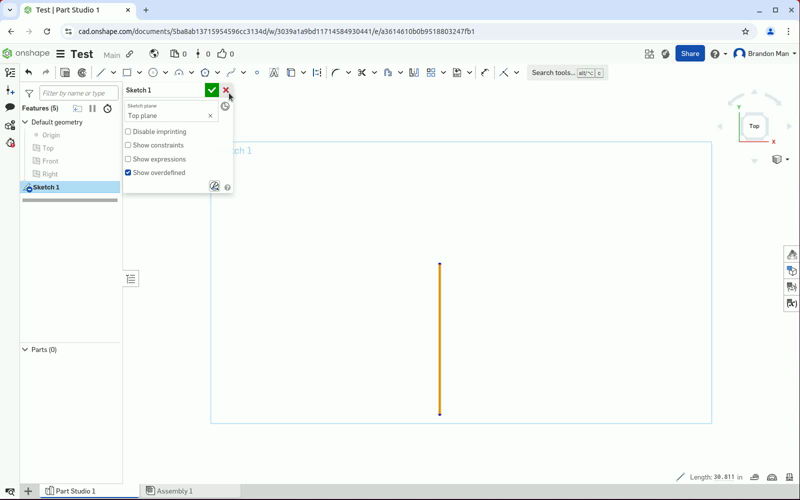
key(shift+s)
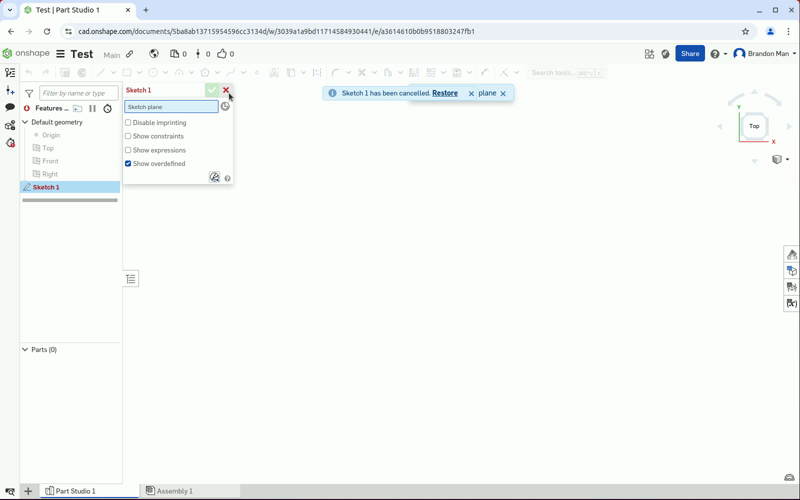
mouse_move(73, 150)
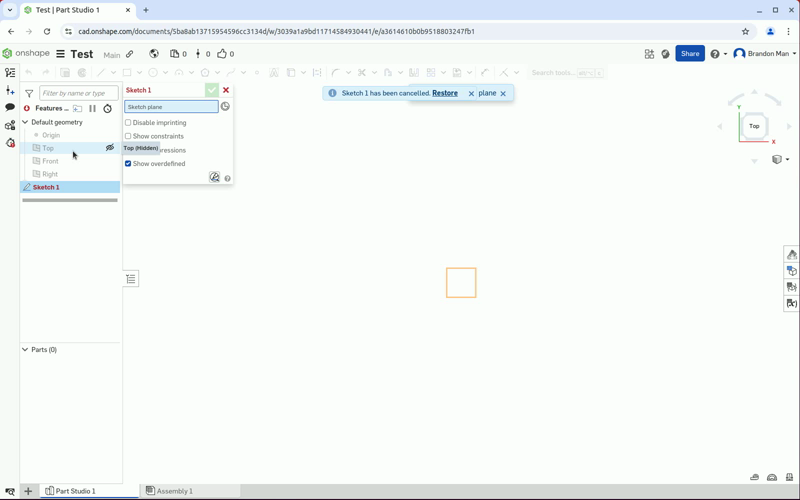
click(73, 150)
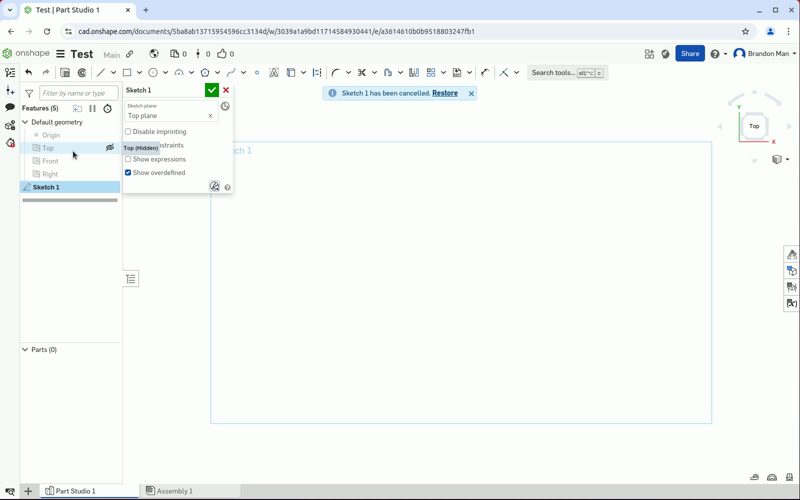
mouse_move(73, 352)
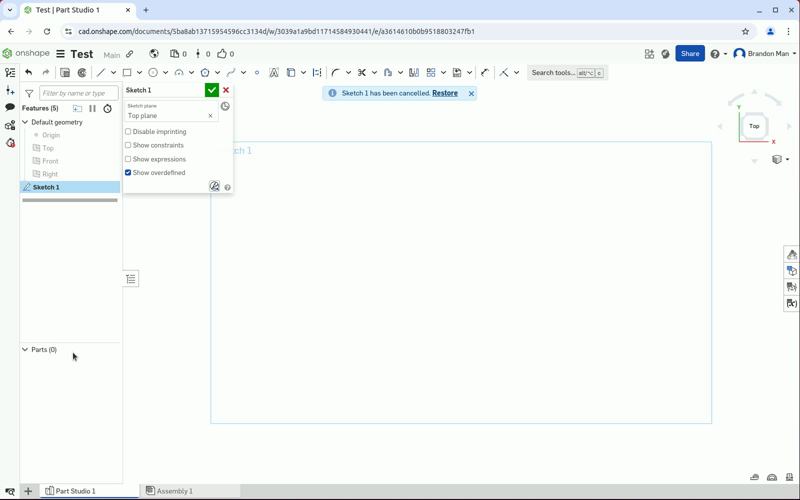
key(y)
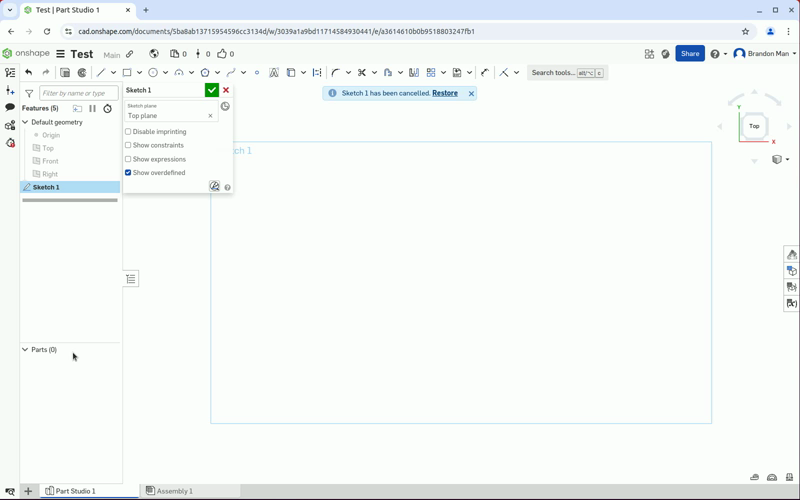
key(l)
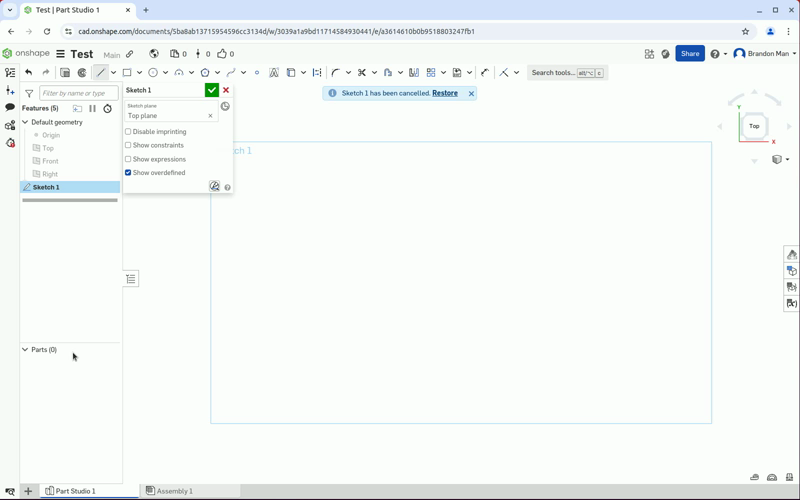
key_down(shift)
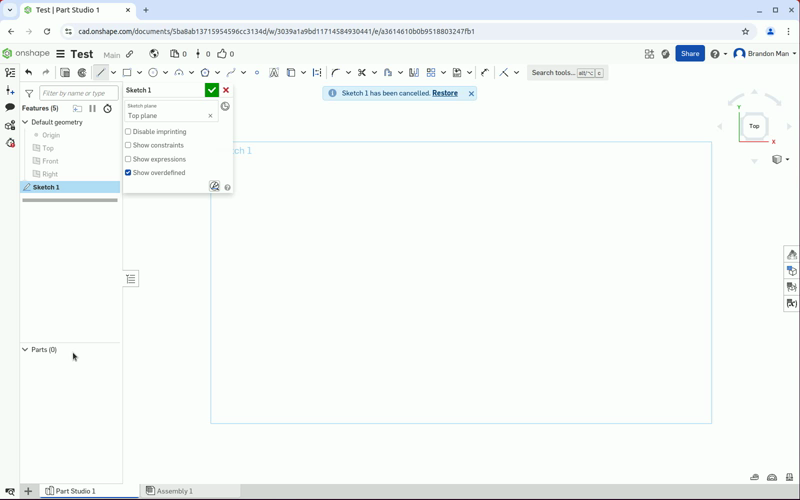
mouse_move(431, 204)
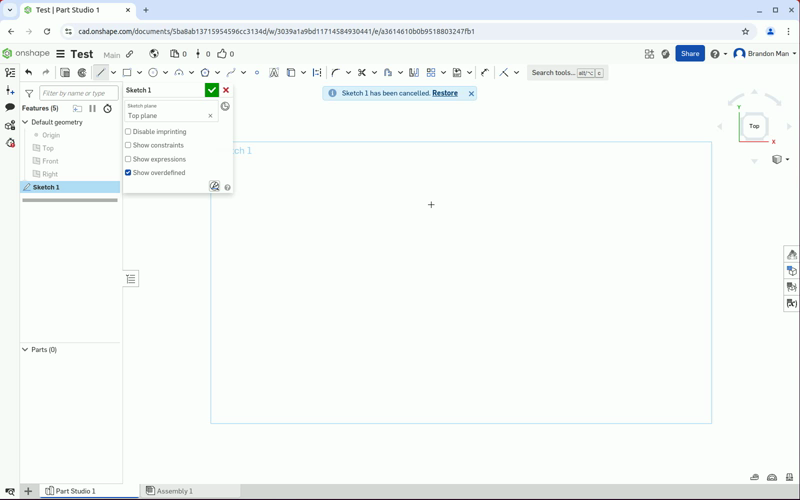
click(431, 204)
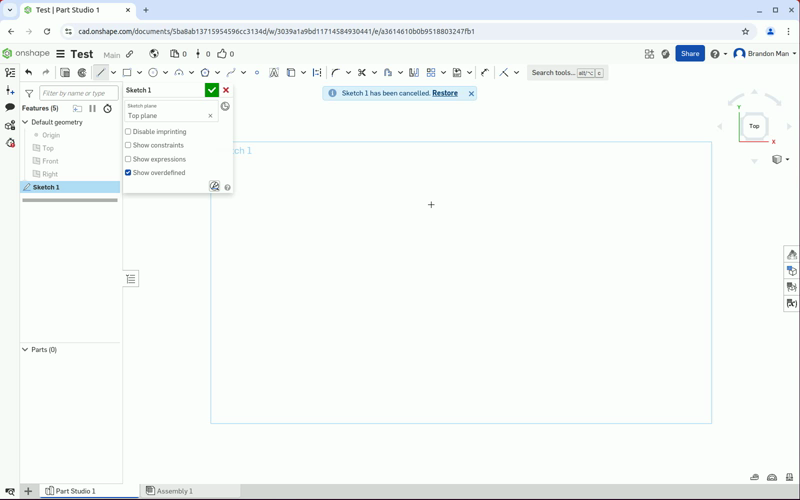
key_up(shift)
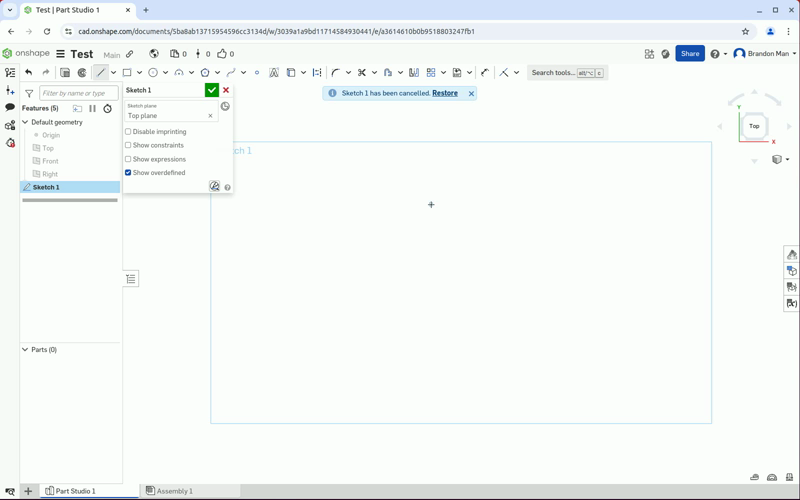
key_down(shift)
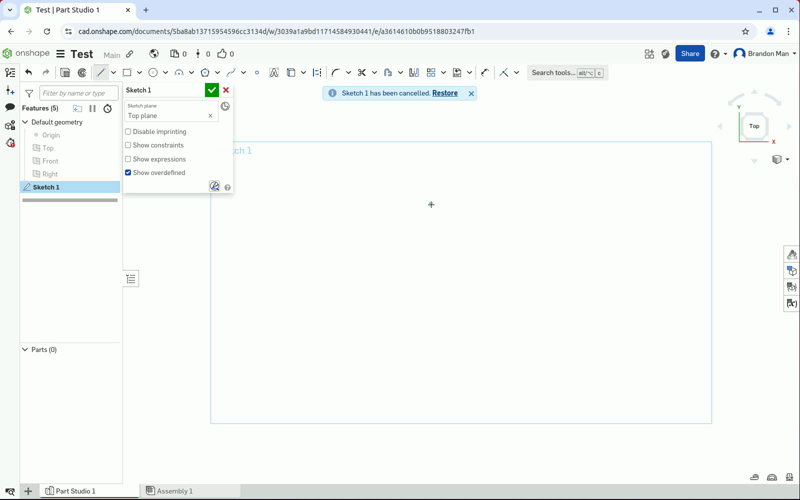
mouse_move(461, 204)
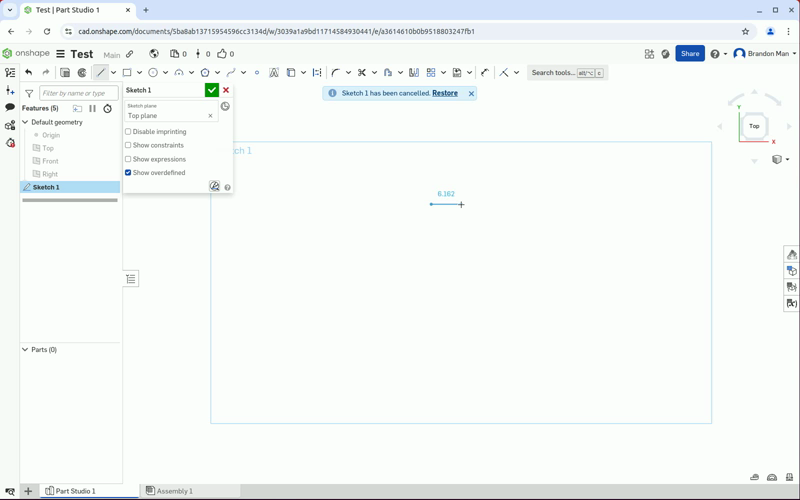
mouse_move(451, 204)
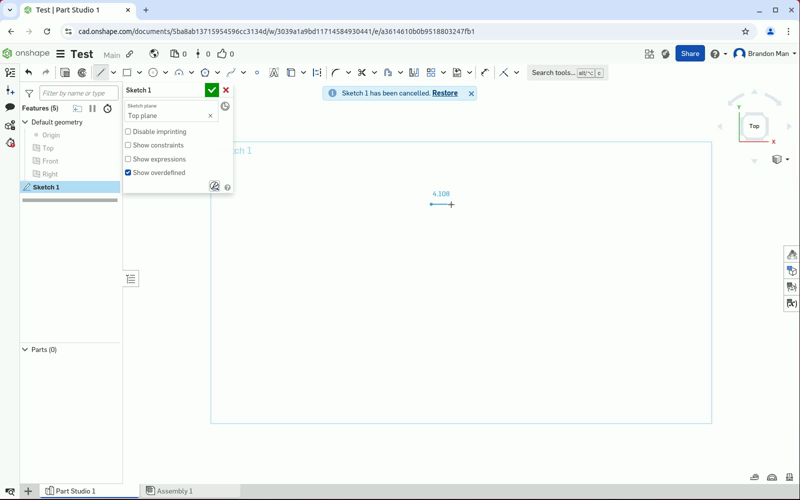
click(451, 204)
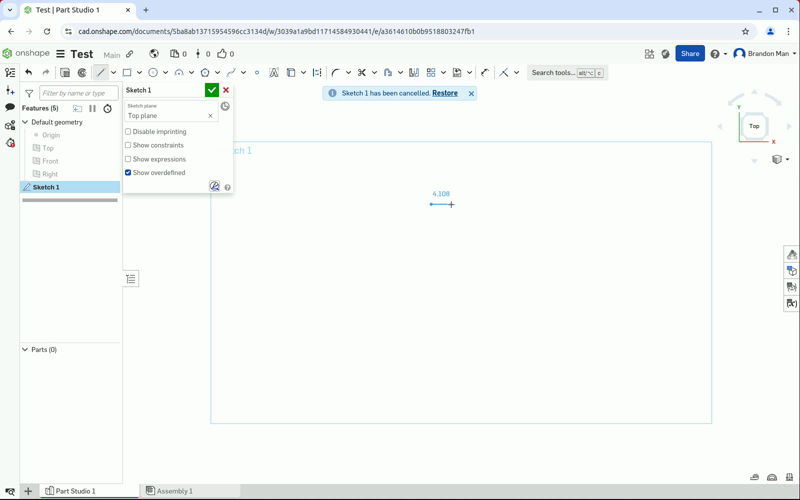
key_up(shift)
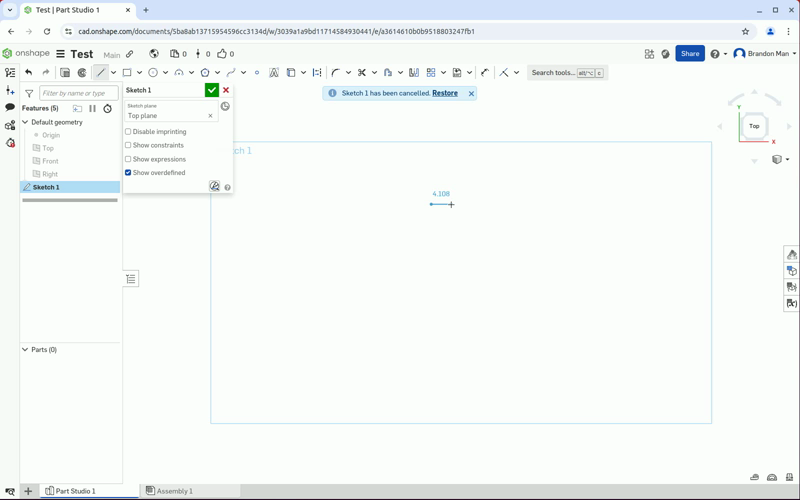
key_down(shift)
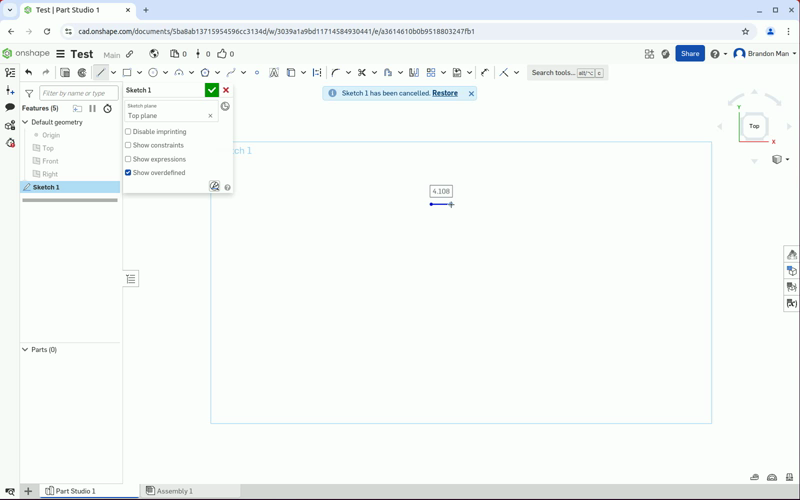
mouse_move(481, 204)
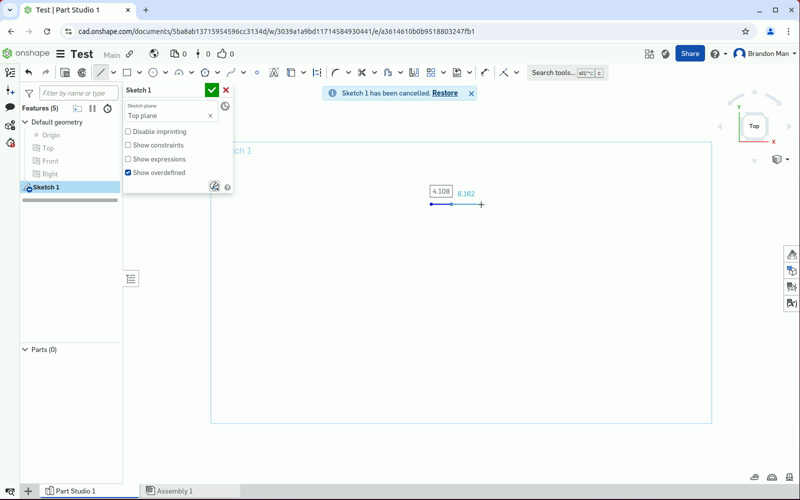
mouse_move(451, 198)
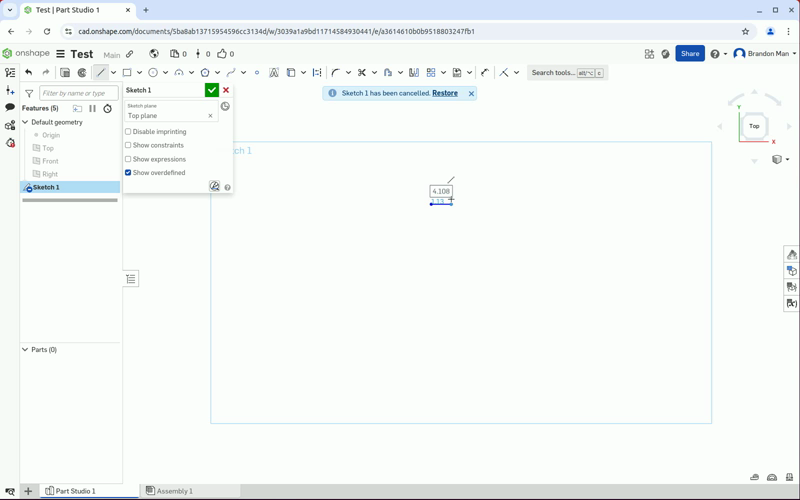
scroll(6)
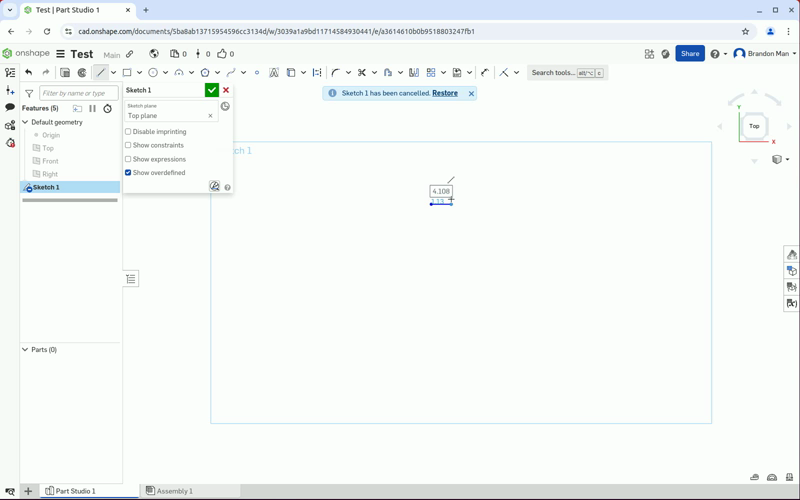
scroll(6)
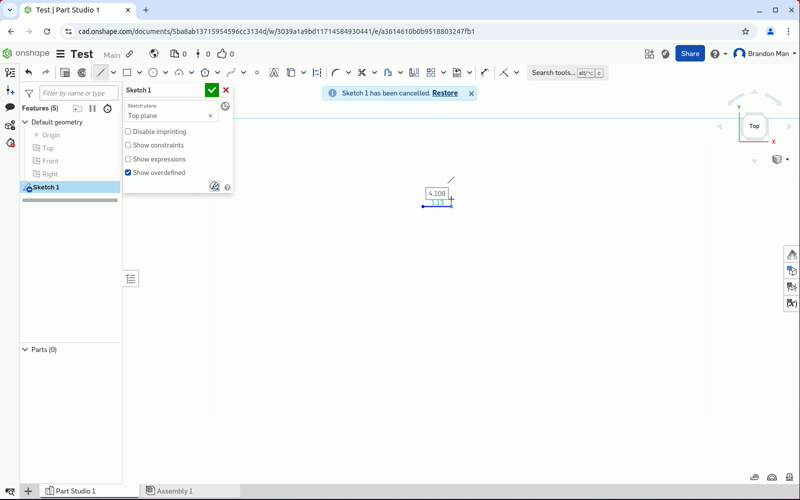
scroll(6)
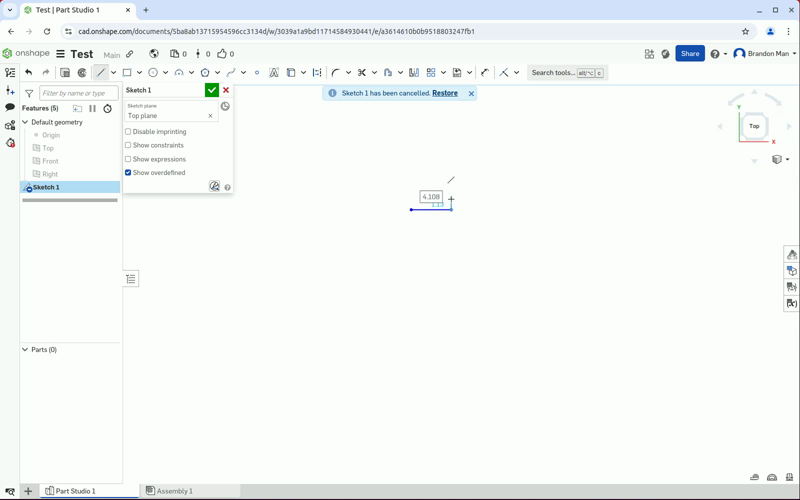
scroll(6)
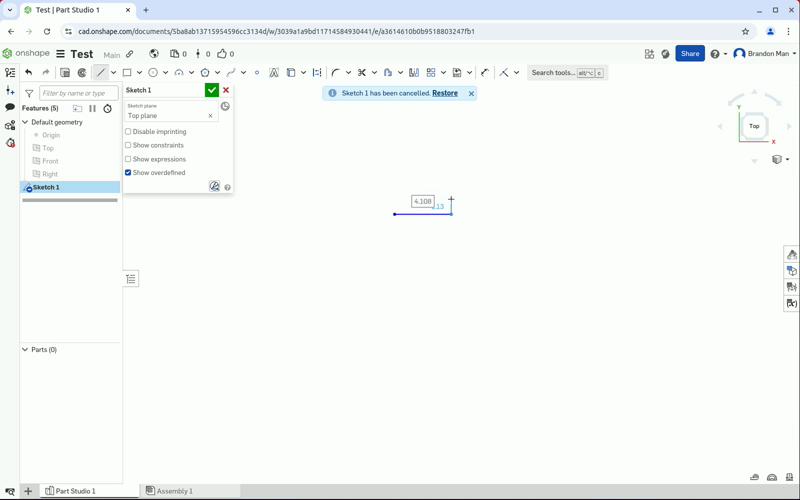
scroll(6)
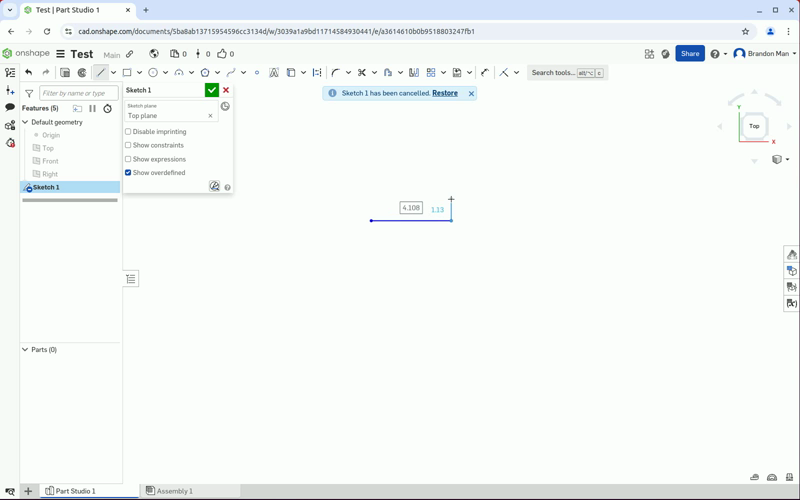
scroll(6)
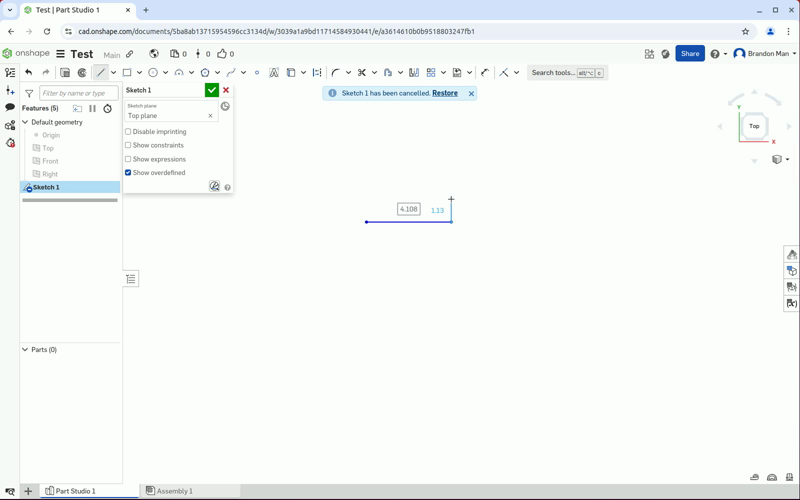
scroll(6)
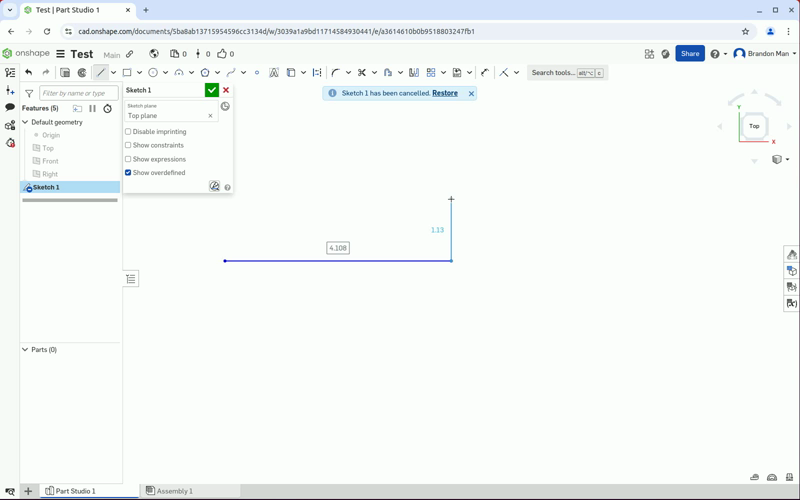
click(451, 198)
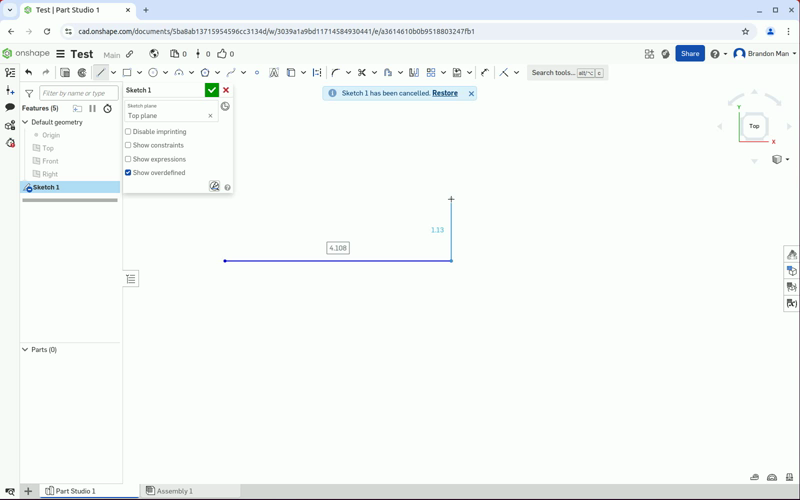
scroll(-6)
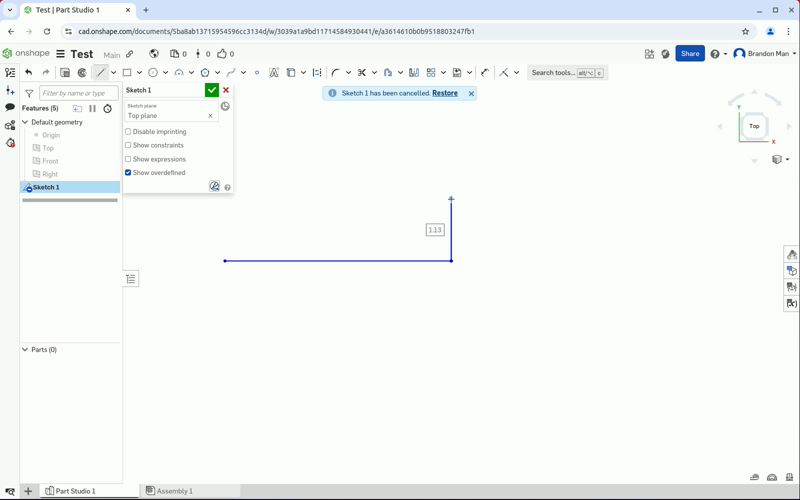
scroll(-6)
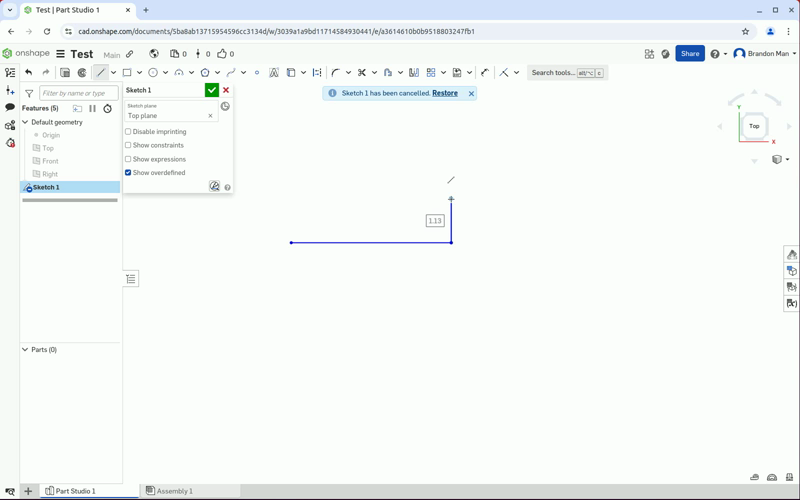
scroll(-6)
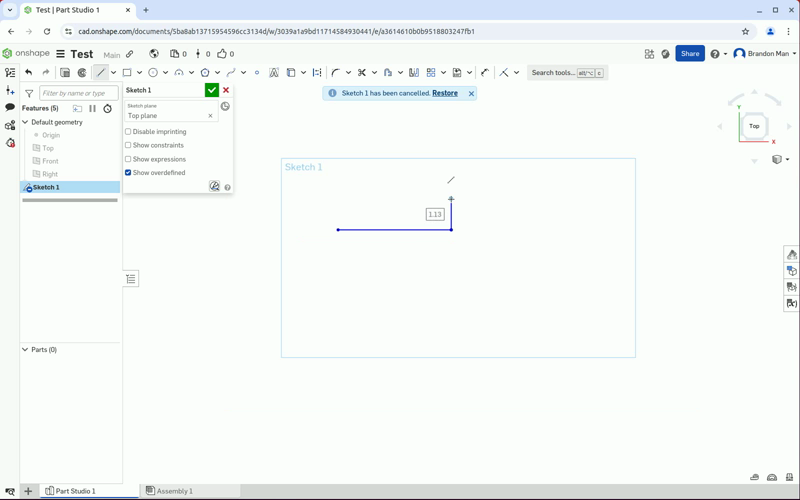
scroll(-6)
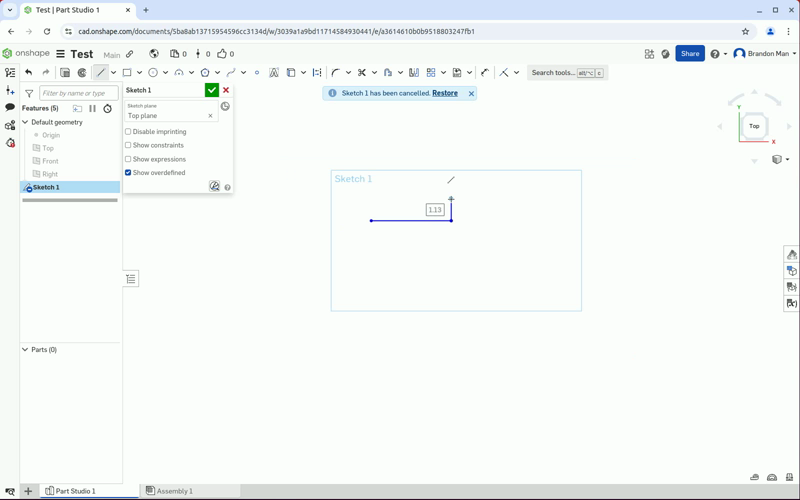
scroll(-6)
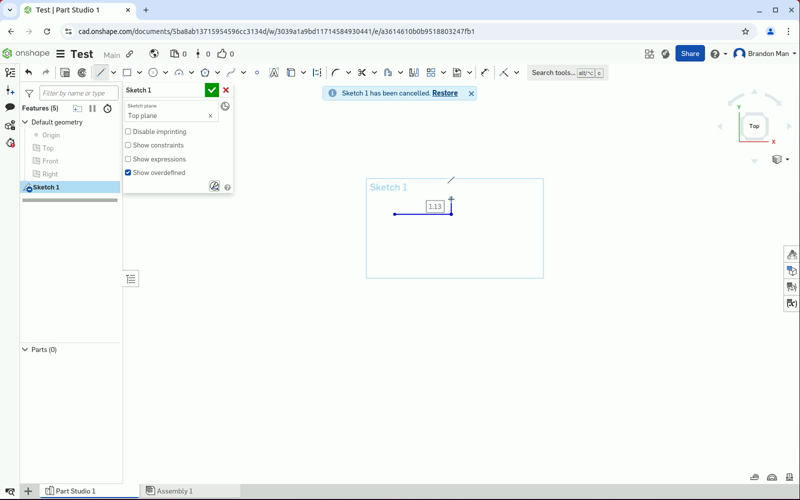
scroll(-6)
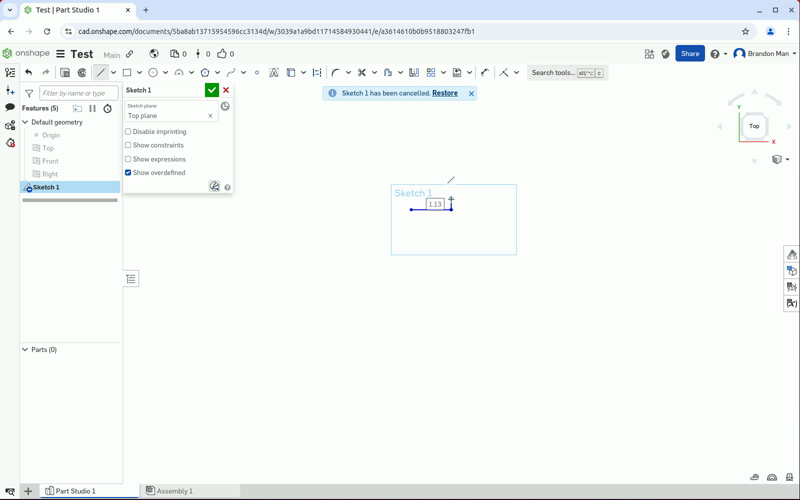
scroll(-6)
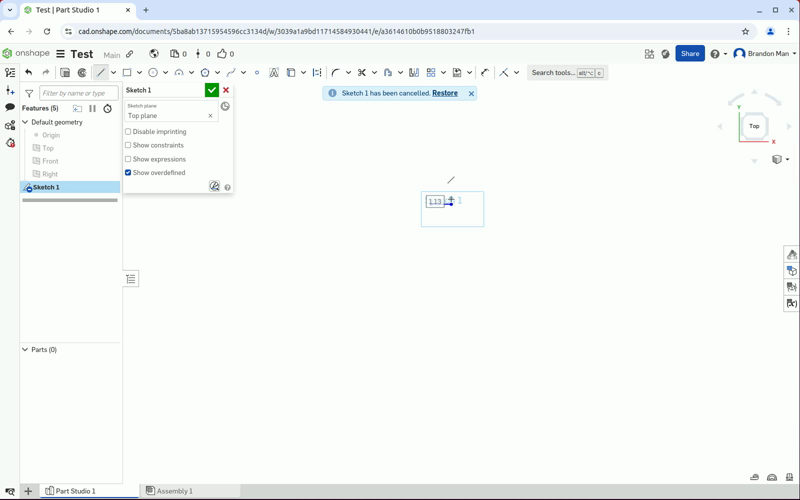
key_up(shift)
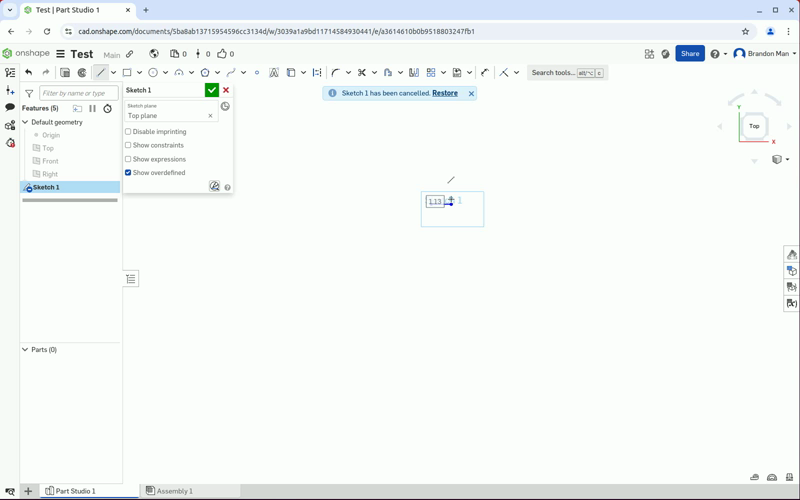
key_down(shift)
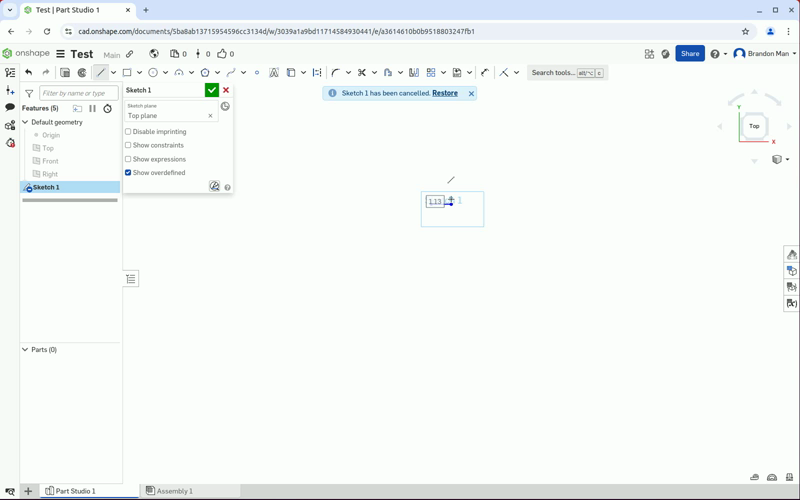
mouse_move(481, 198)
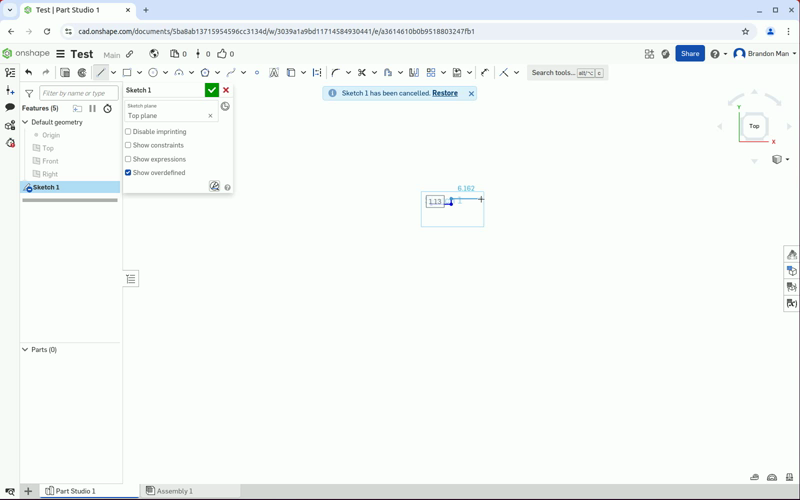
mouse_move(431, 198)
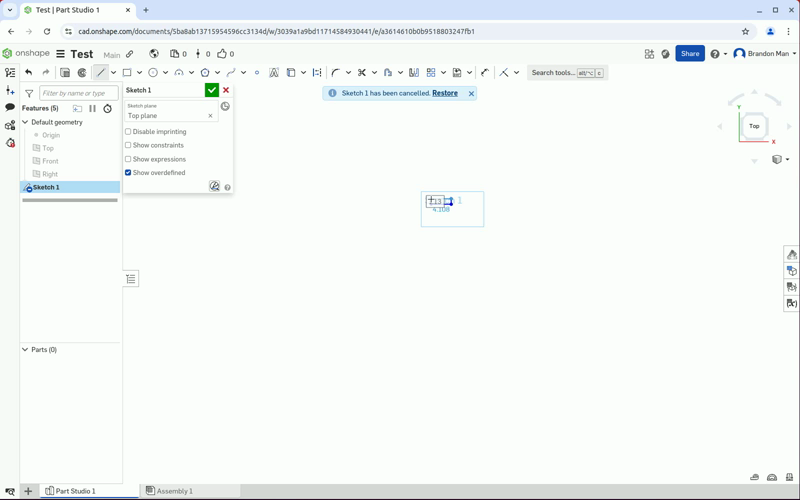
click(431, 198)
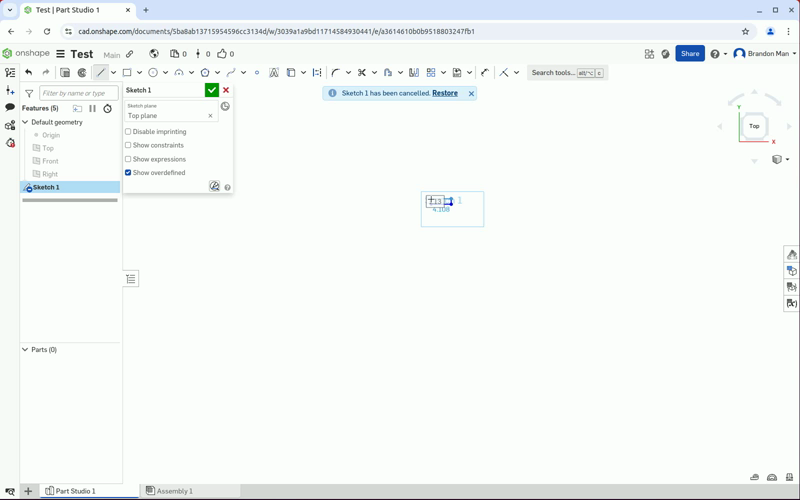
key_up(shift)
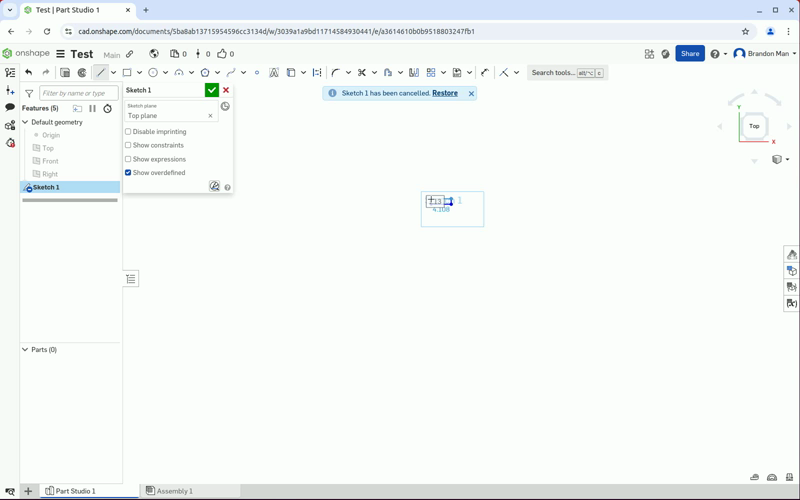
mouse_move(461, 198)
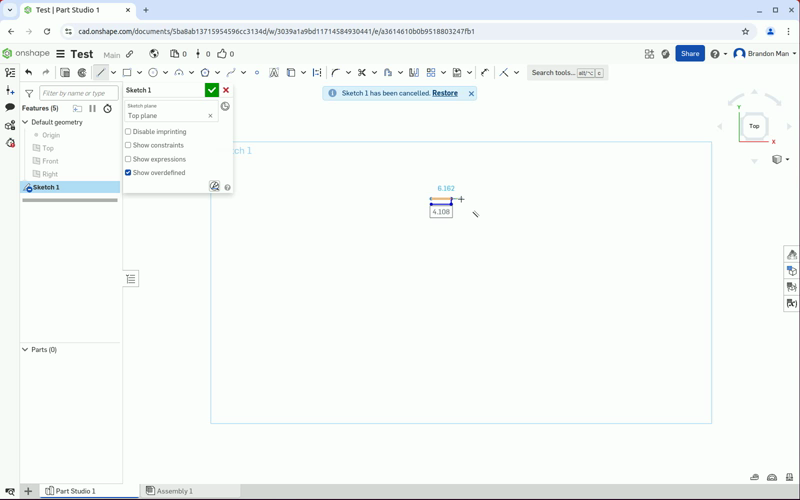
key_down(shift)
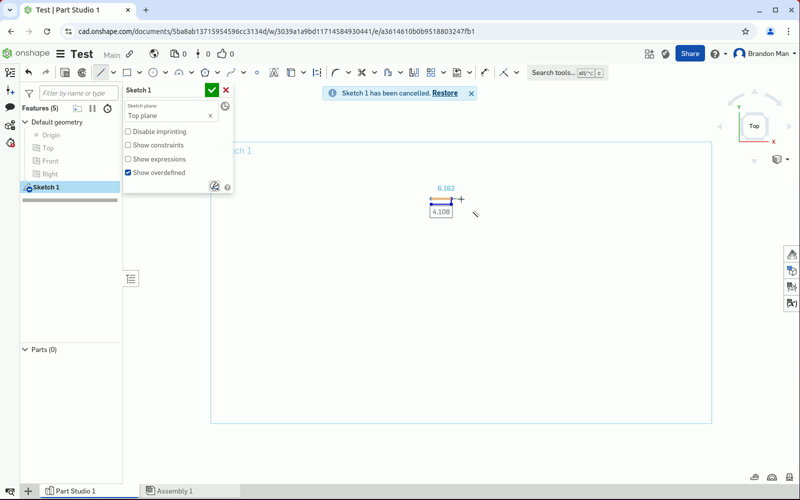
mouse_move(431, 204)
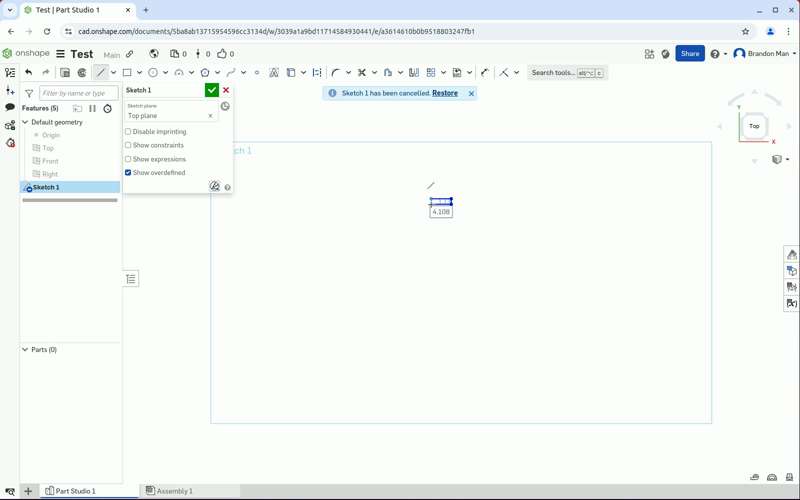
scroll(6)
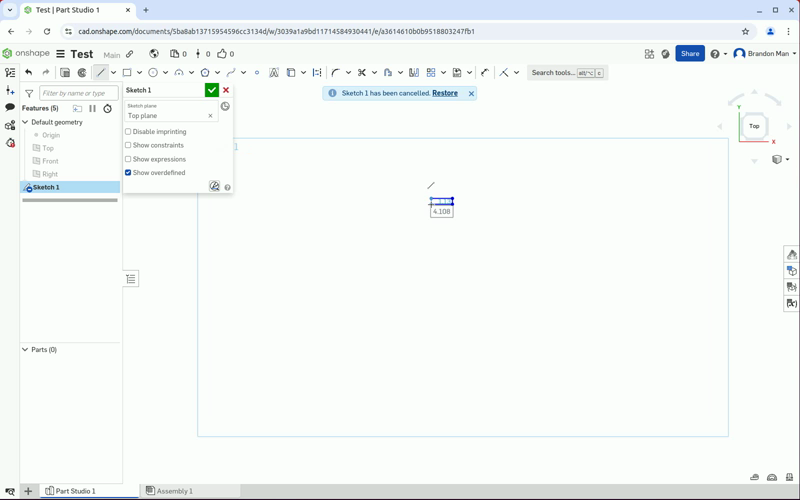
scroll(6)
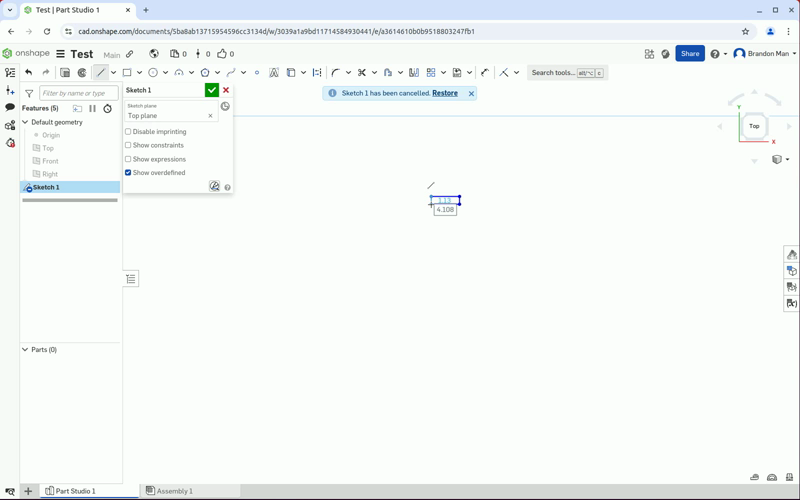
scroll(6)
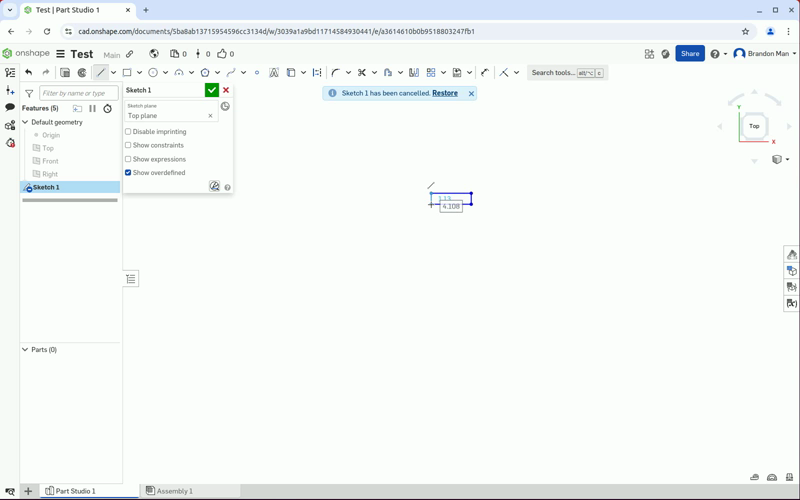
scroll(6)
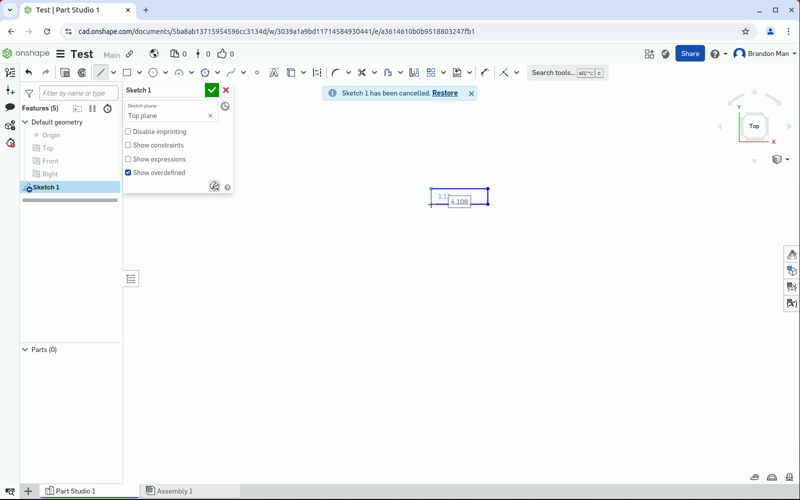
scroll(6)
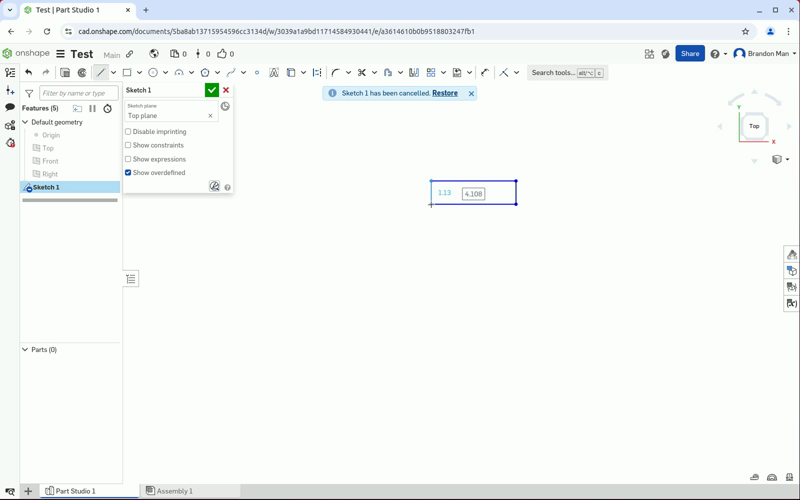
scroll(6)
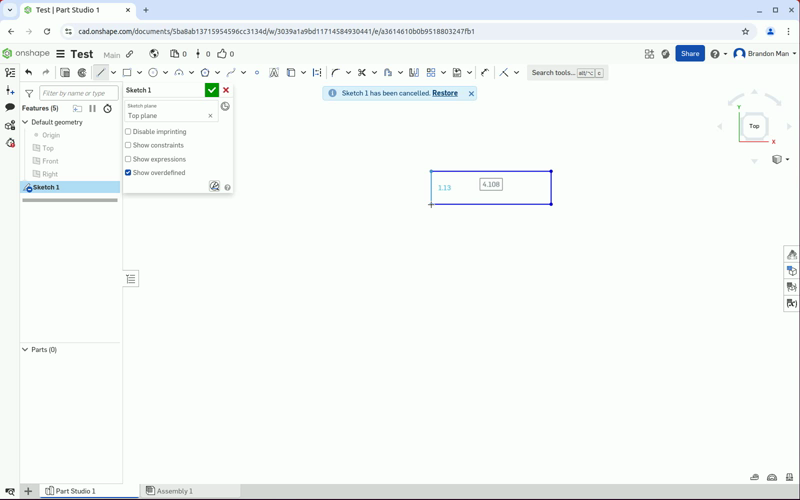
scroll(6)
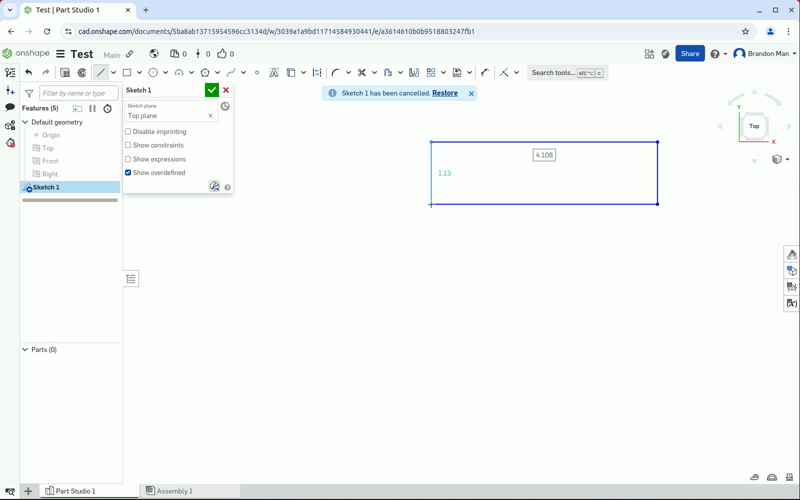
key_up(shift)
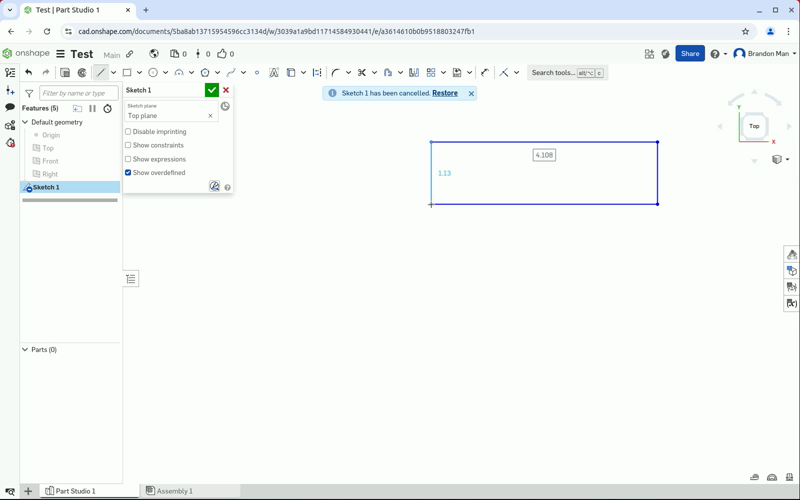
click(431, 204)
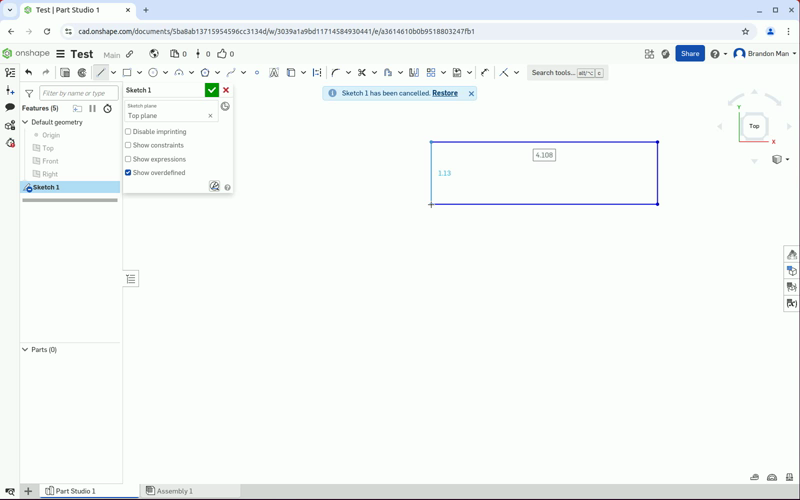
scroll(-6)
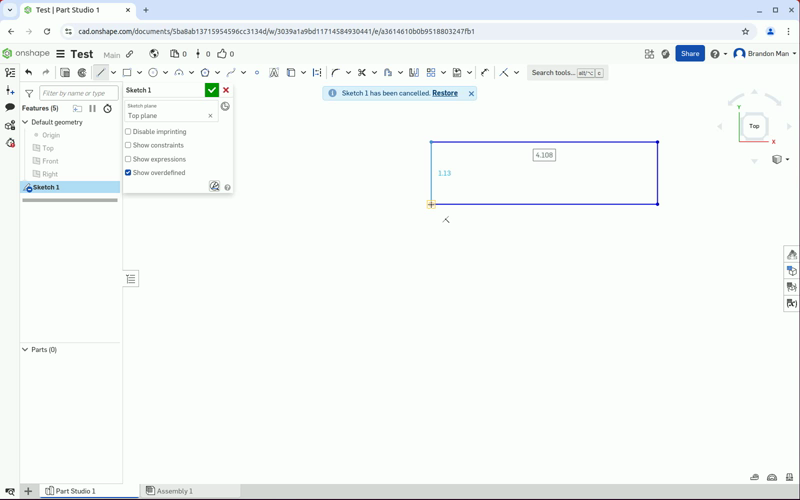
scroll(-6)
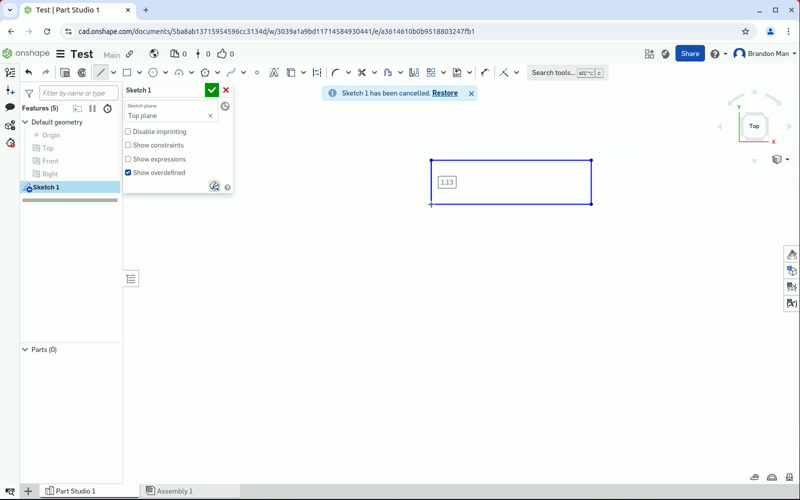
scroll(-6)
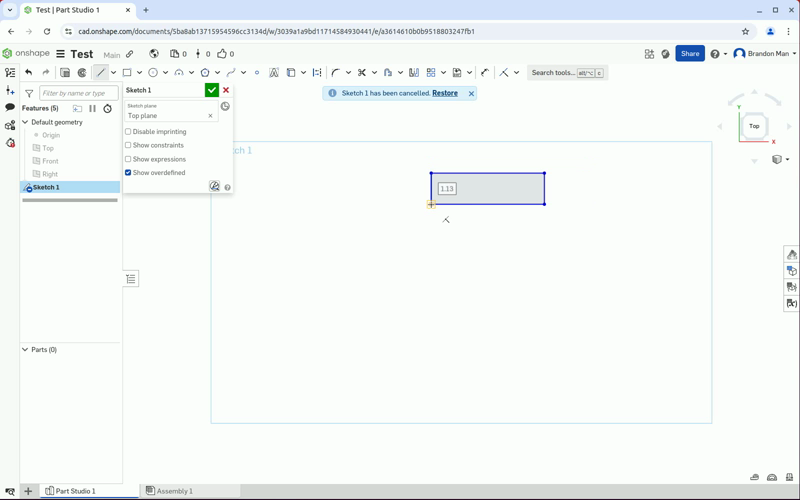
scroll(-6)
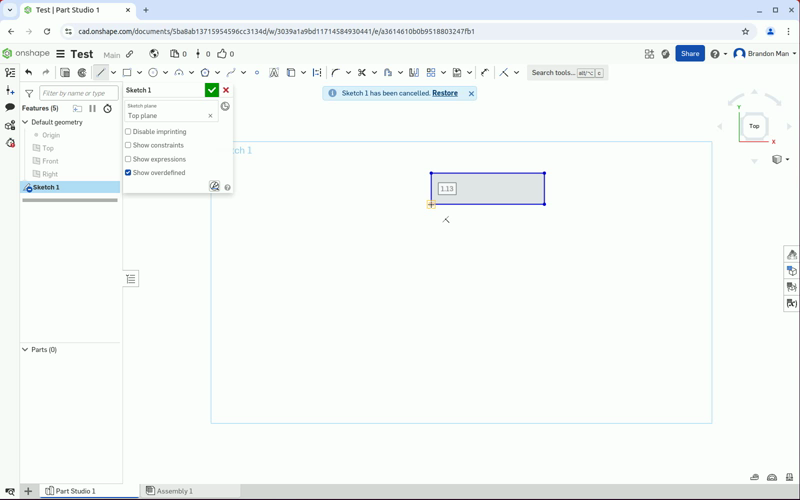
scroll(-6)
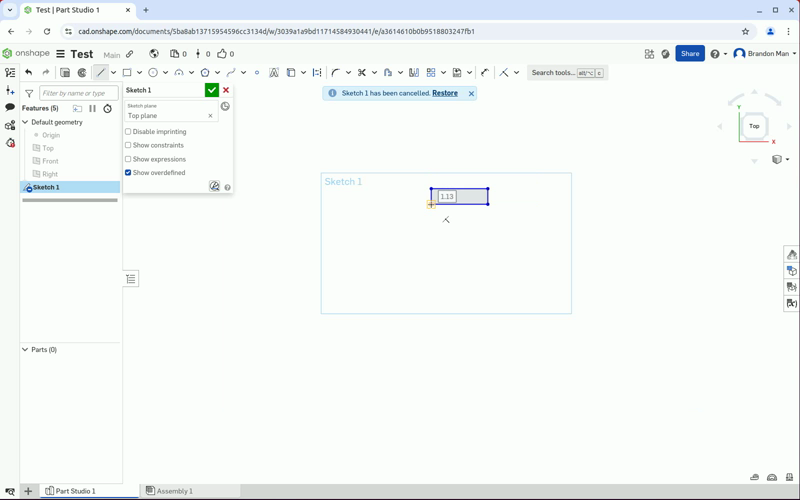
scroll(-6)
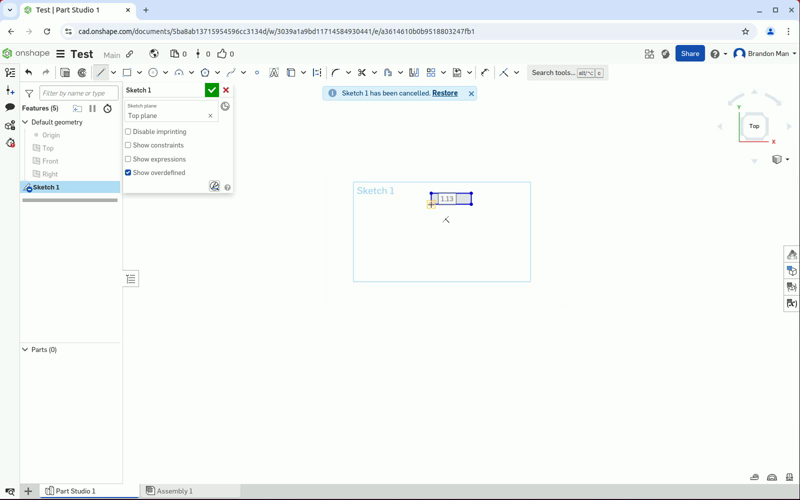
scroll(-6)
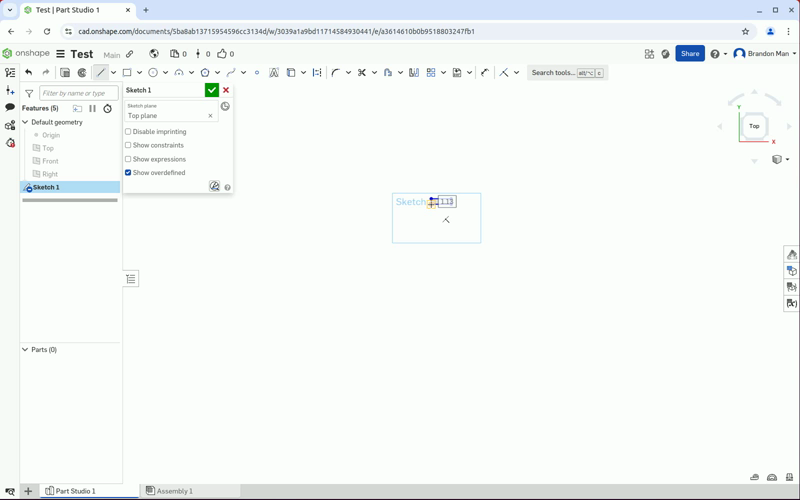
key(esc)
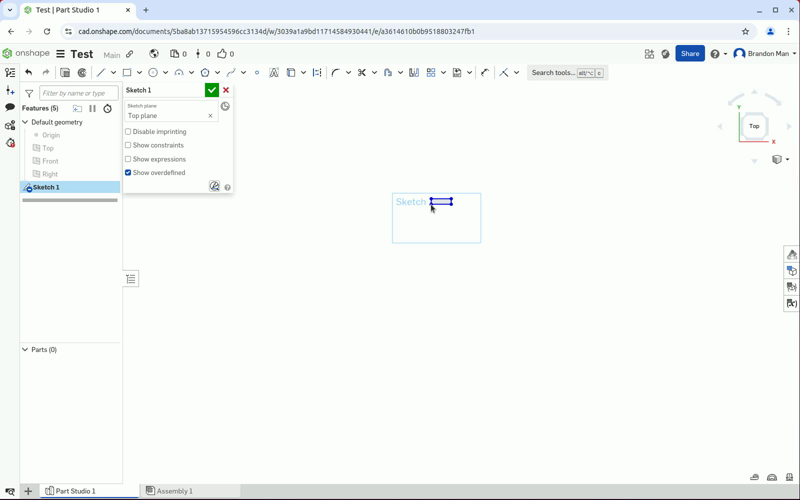
mouse_move(433, 202)
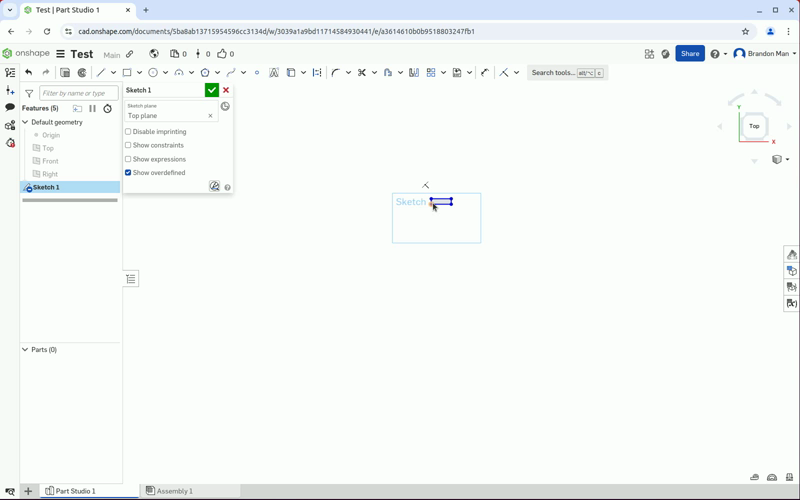
scroll(6)
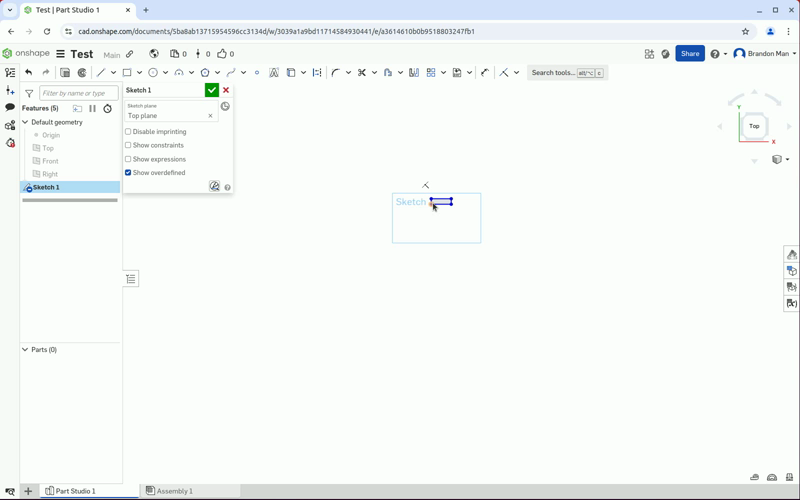
scroll(6)
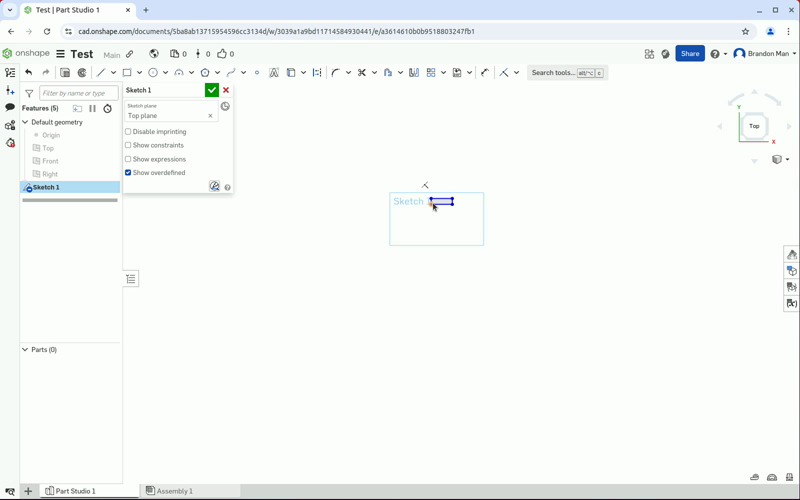
scroll(6)
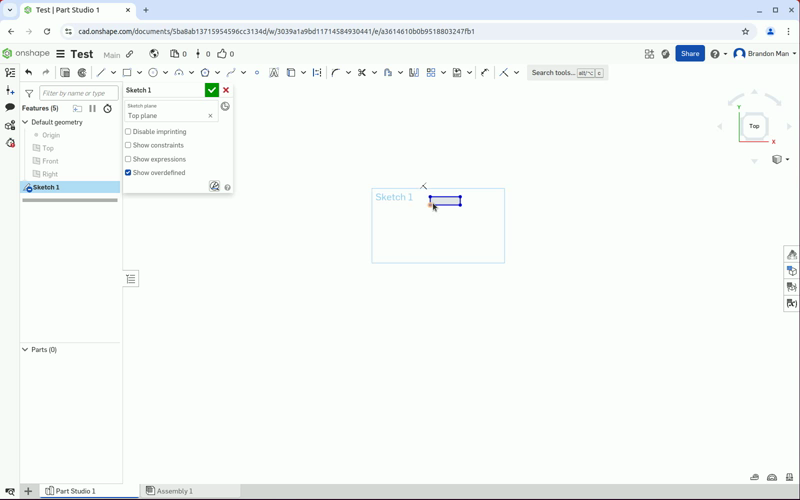
scroll(6)
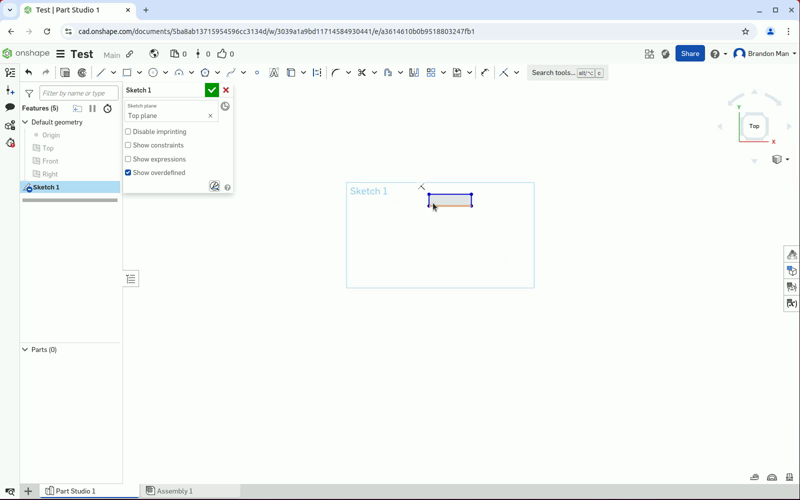
scroll(6)
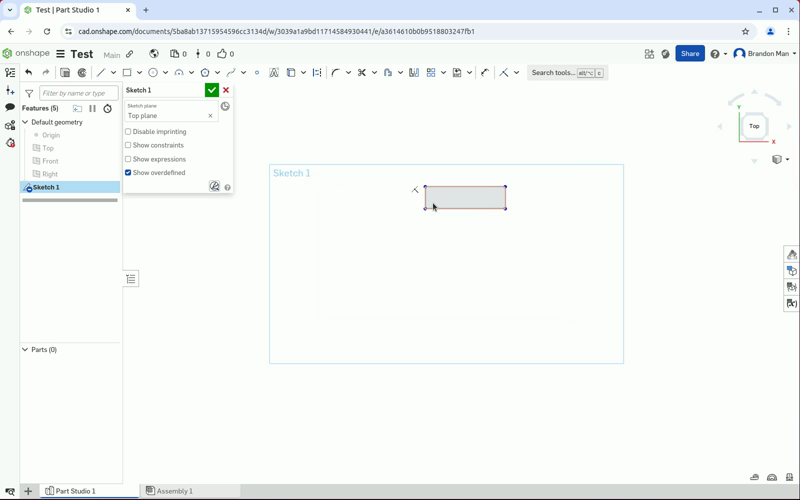
scroll(6)
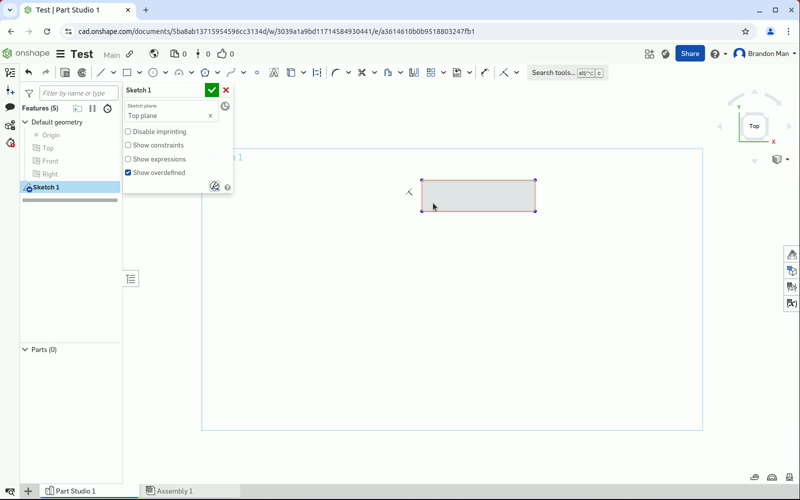
scroll(6)
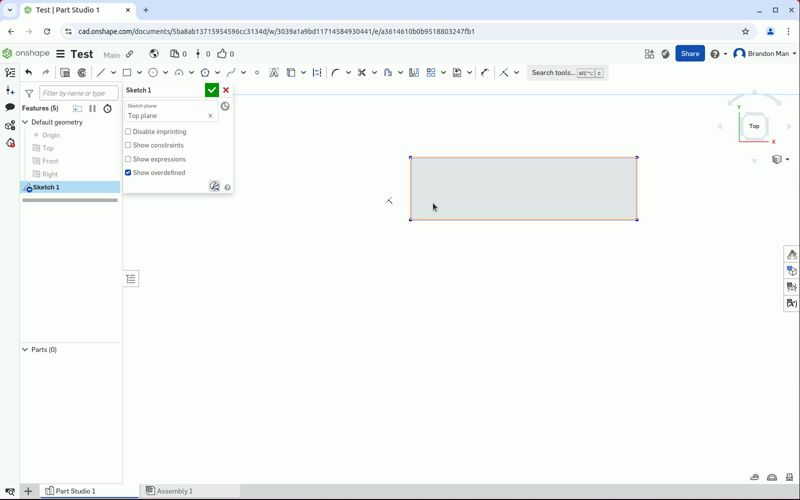
click(433, 202)
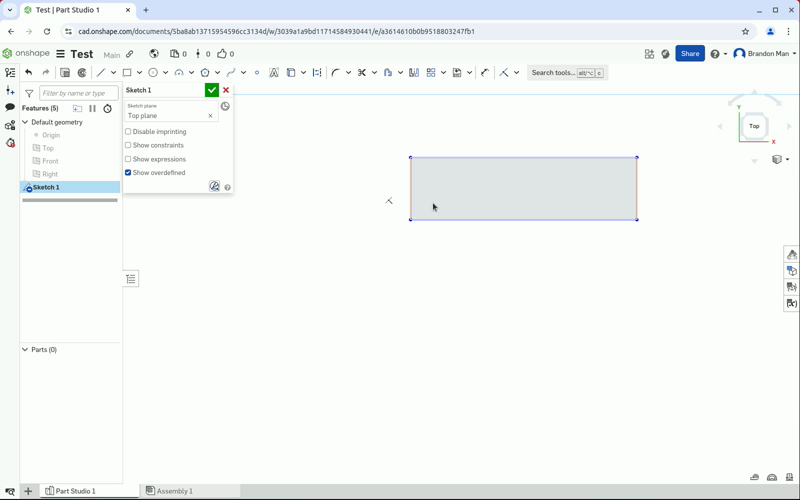
scroll(-6)
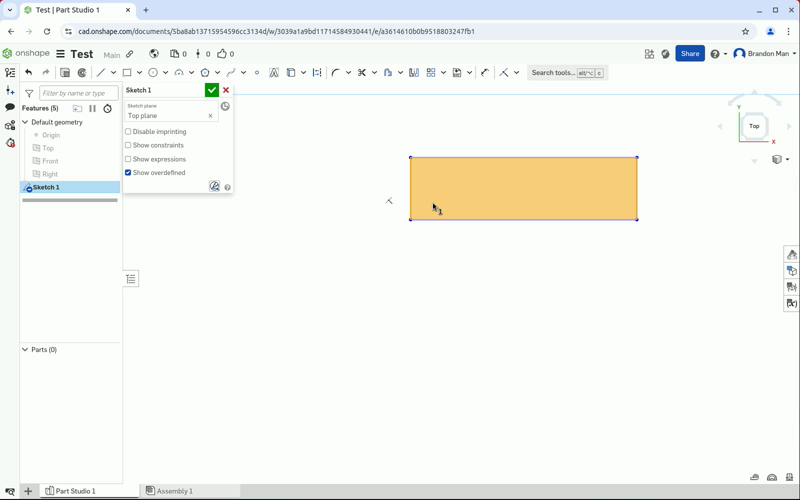
scroll(-6)
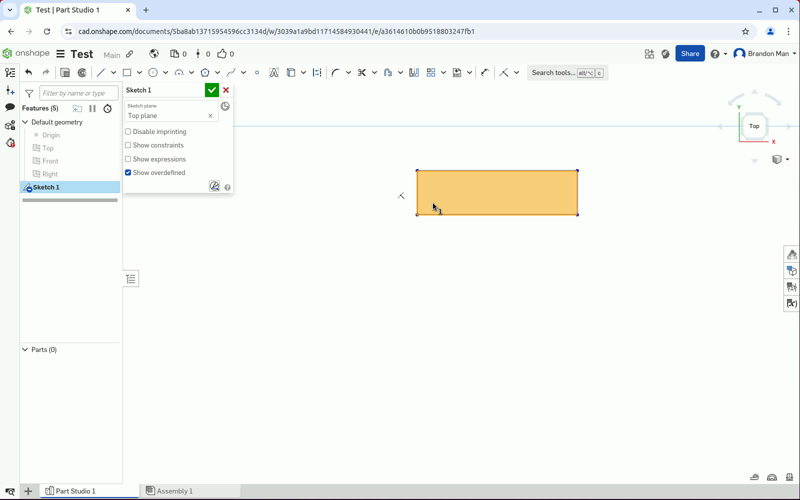
scroll(-6)
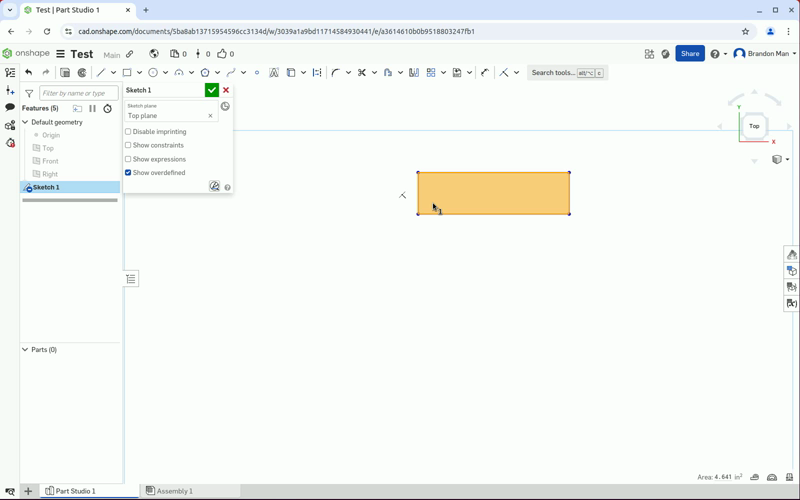
scroll(-6)
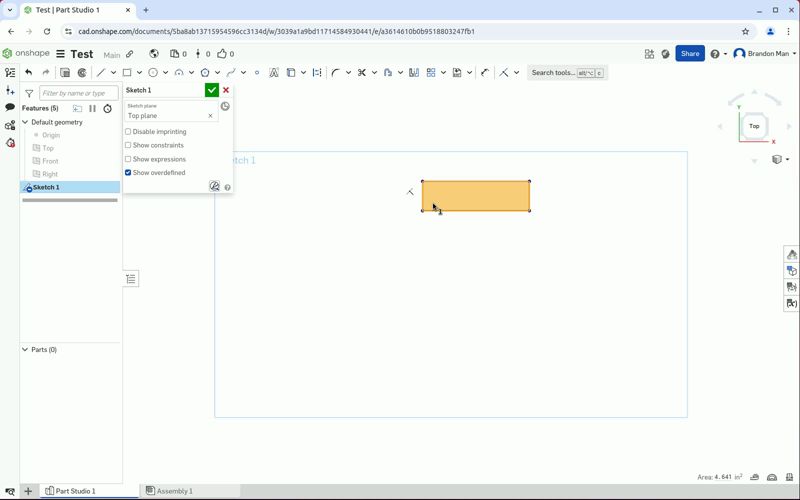
scroll(-6)
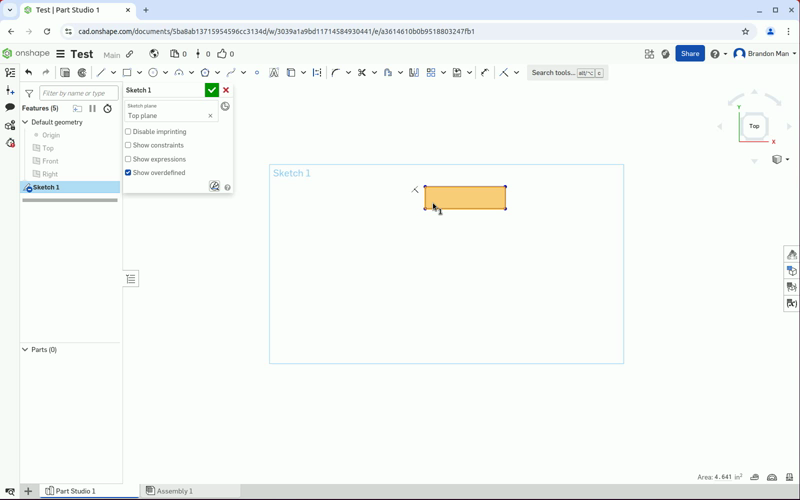
scroll(-6)
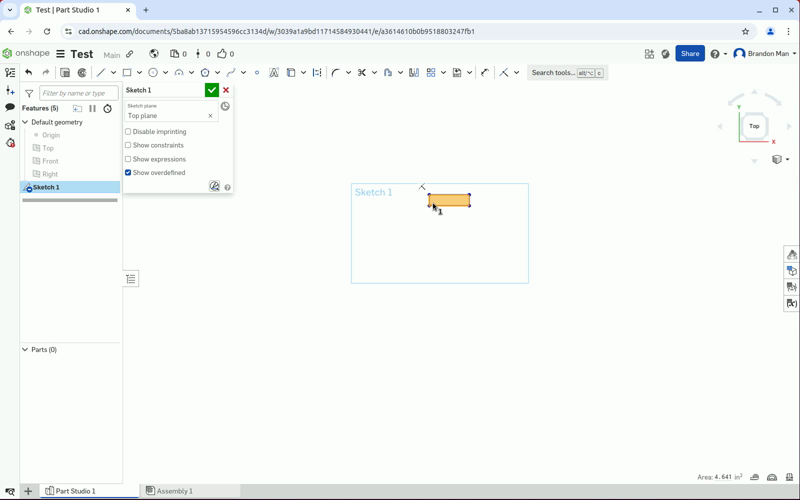
scroll(-6)
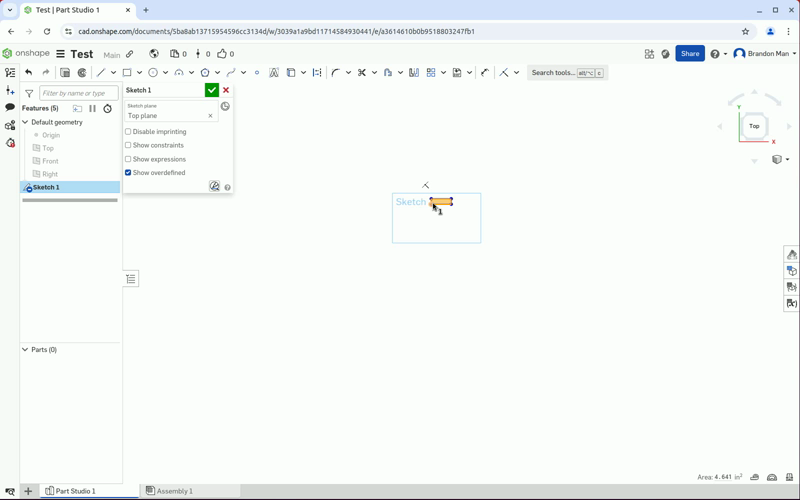
mouse_move(73, 352)
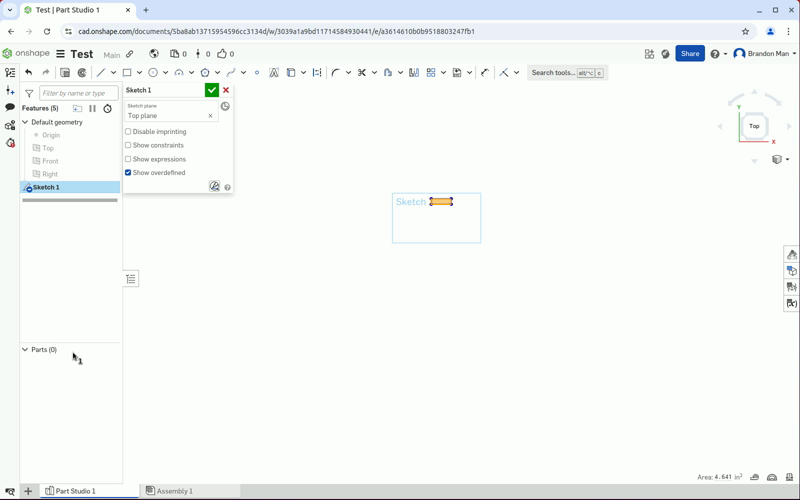
key(shift+y)
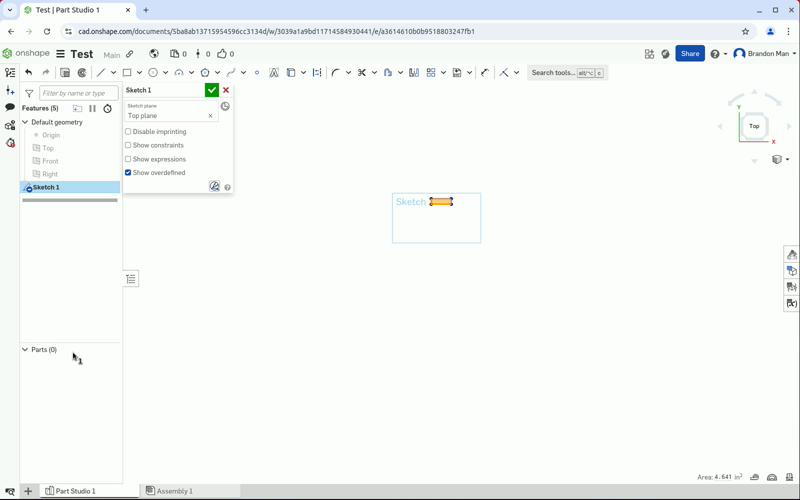
key(shift+e)
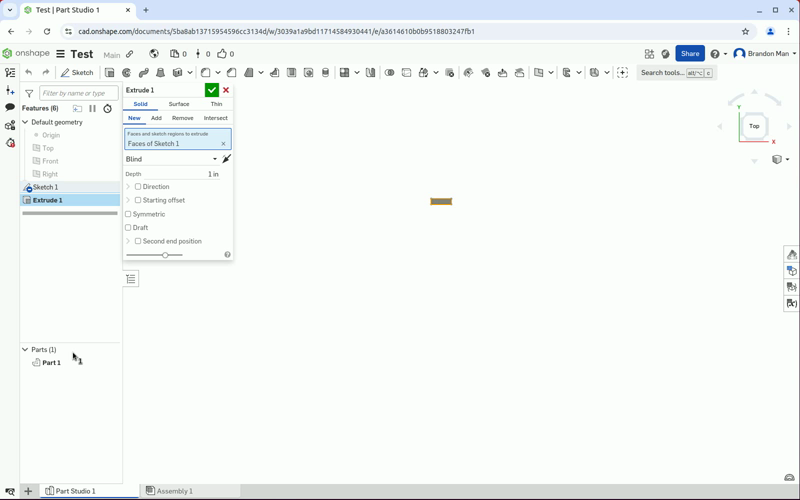
mouse_move(143, 106)
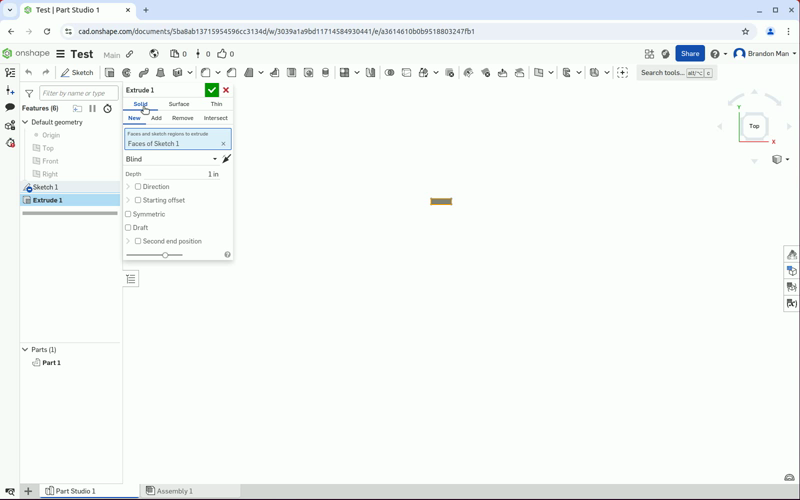
click(143, 106)
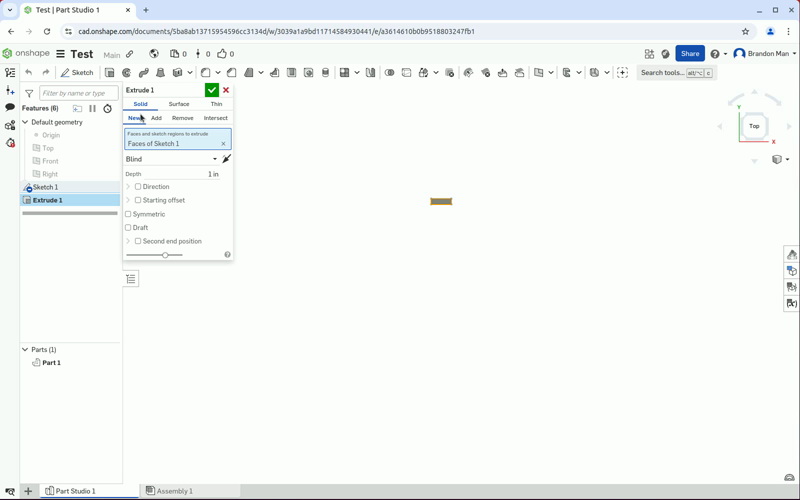
mouse_move(137, 120)
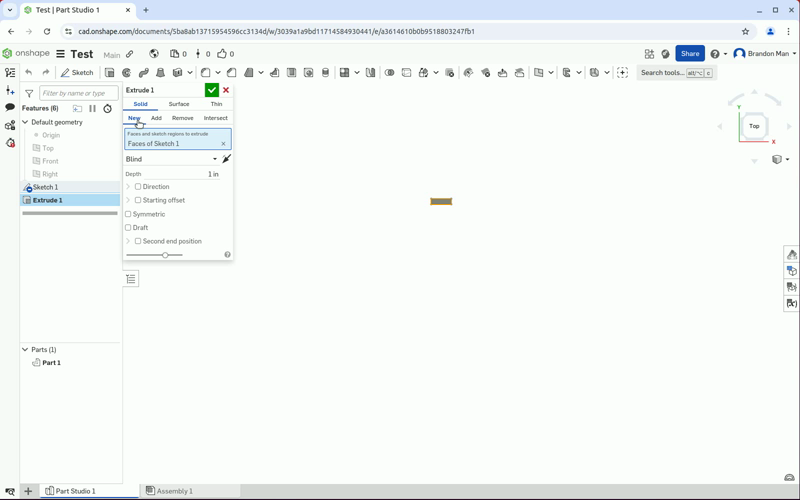
click(137, 120)
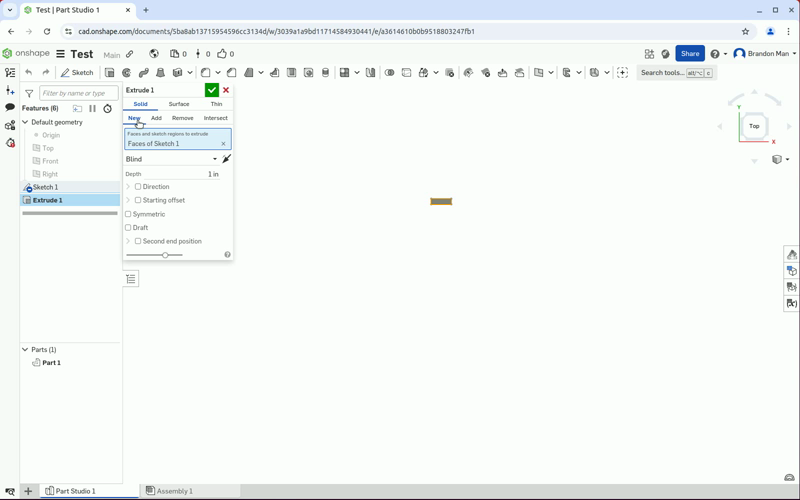
key(tab, 4)
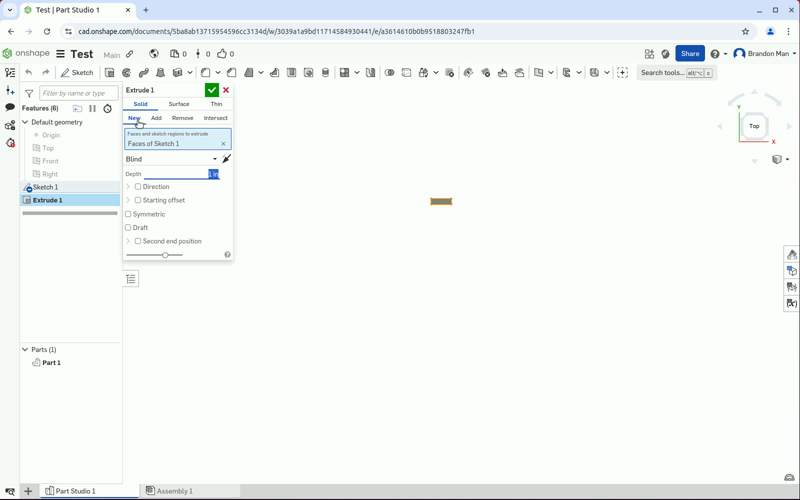
text(1.204)
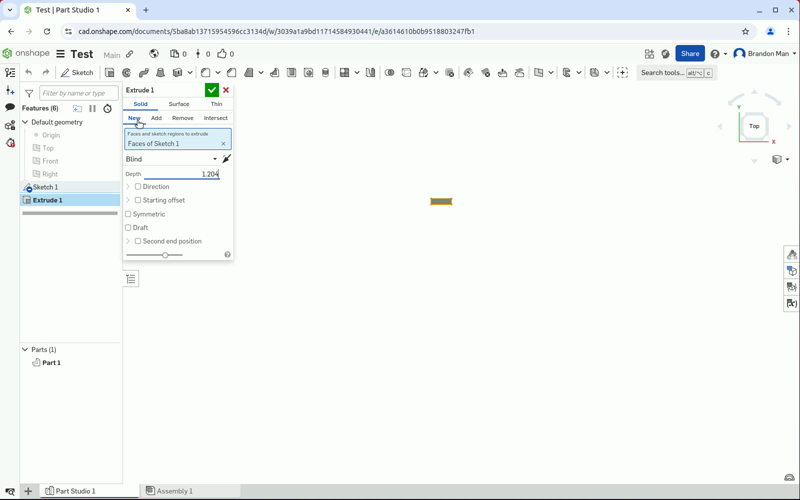
key(enter)
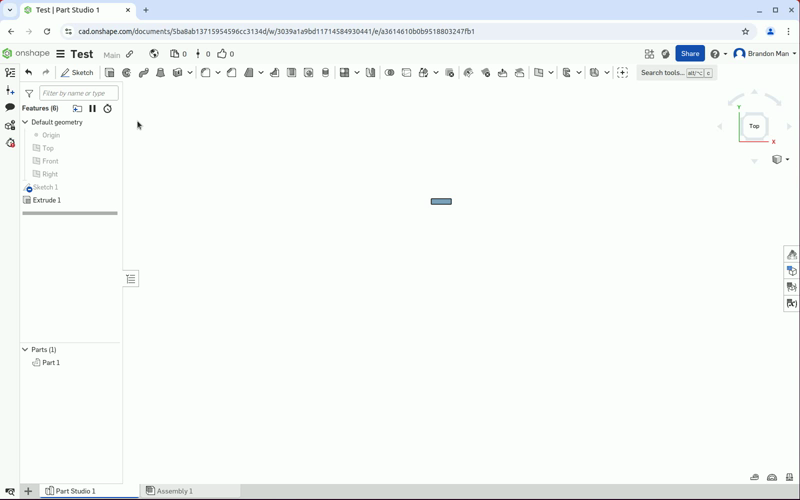
key(shift+h)
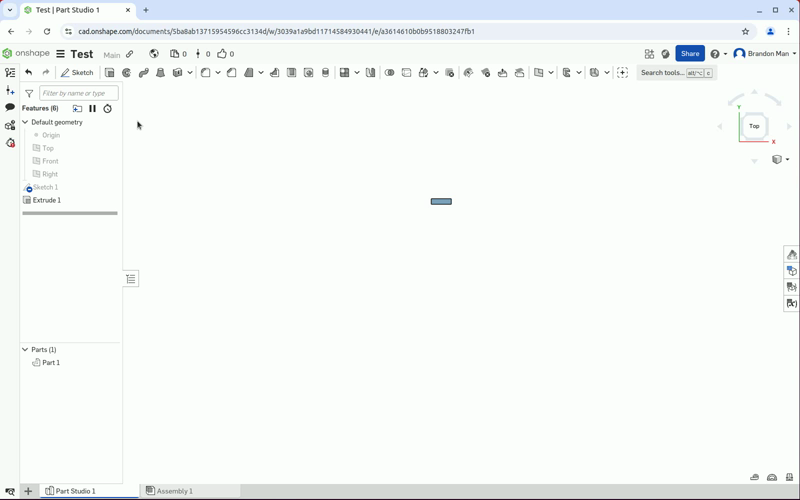
key(shift+h)
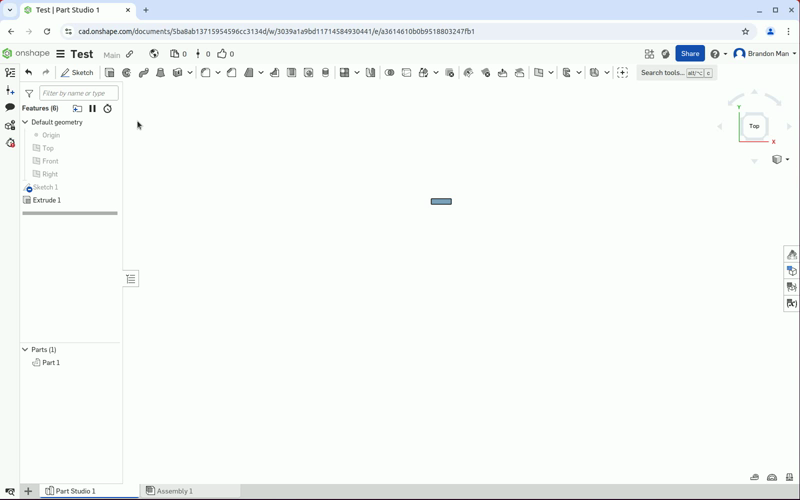
mouse_move(73, 189)
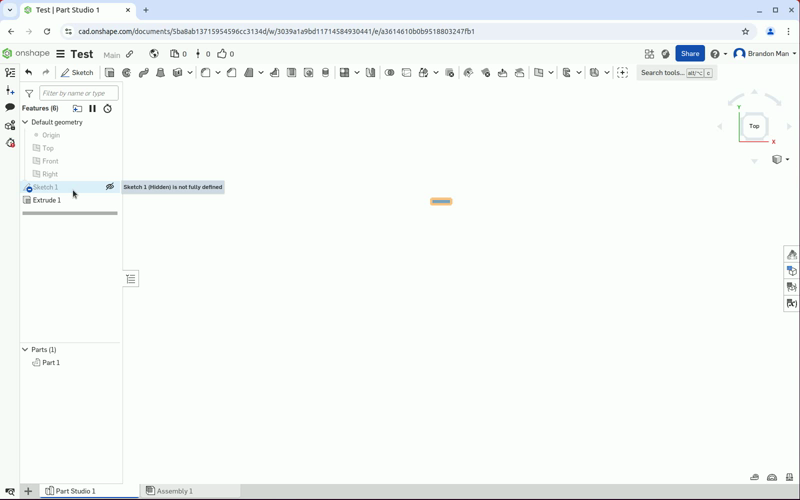
click(73, 189)
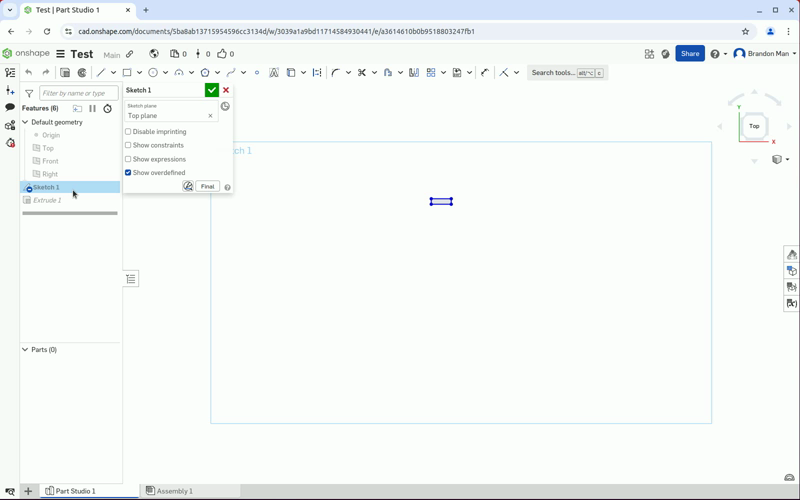
mouse_move(229, 92)
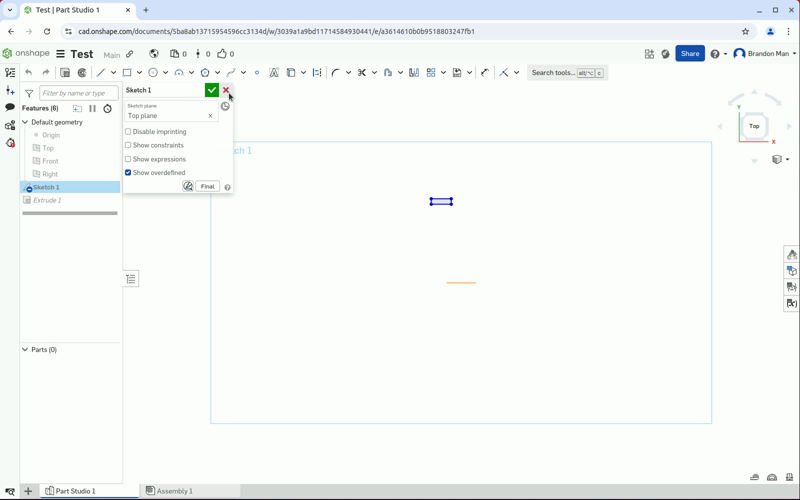
click(229, 92)
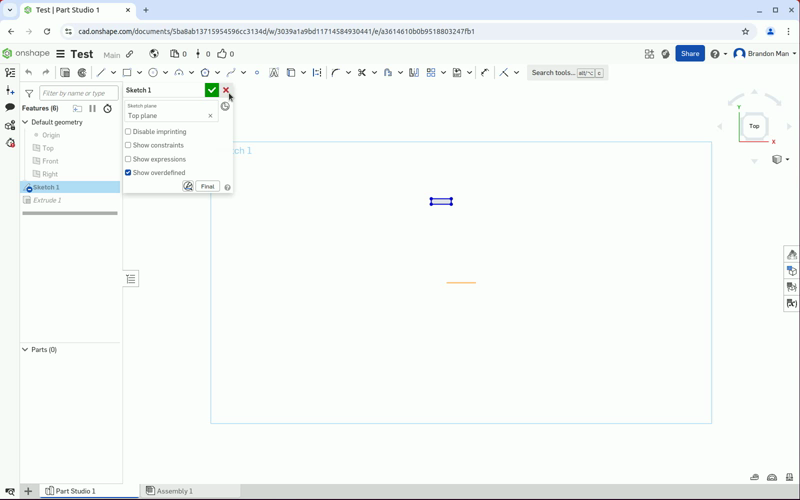
key(shift+s)
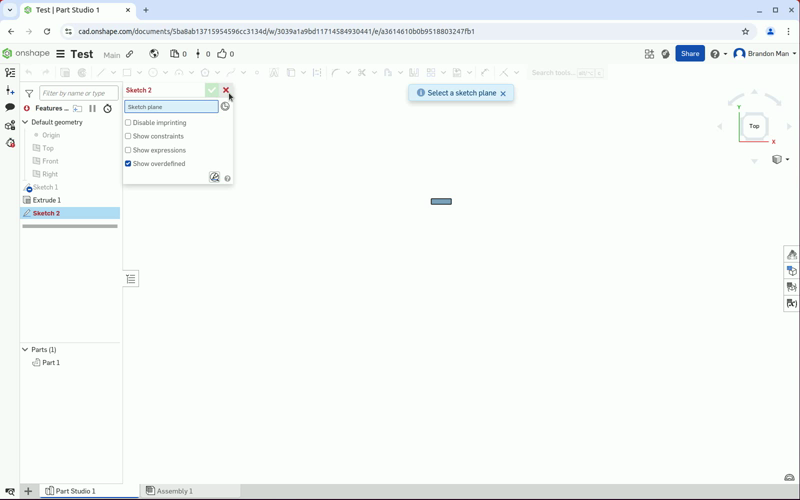
mouse_move(73, 150)
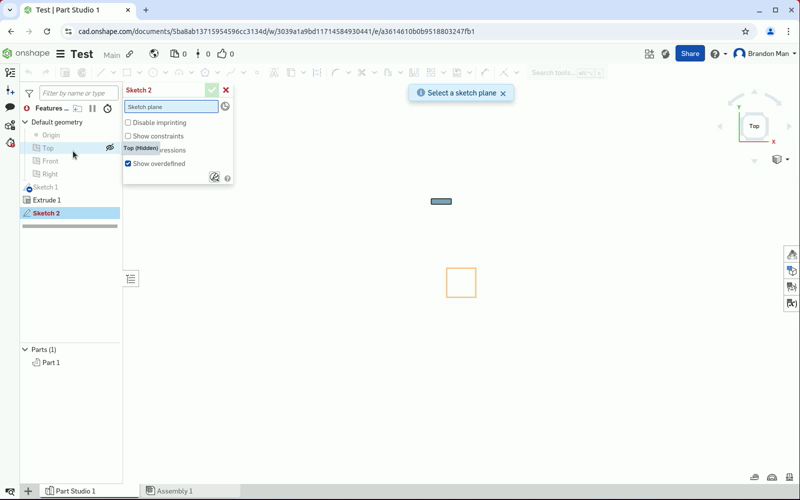
click(73, 150)
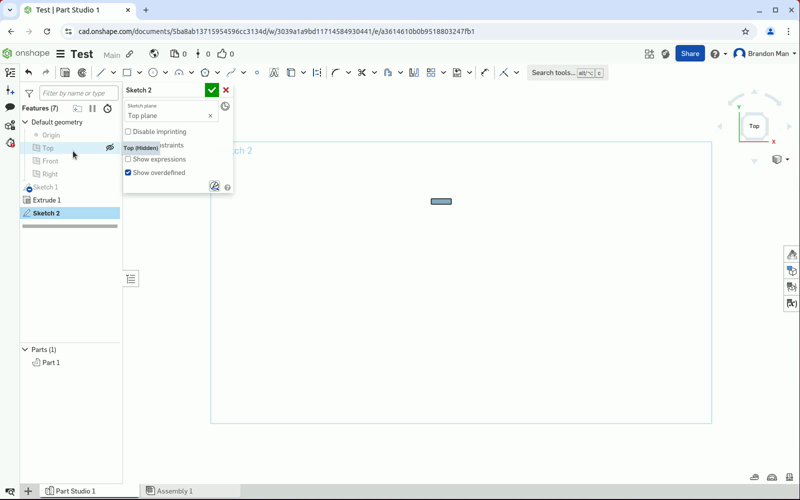
mouse_move(73, 352)
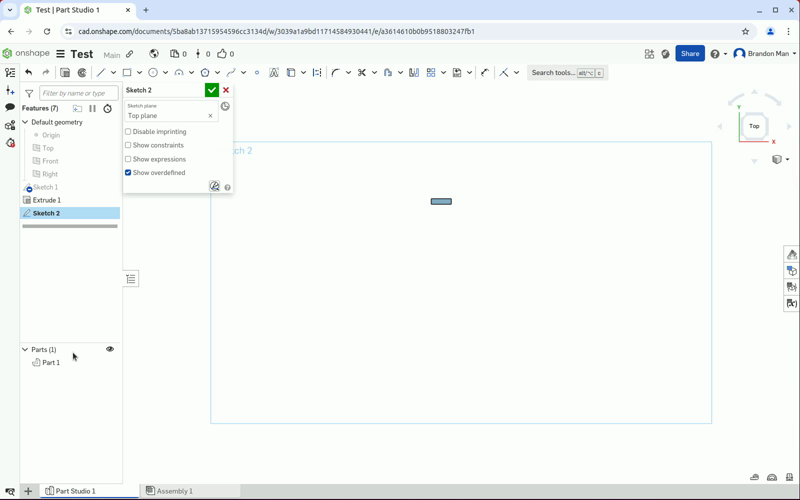
key(y)
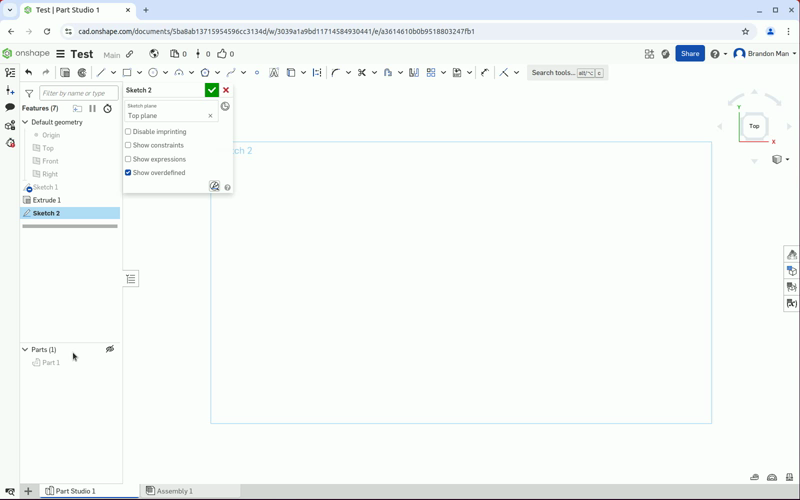
key(l)
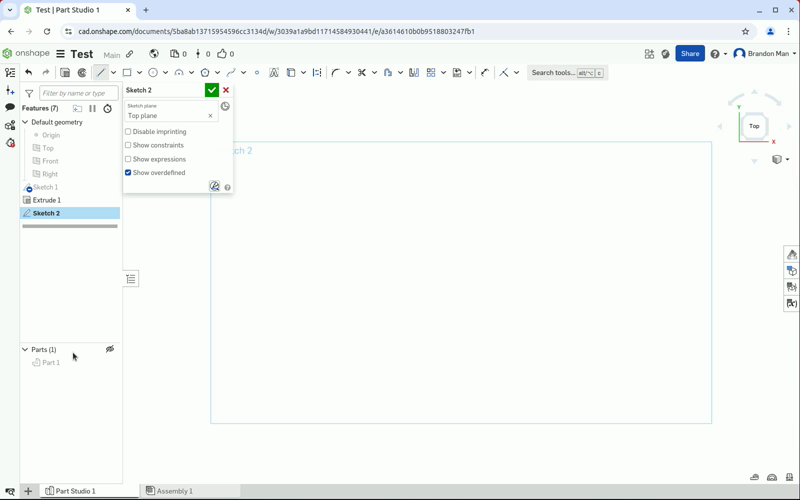
key_down(shift)
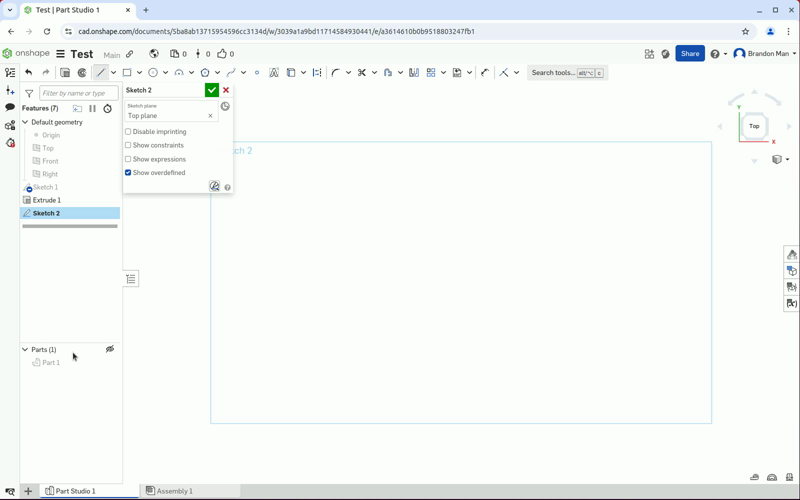
mouse_move(431, 176)
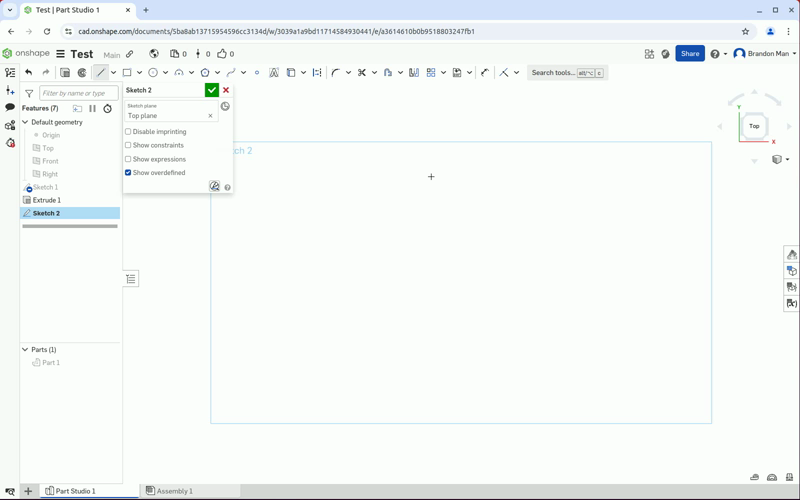
click(431, 176)
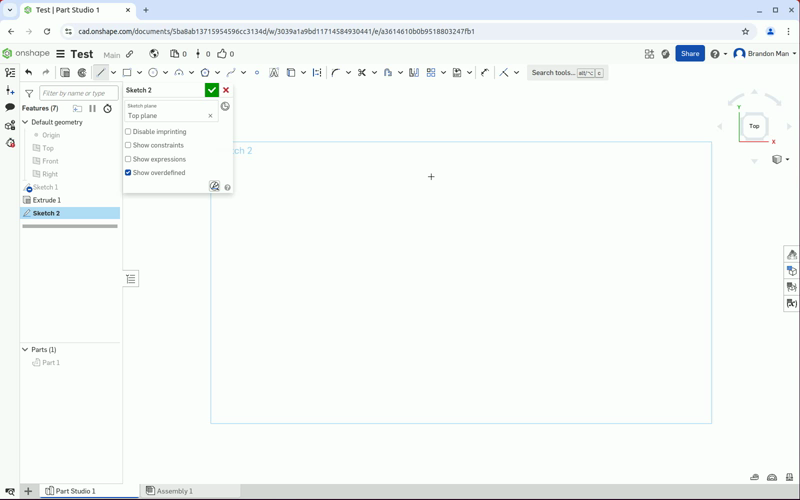
key_up(shift)
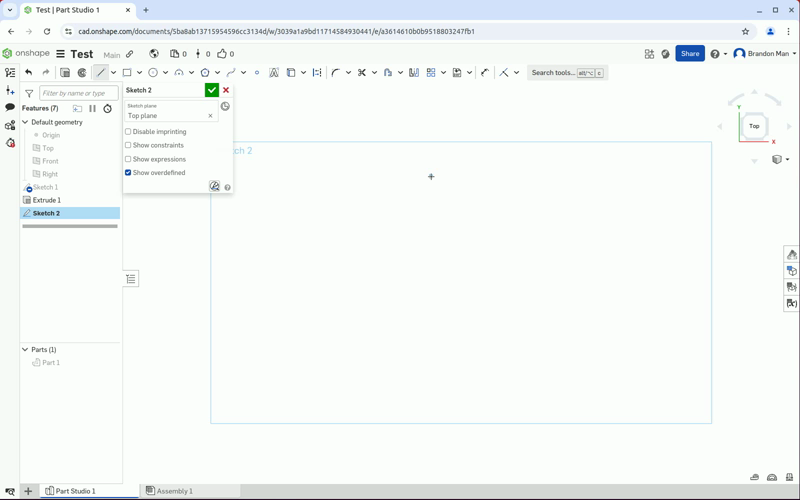
key_down(shift)
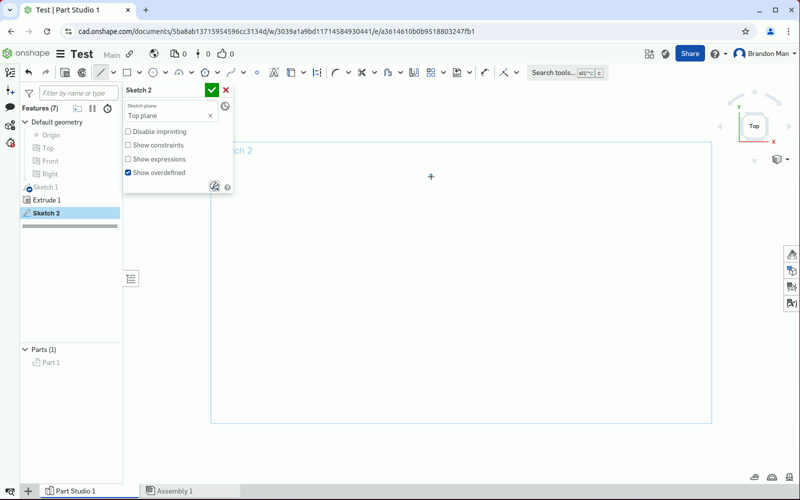
mouse_move(461, 176)
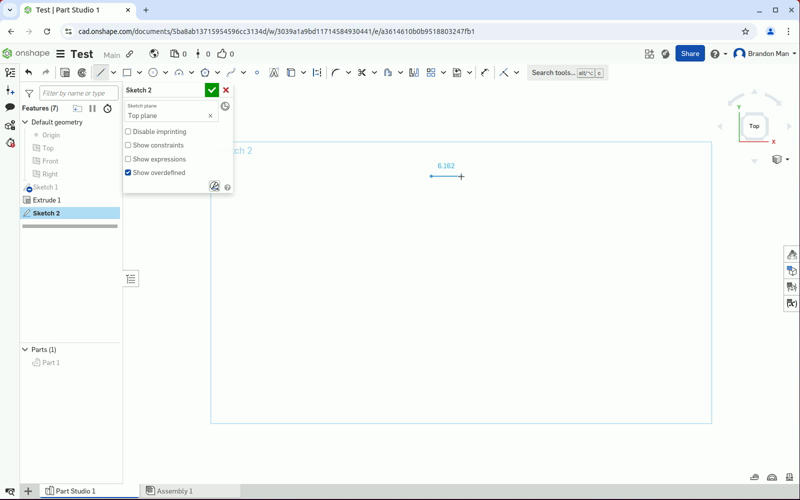
mouse_move(451, 176)
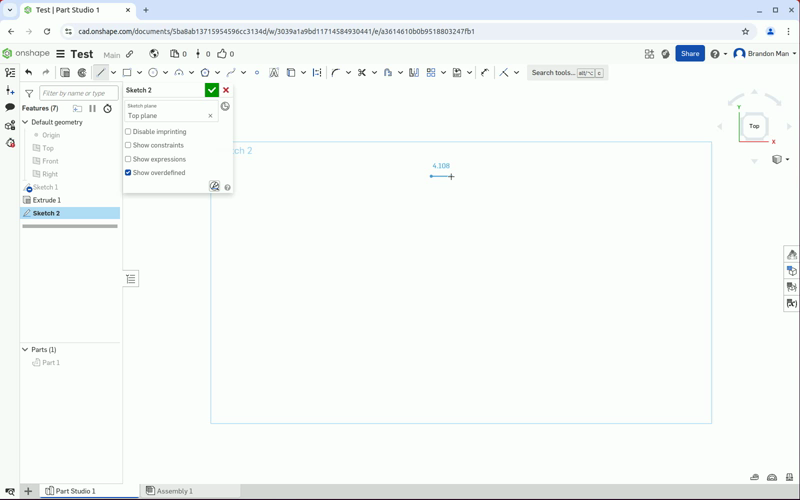
click(451, 176)
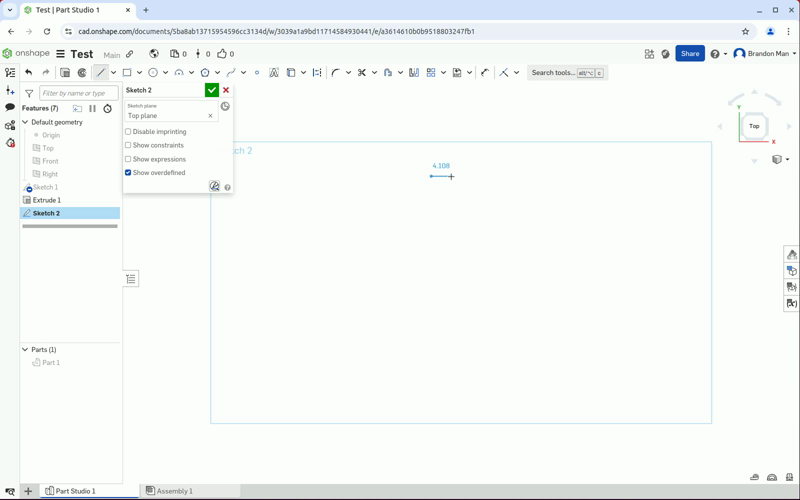
key_up(shift)
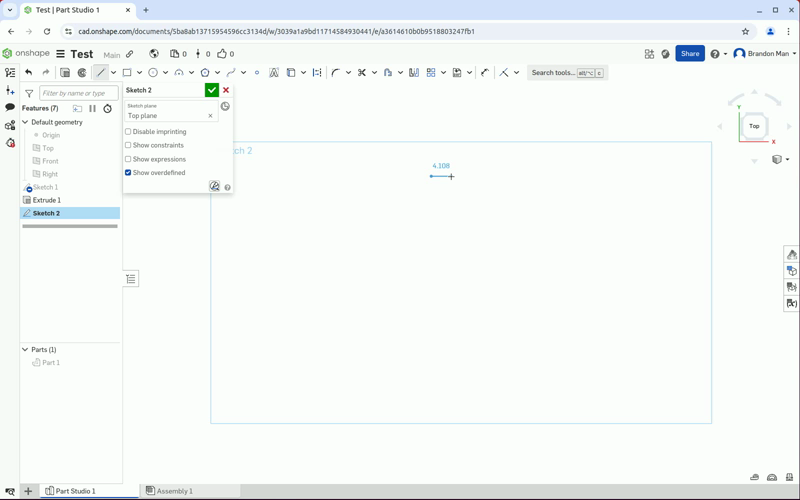
key_down(shift)
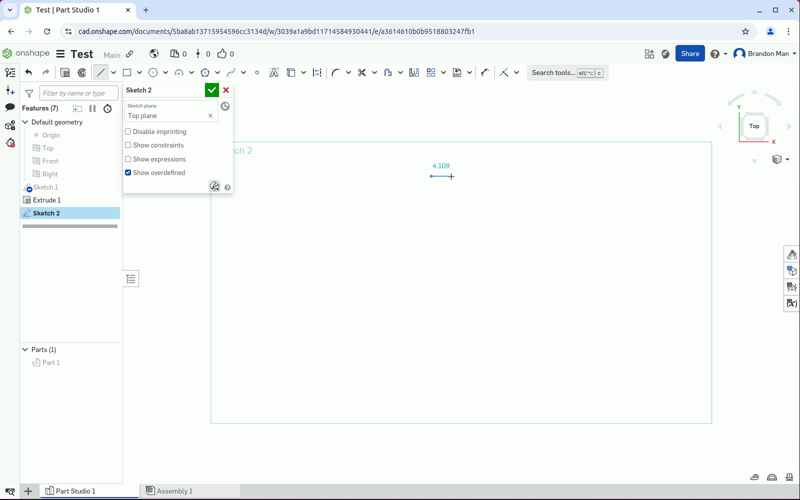
mouse_move(481, 176)
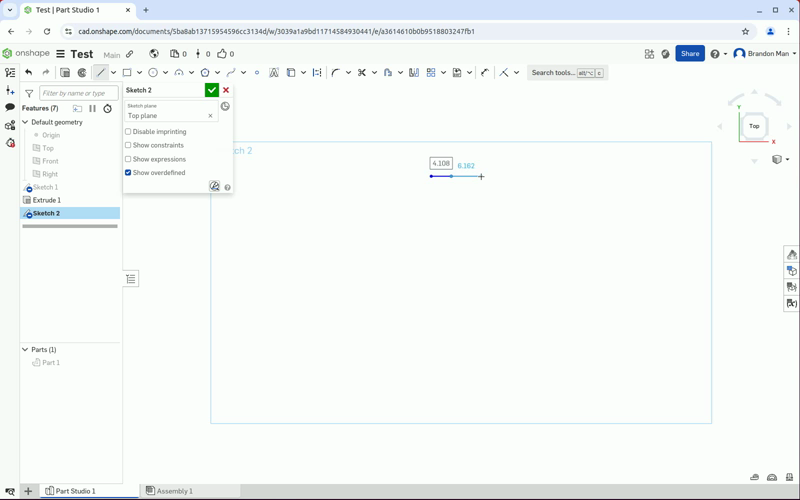
mouse_move(451, 170)
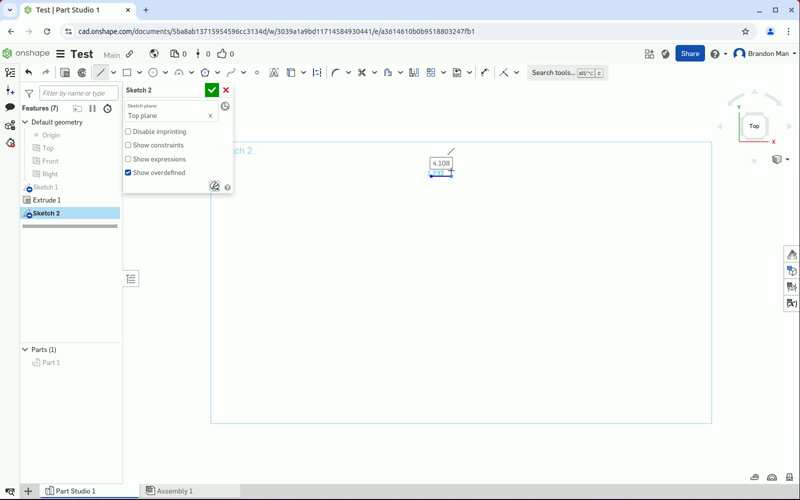
scroll(6)
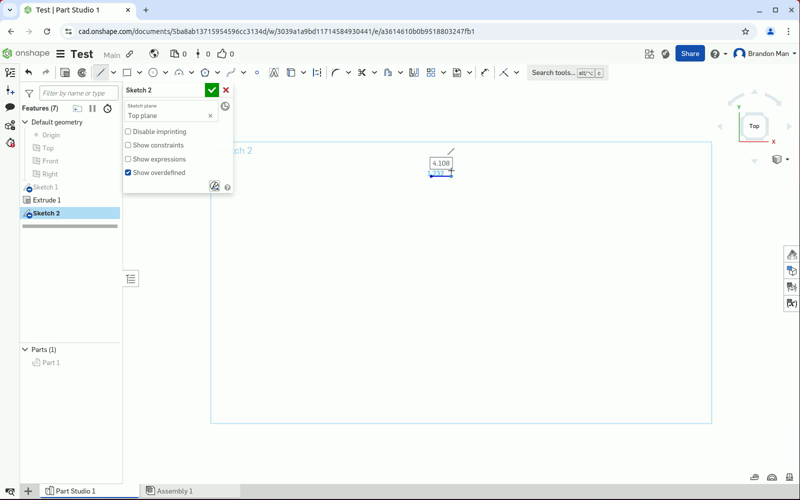
scroll(6)
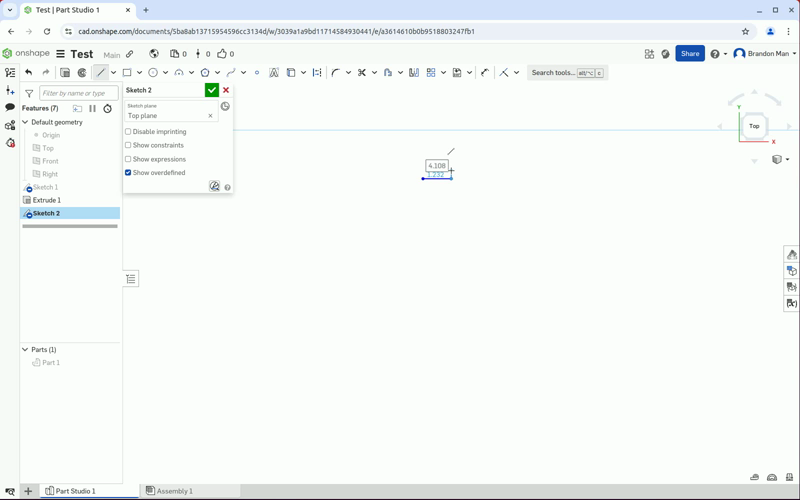
scroll(6)
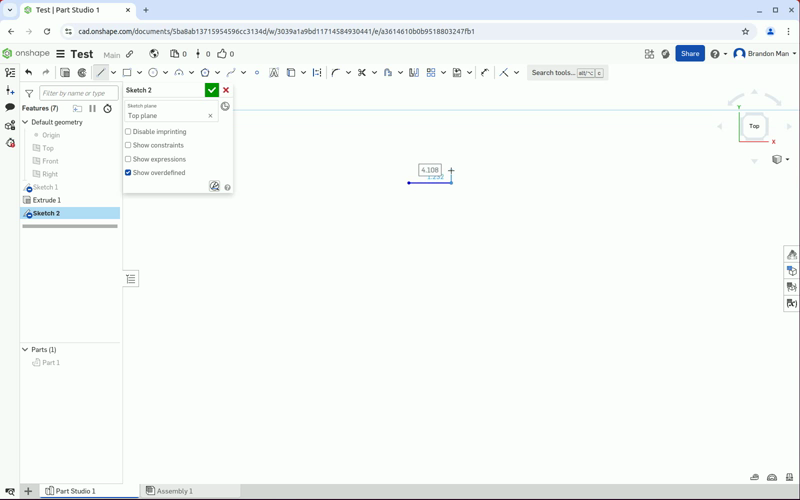
scroll(6)
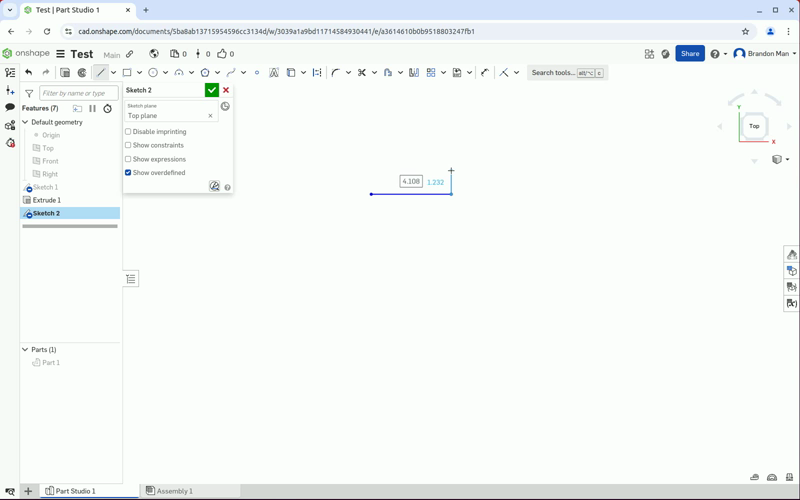
scroll(6)
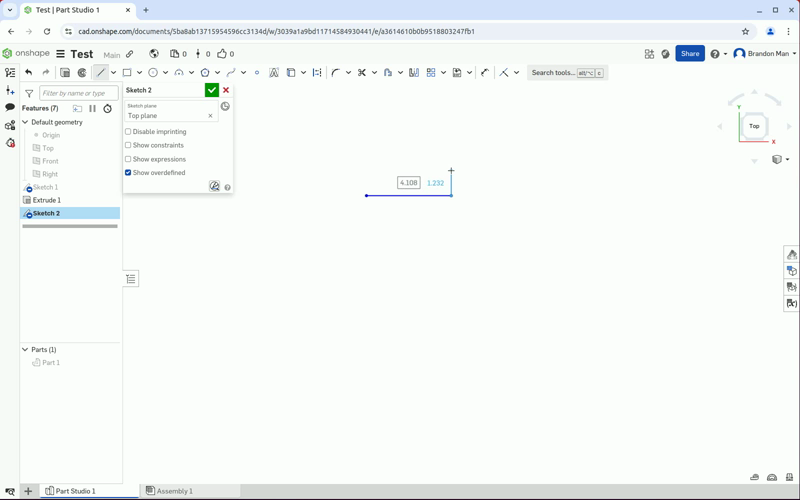
scroll(6)
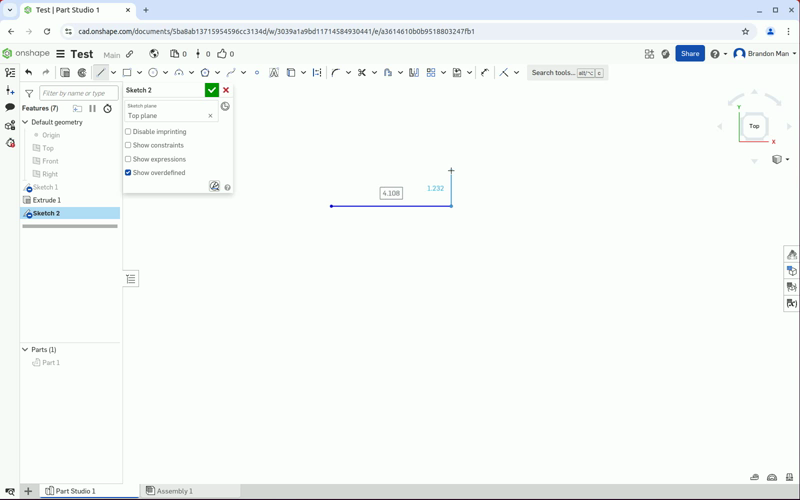
scroll(6)
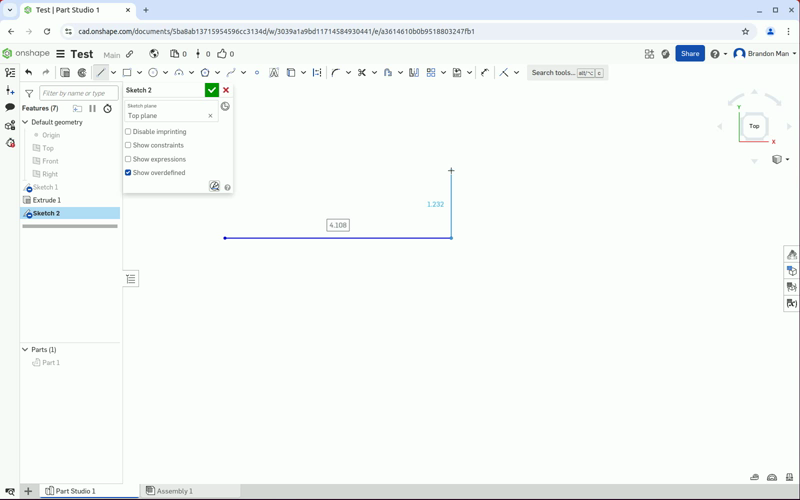
click(451, 170)
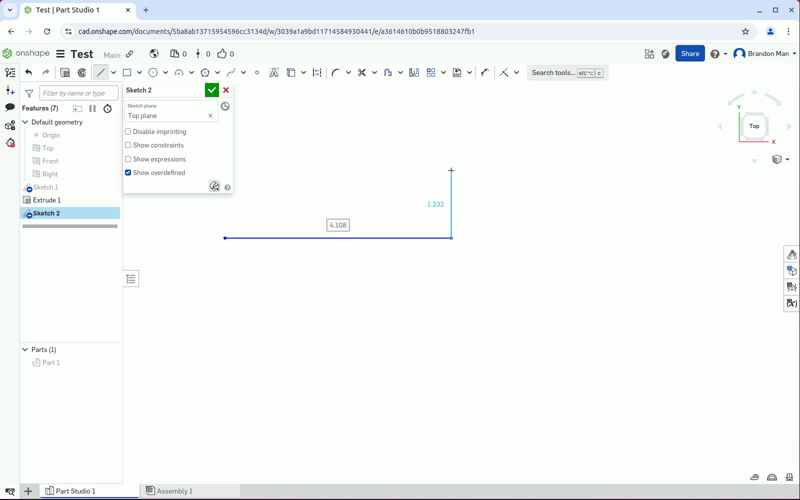
scroll(-6)
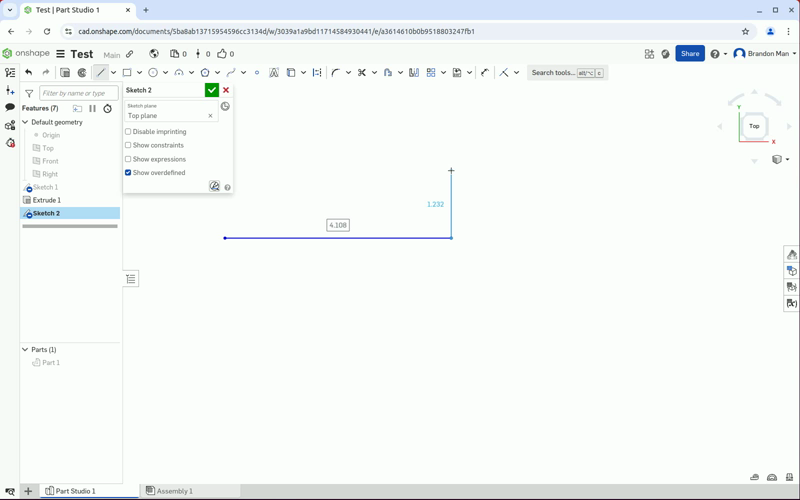
scroll(-6)
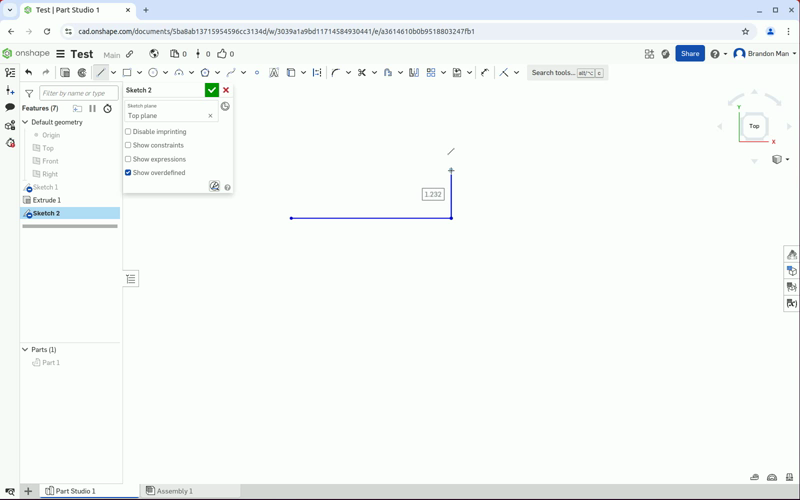
scroll(-6)
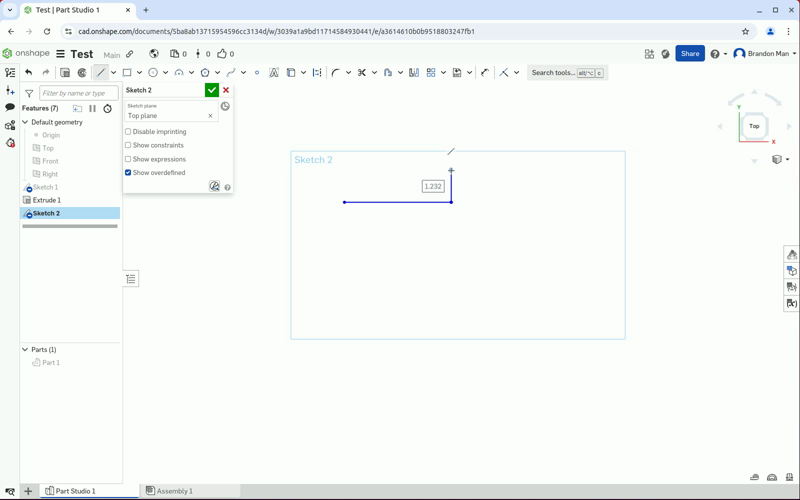
scroll(-6)
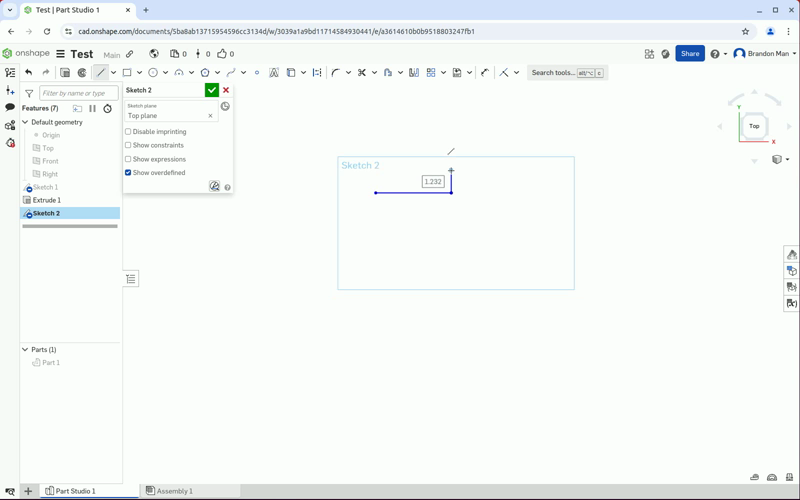
scroll(-6)
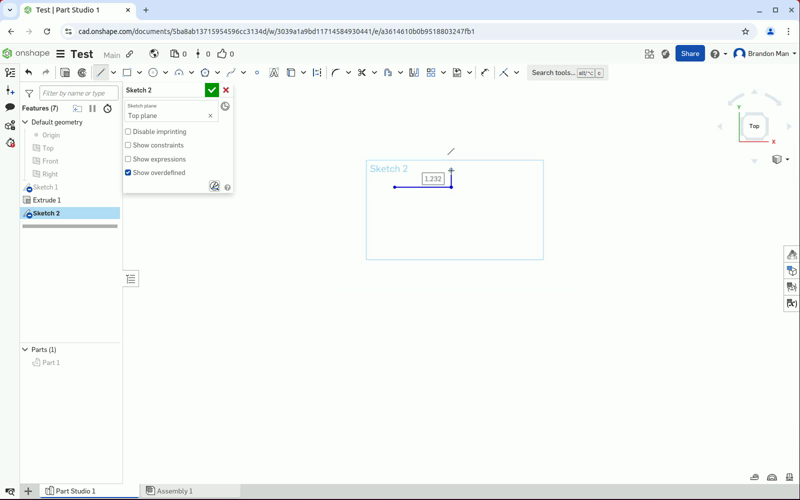
scroll(-6)
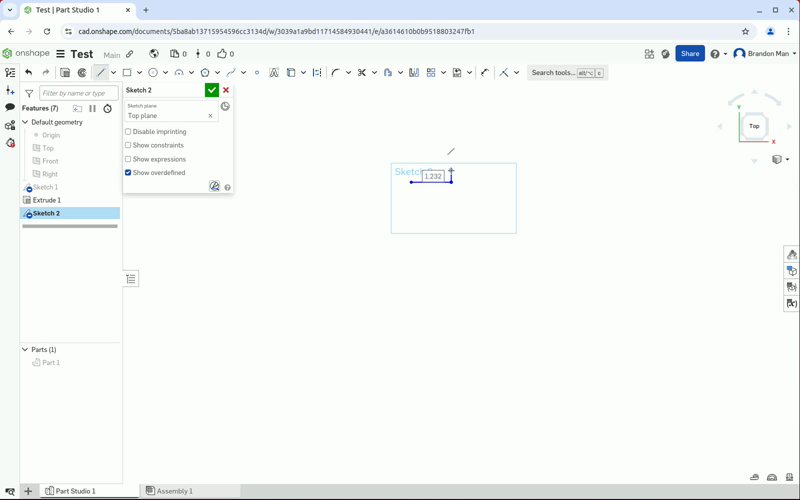
scroll(-6)
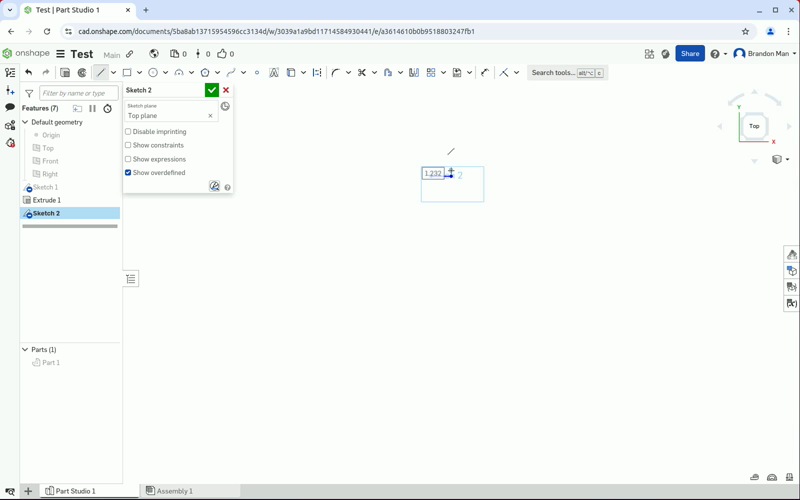
key_up(shift)
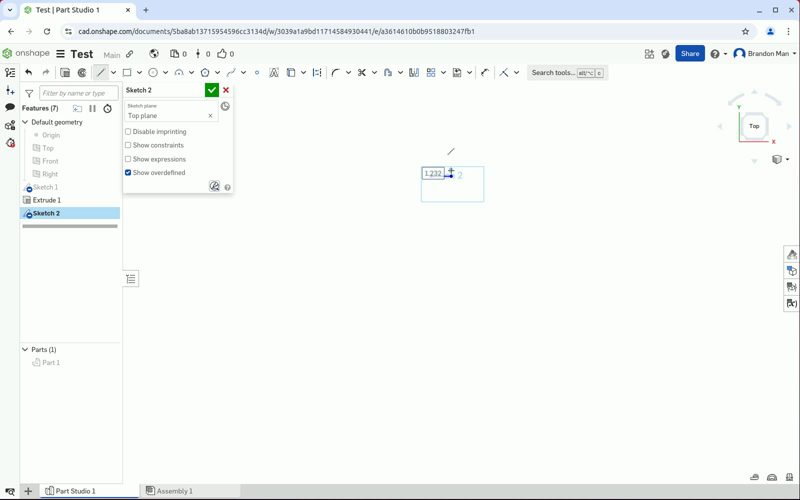
key_down(shift)
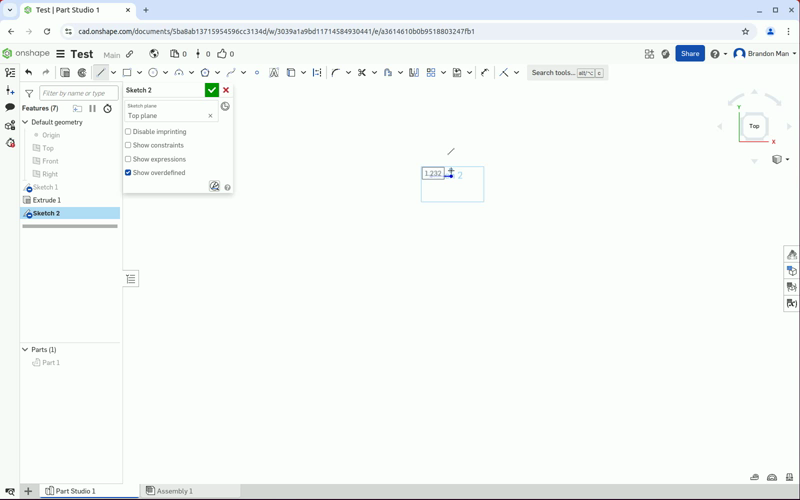
mouse_move(481, 170)
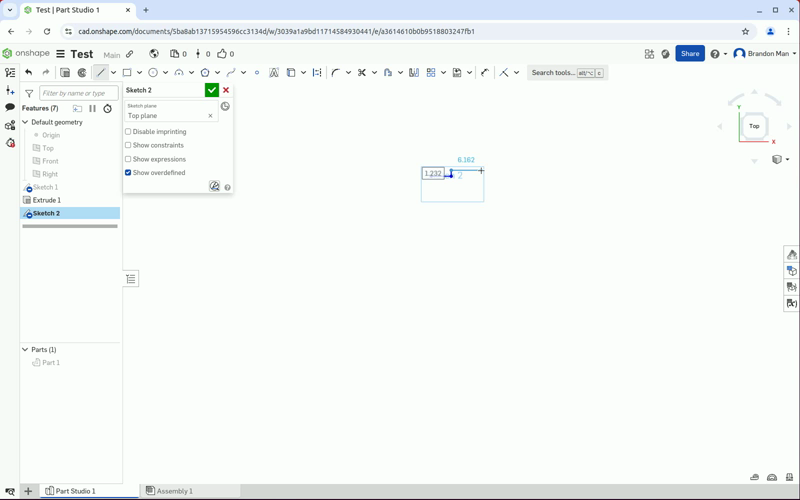
mouse_move(431, 170)
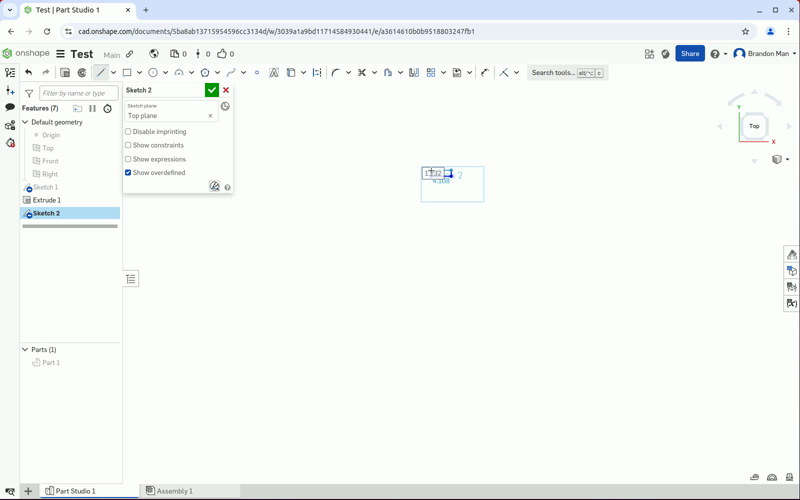
click(431, 170)
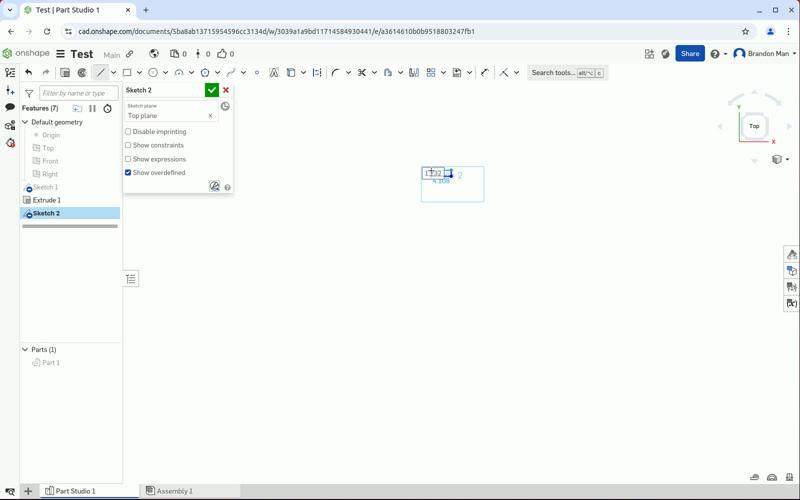
key_up(shift)
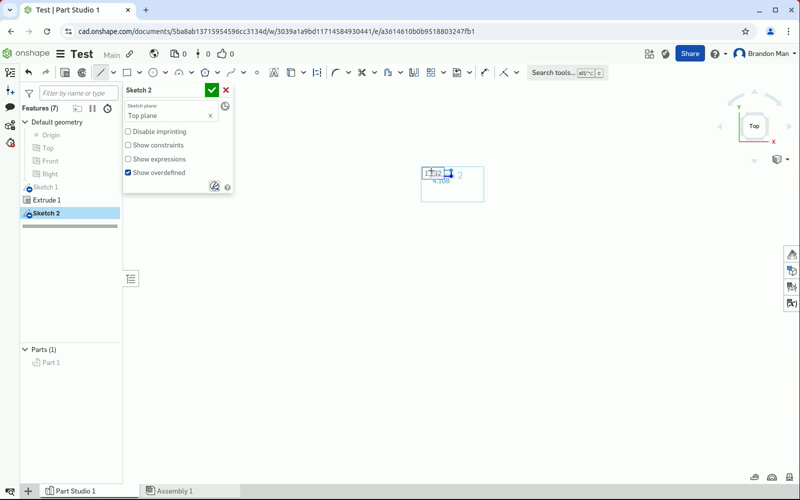
mouse_move(461, 170)
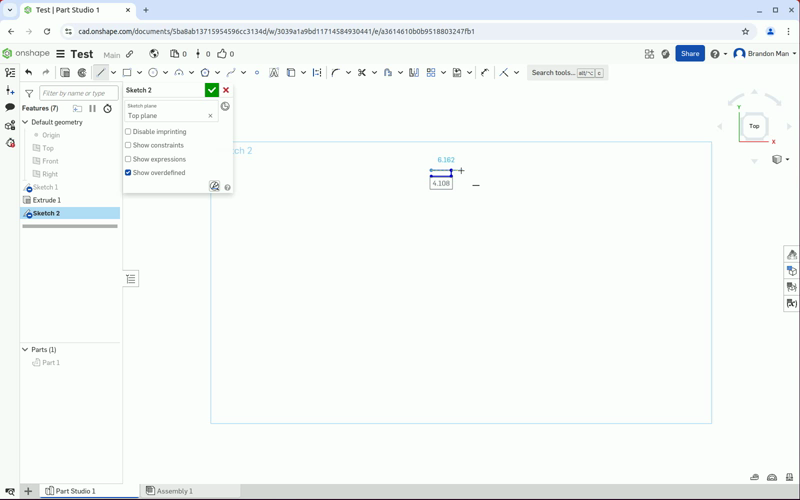
key_down(shift)
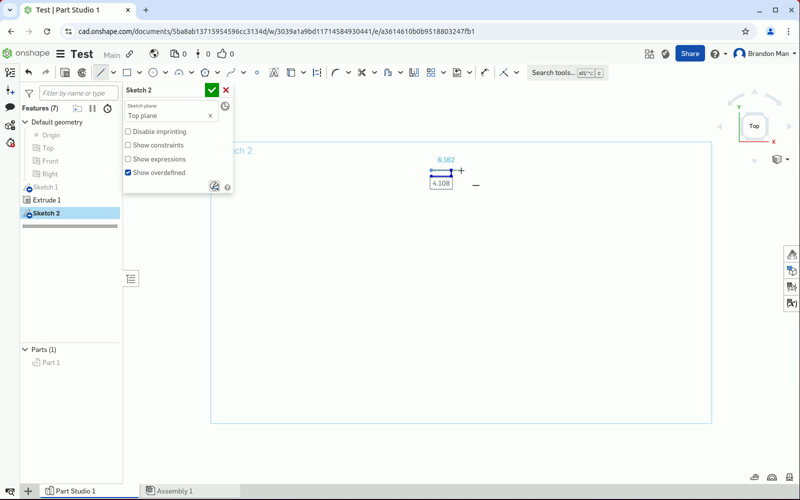
mouse_move(431, 176)
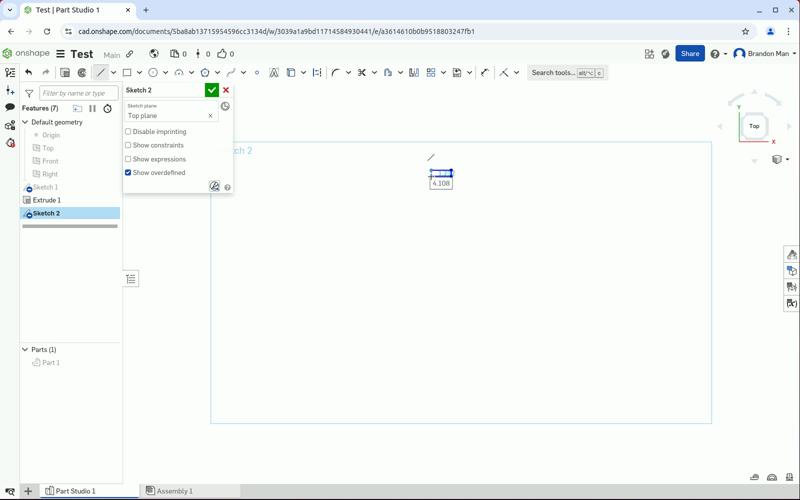
scroll(6)
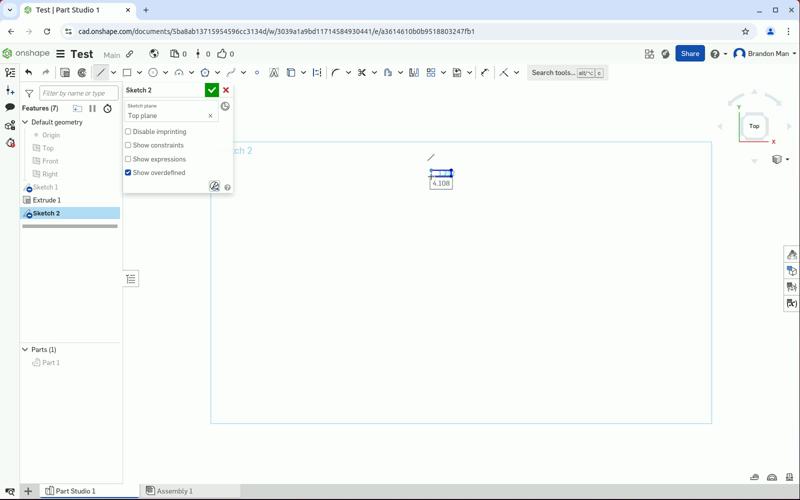
scroll(6)
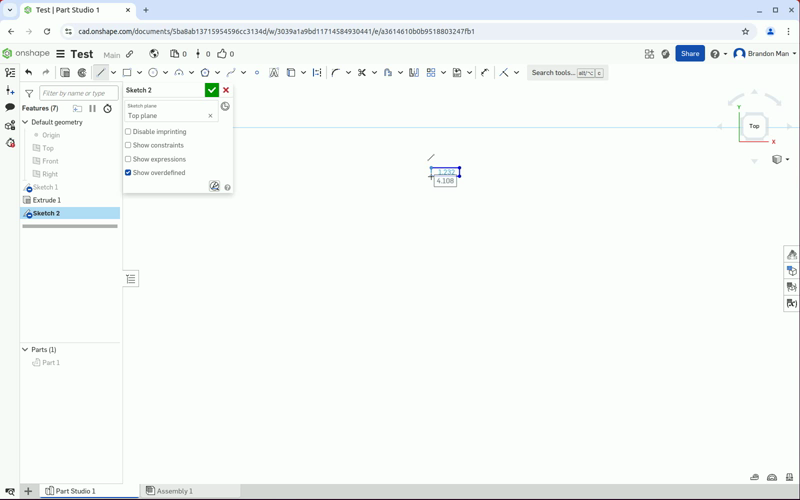
scroll(6)
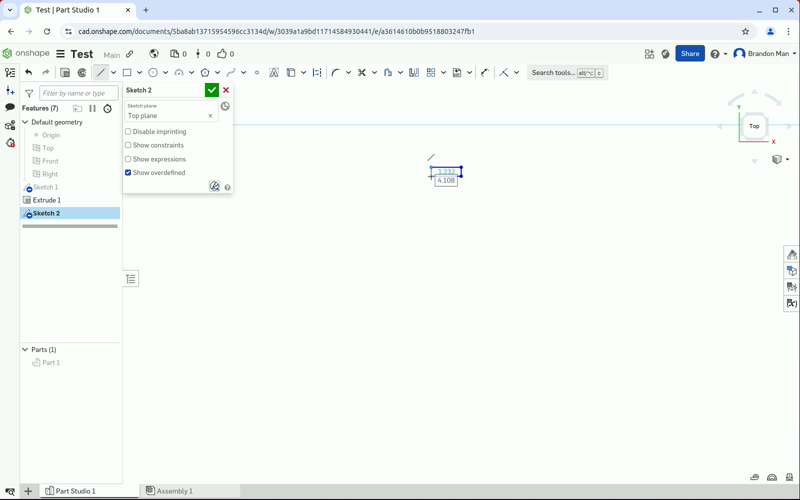
scroll(6)
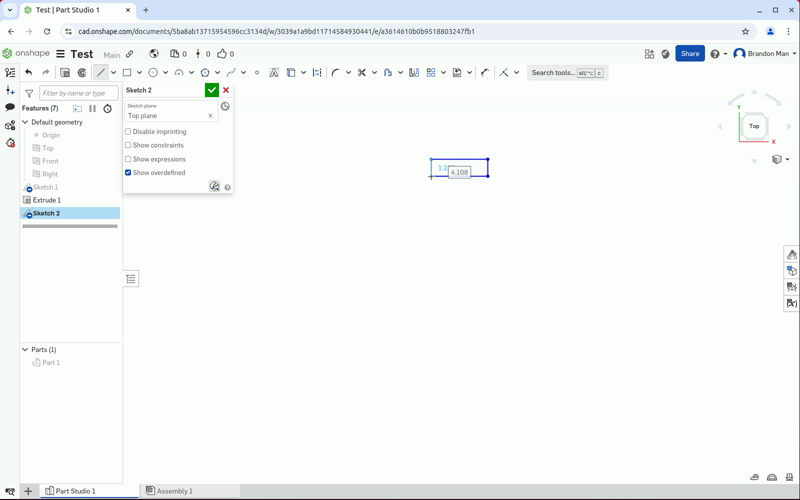
scroll(6)
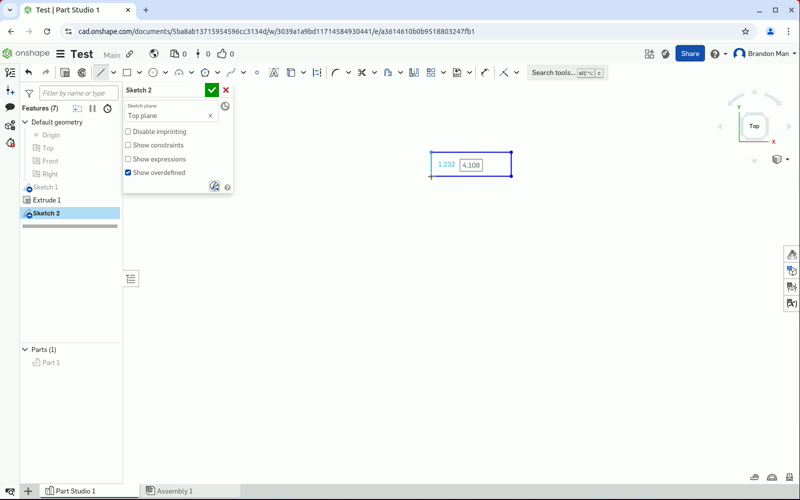
scroll(6)
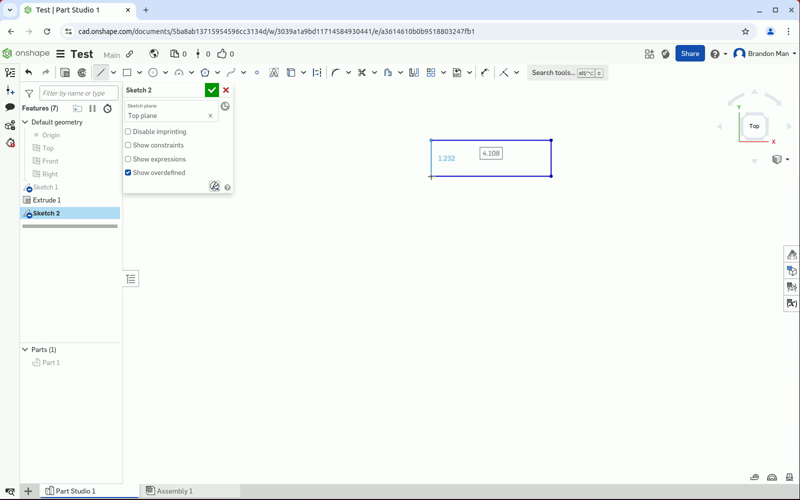
scroll(6)
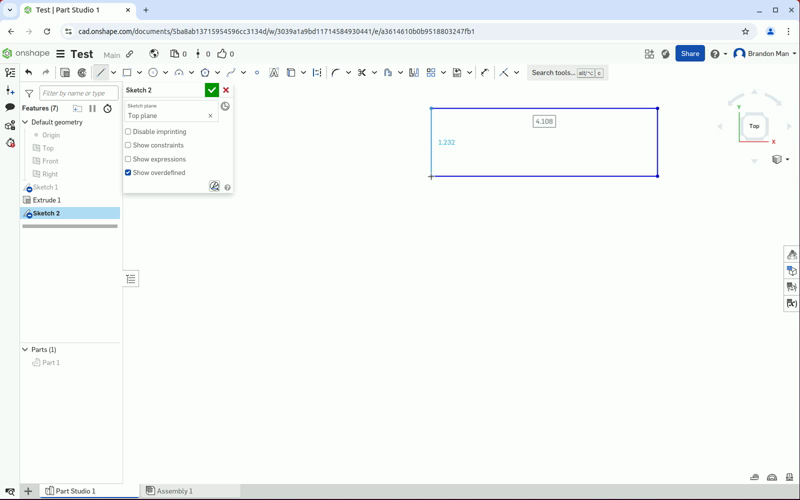
key_up(shift)
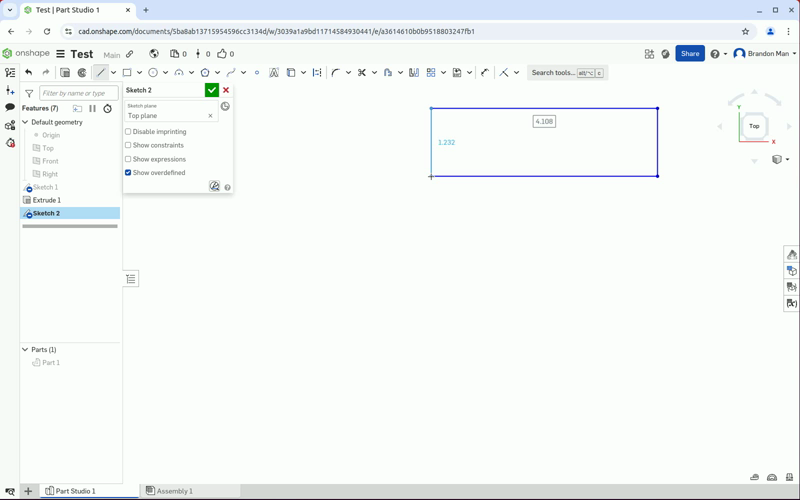
click(431, 176)
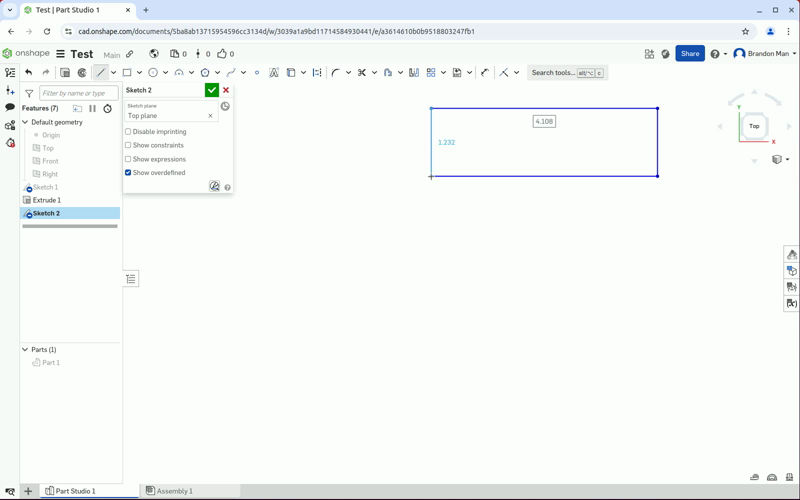
scroll(-6)
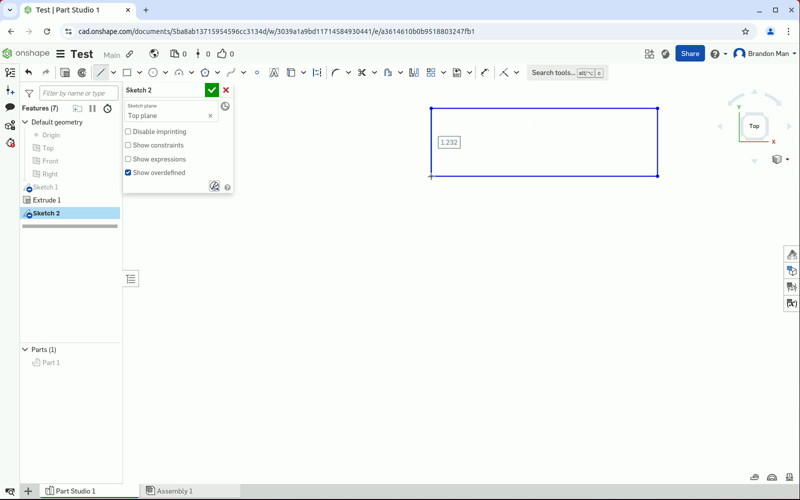
scroll(-6)
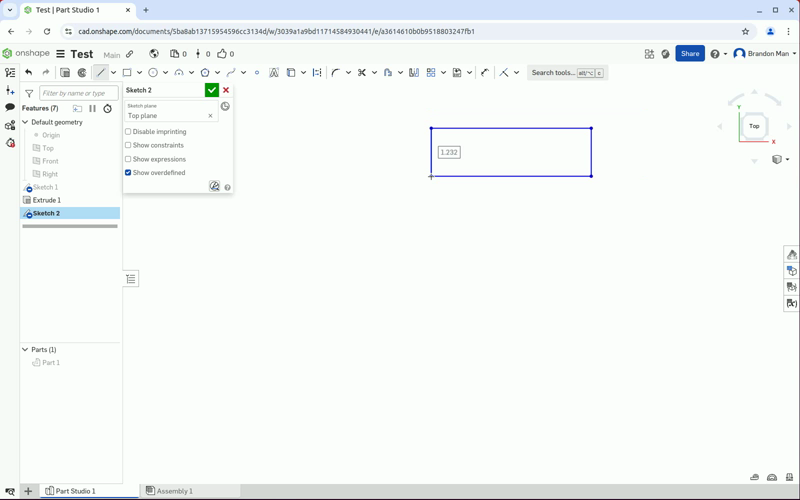
scroll(-6)
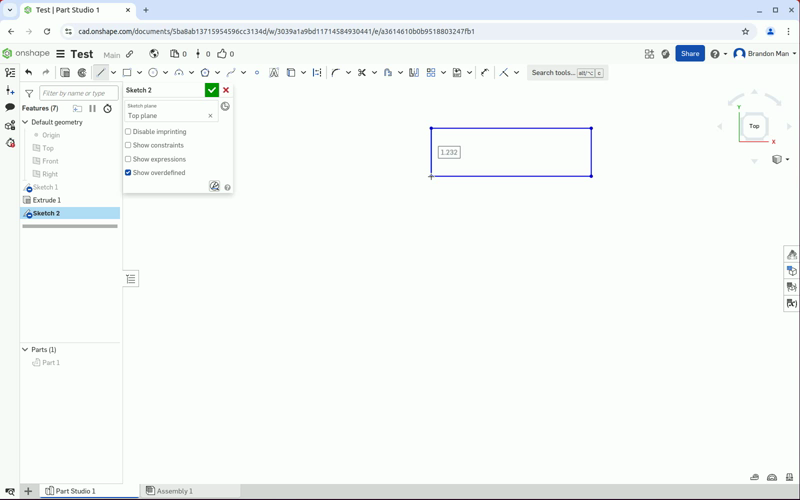
scroll(-6)
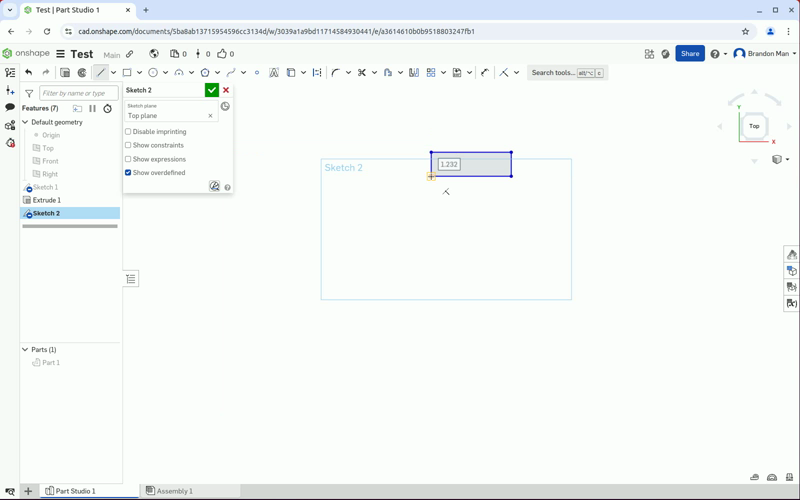
scroll(-6)
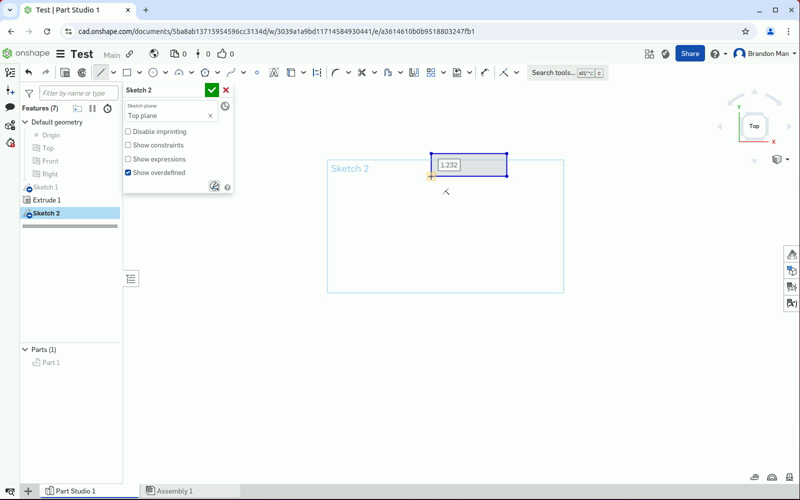
scroll(-6)
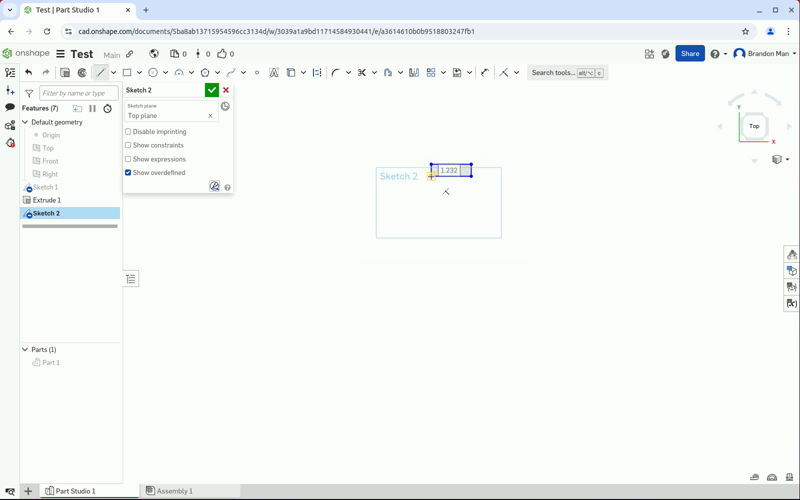
scroll(-6)
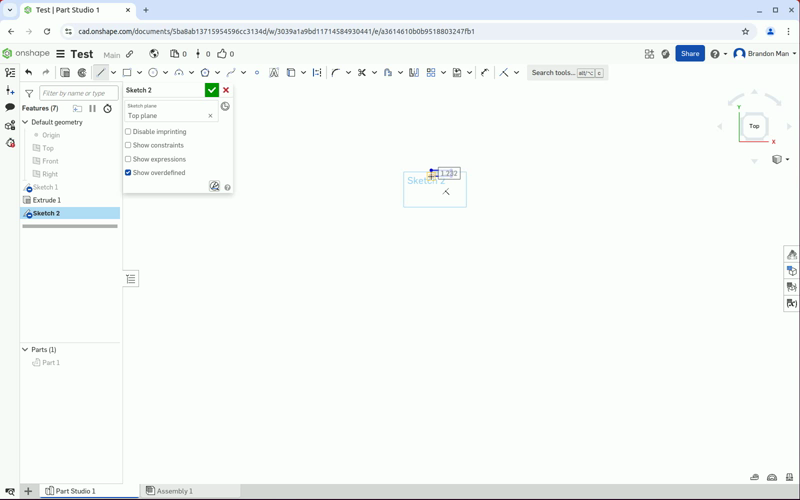
key(esc)
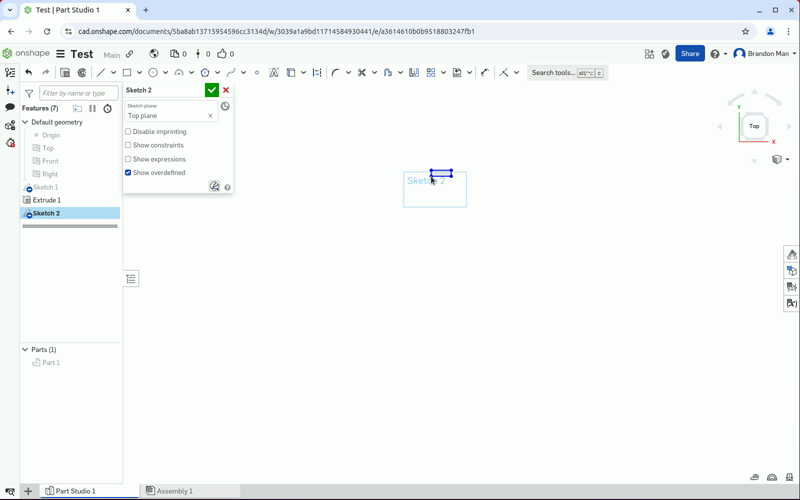
mouse_move(438, 171)
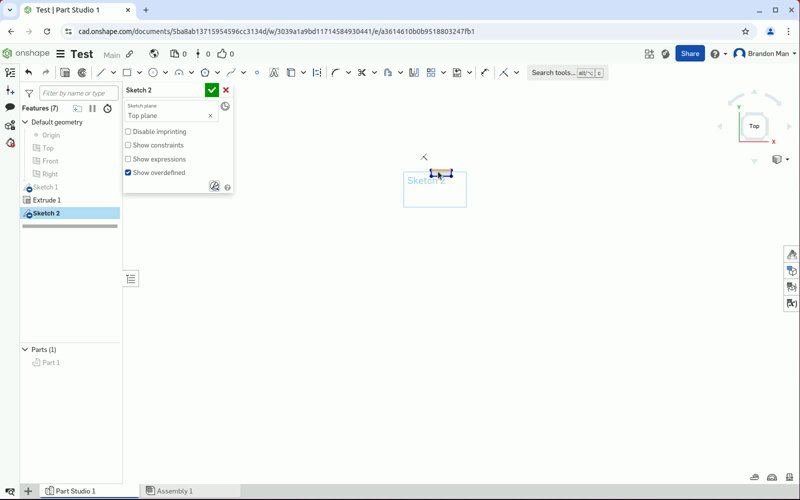
scroll(6)
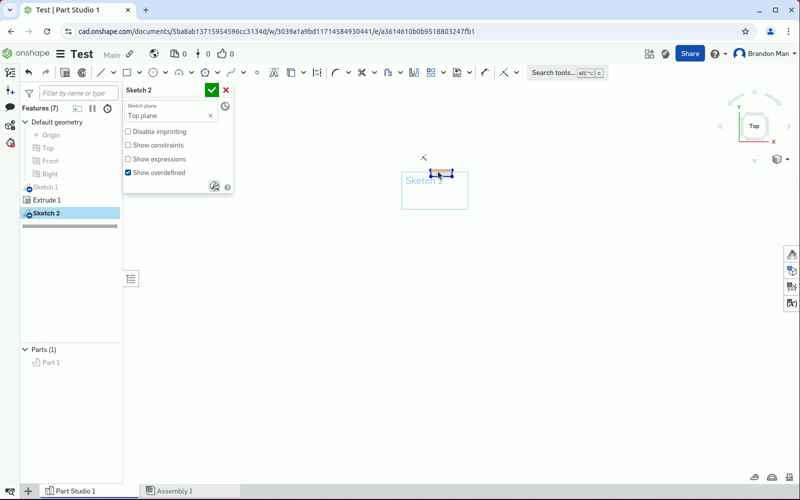
scroll(6)
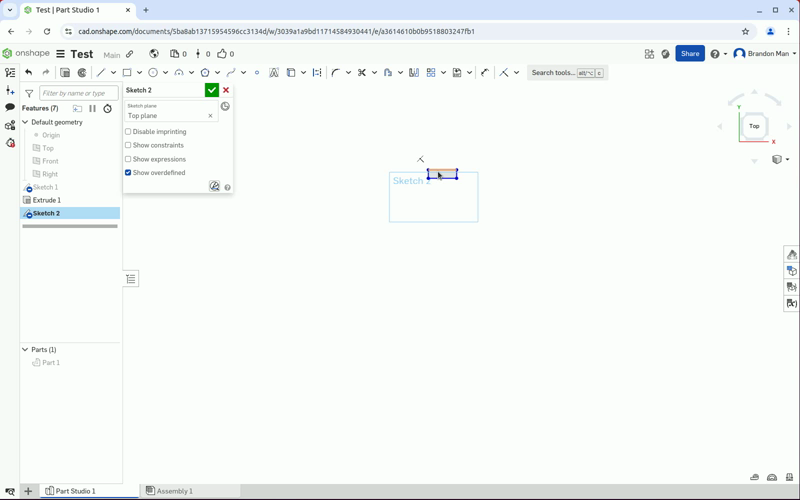
scroll(6)
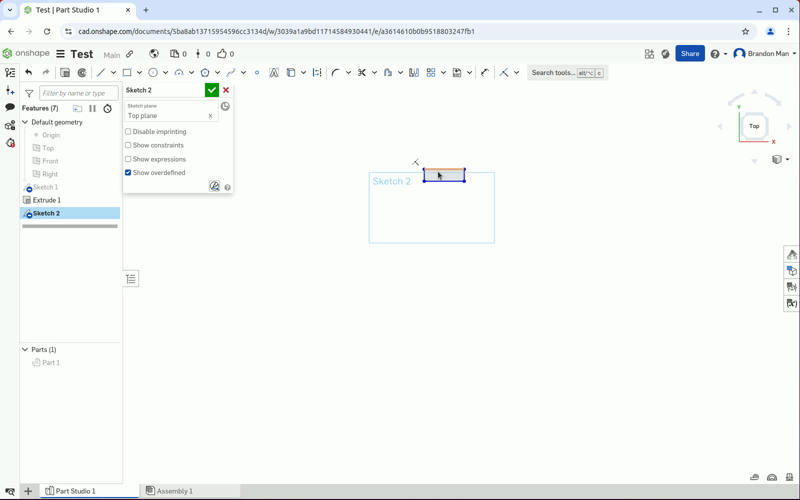
scroll(6)
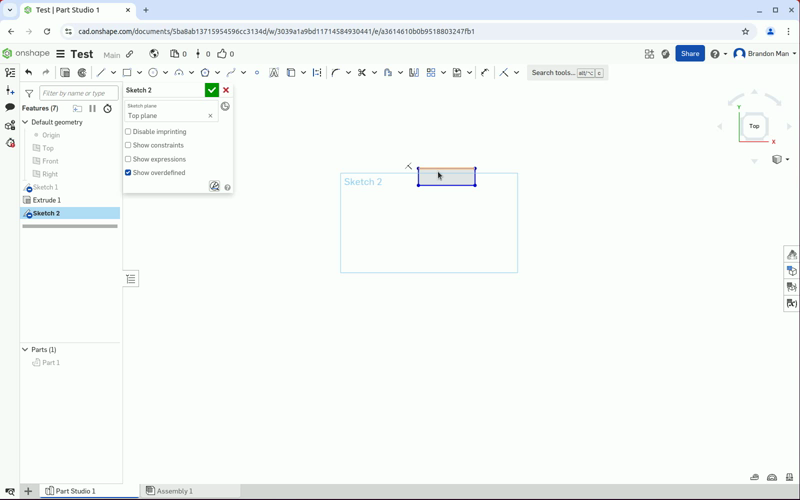
scroll(6)
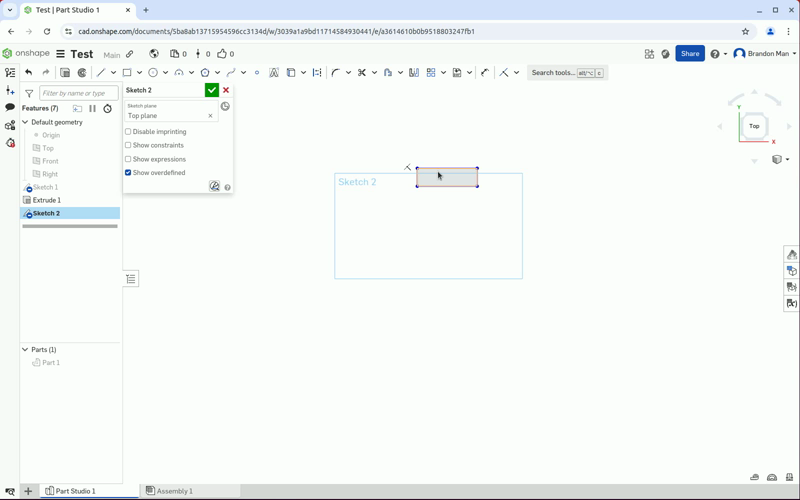
scroll(6)
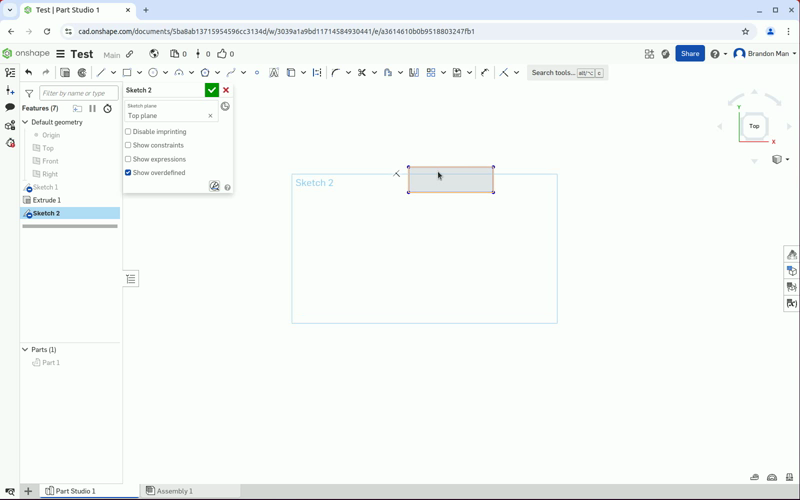
scroll(6)
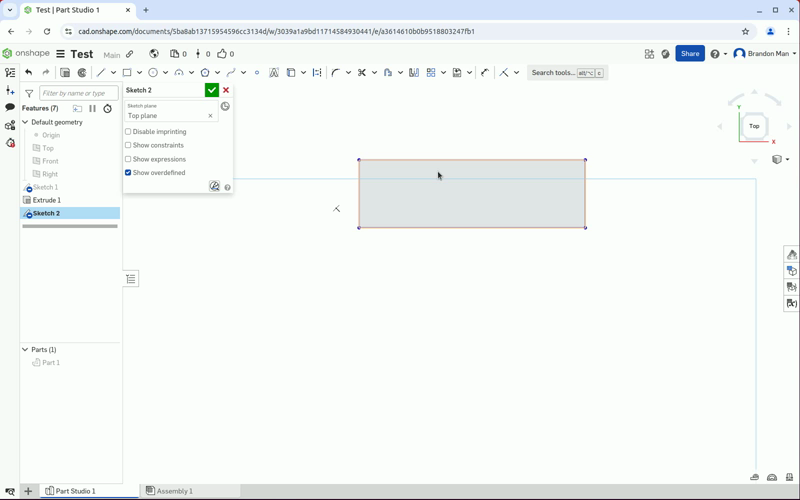
click(438, 171)
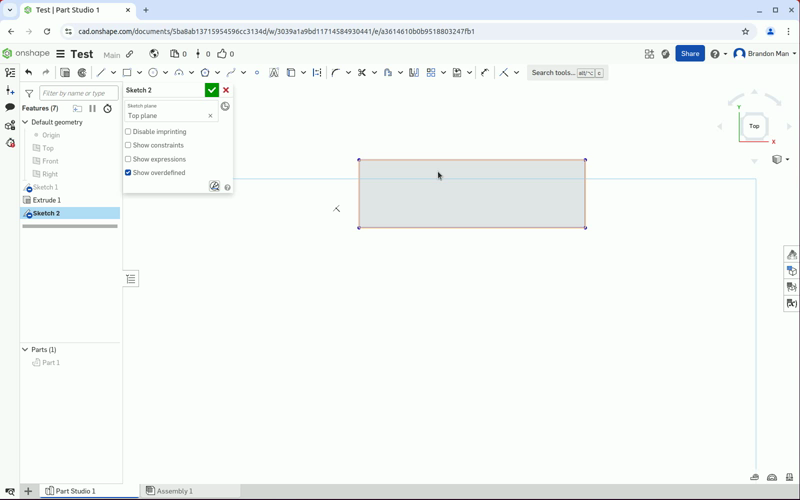
scroll(-6)
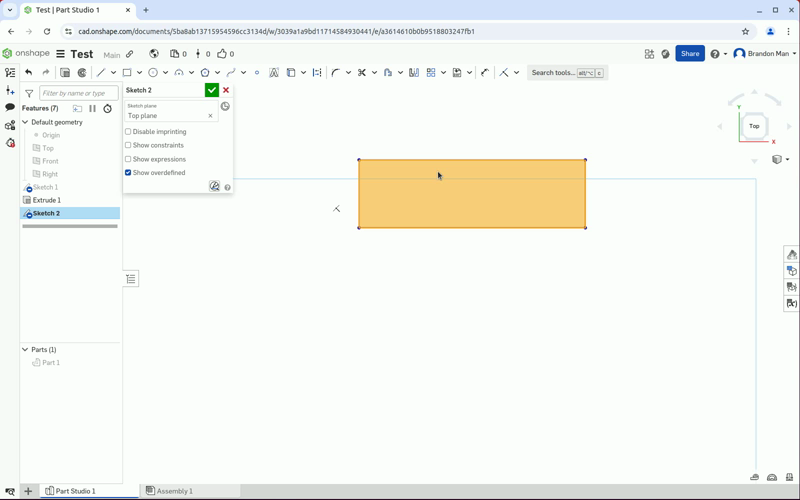
scroll(-6)
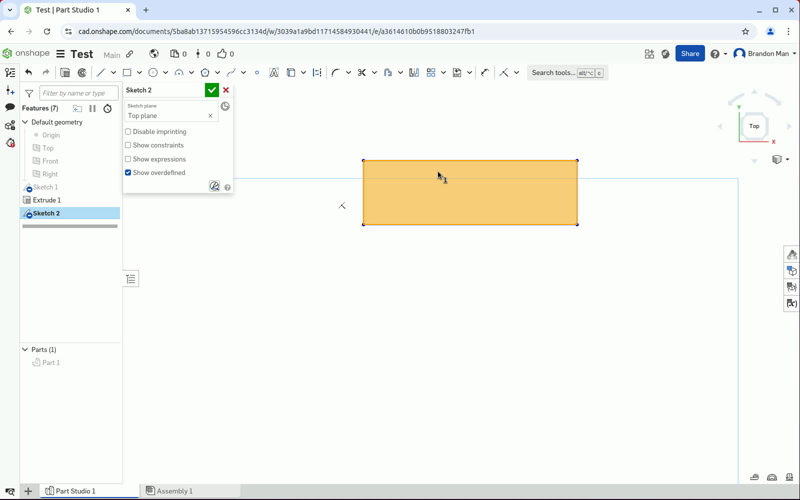
scroll(-6)
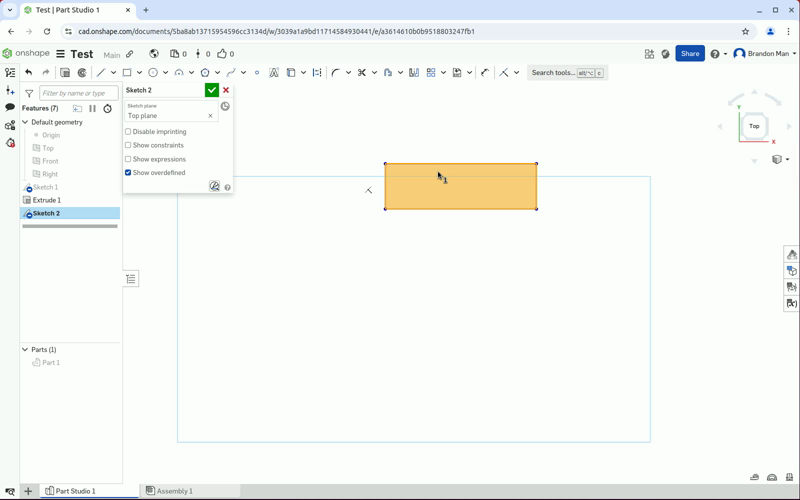
scroll(-6)
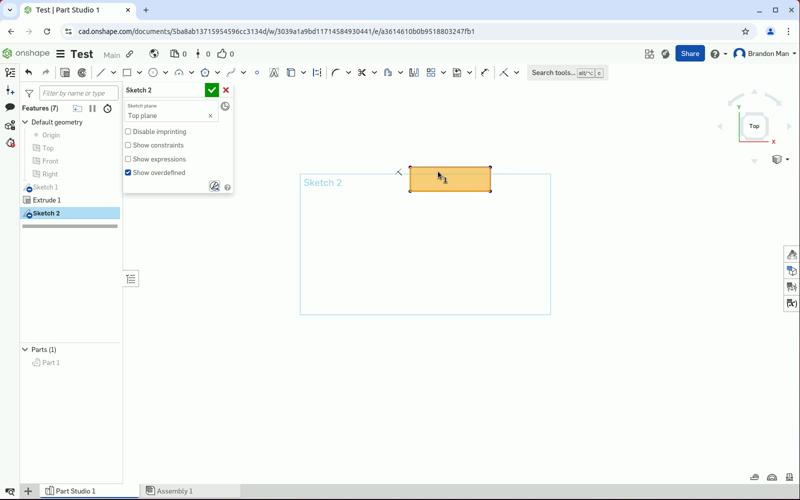
scroll(-6)
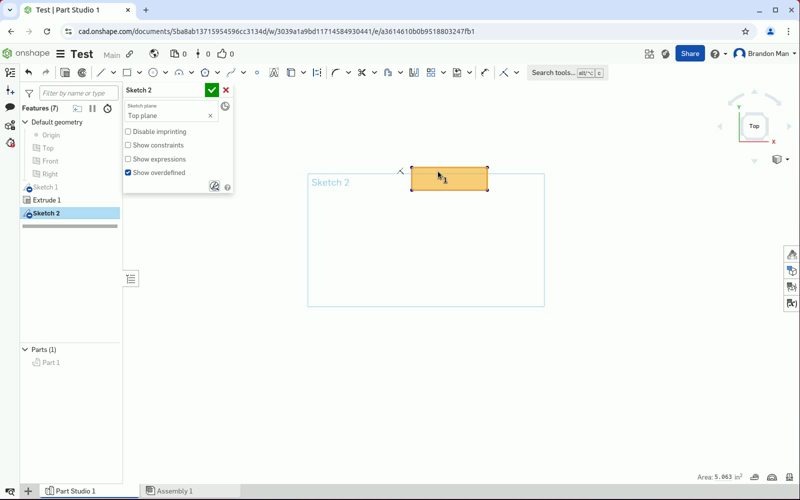
scroll(-6)
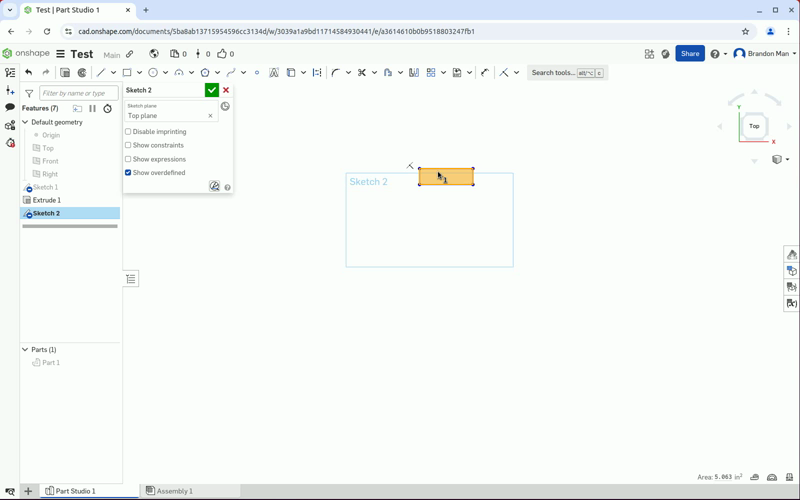
scroll(-6)
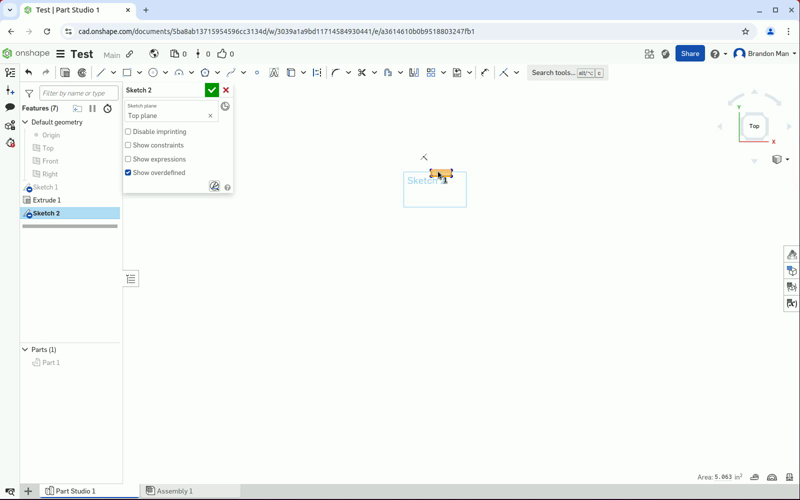
mouse_move(73, 352)
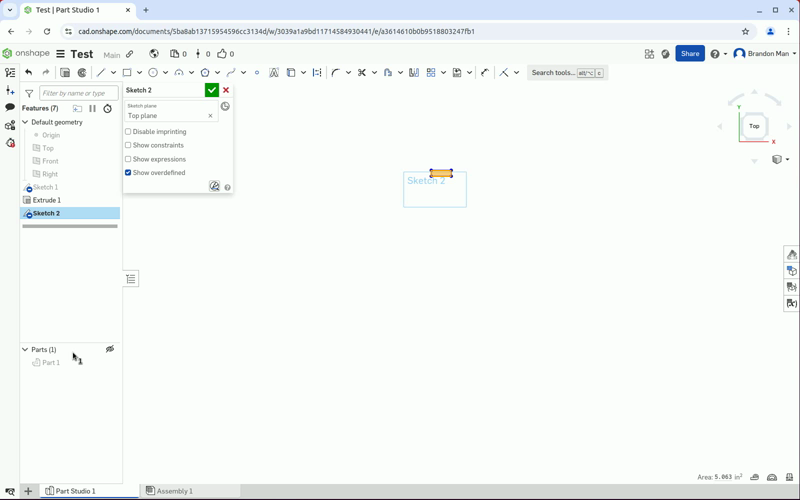
key(shift+y)
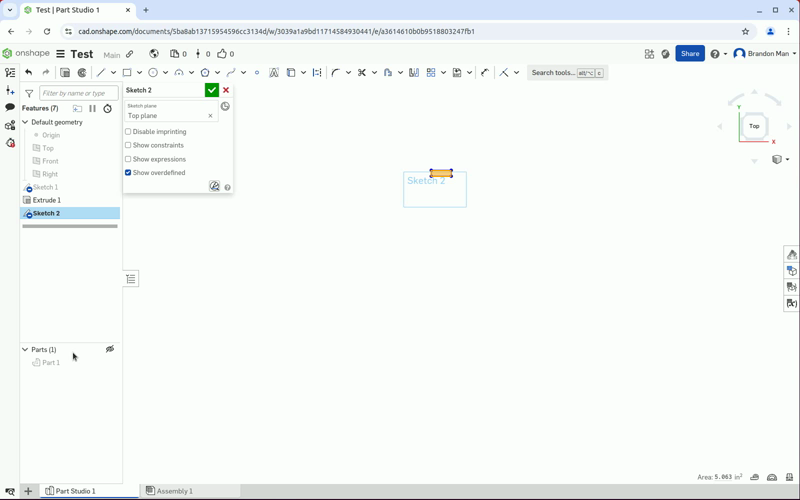
key(shift+e)
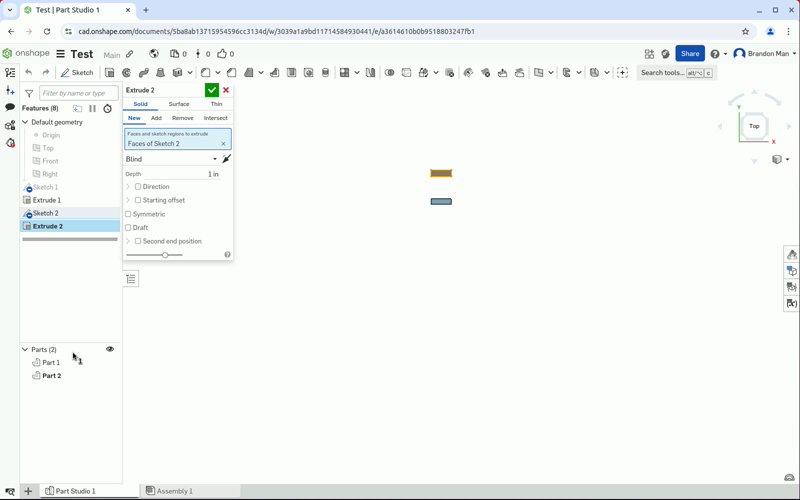
mouse_move(143, 106)
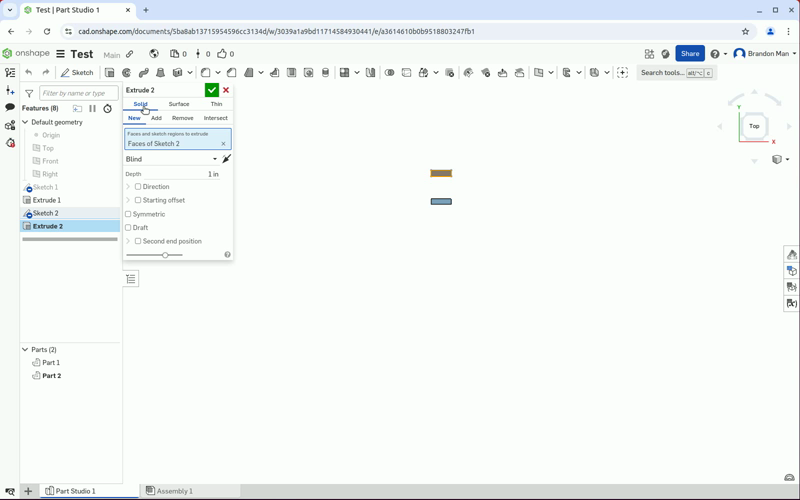
click(143, 106)
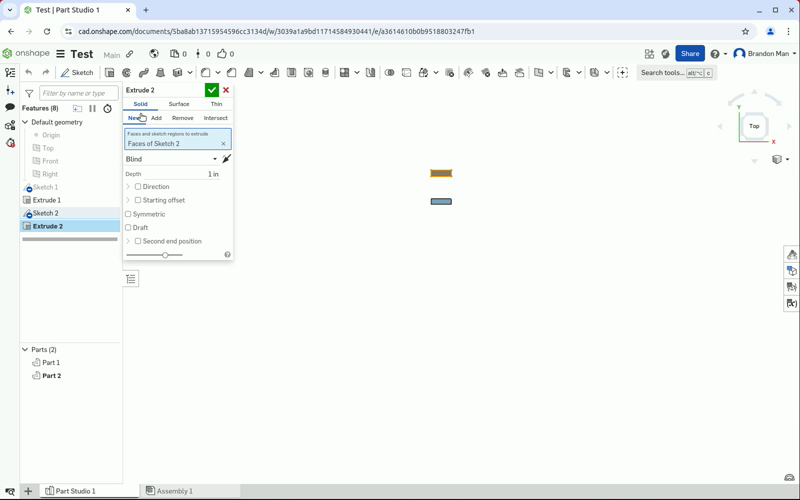
mouse_move(137, 120)
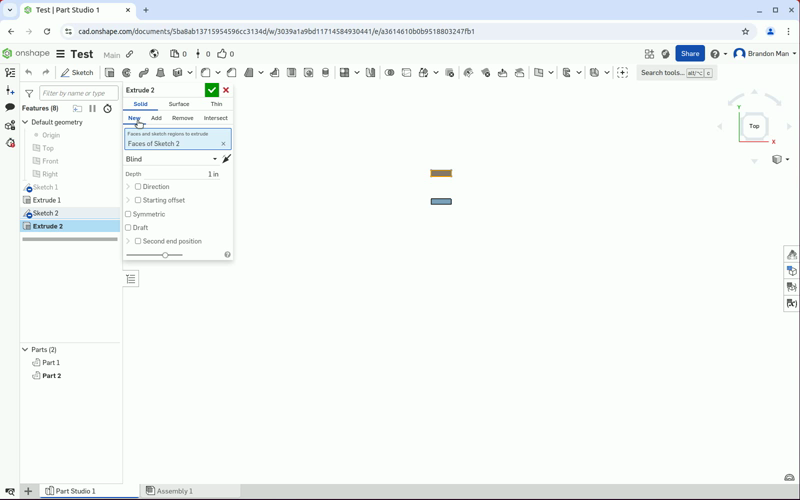
click(137, 120)
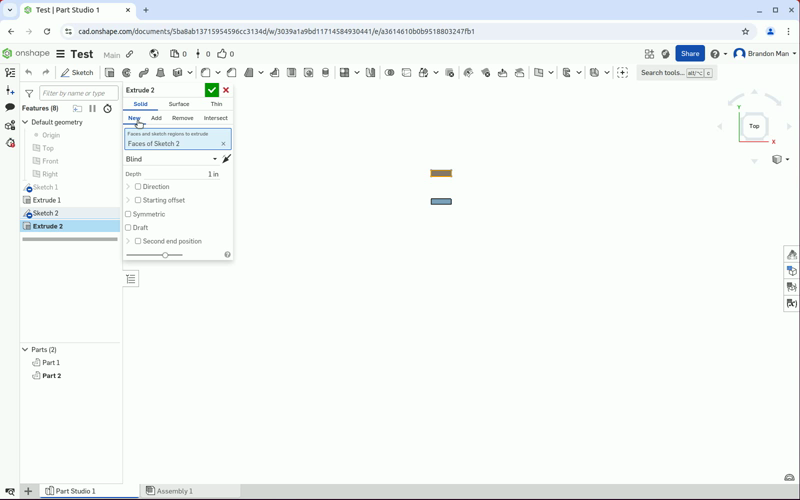
key(tab, 4)
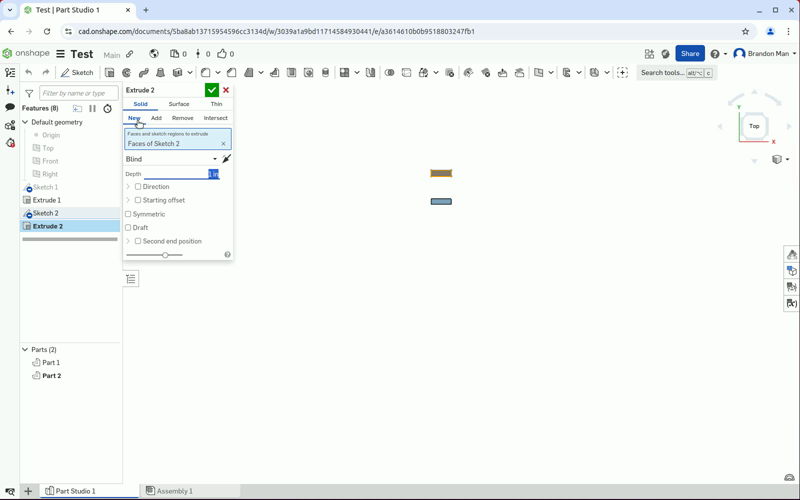
text(1.204)
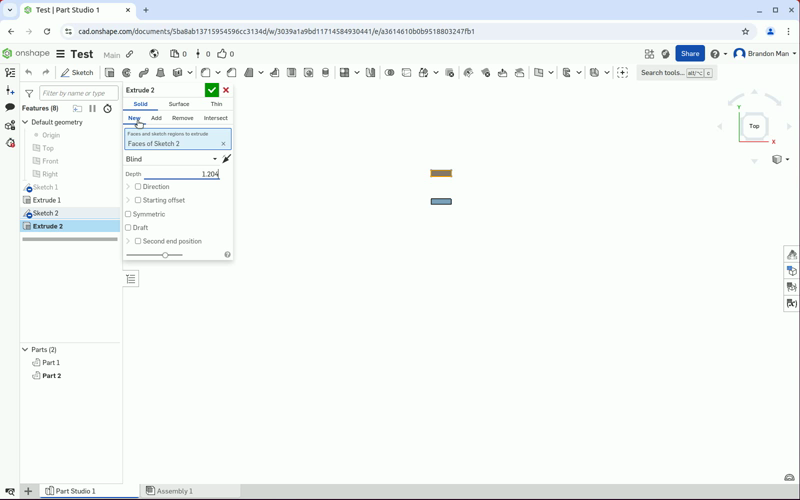
key(enter)
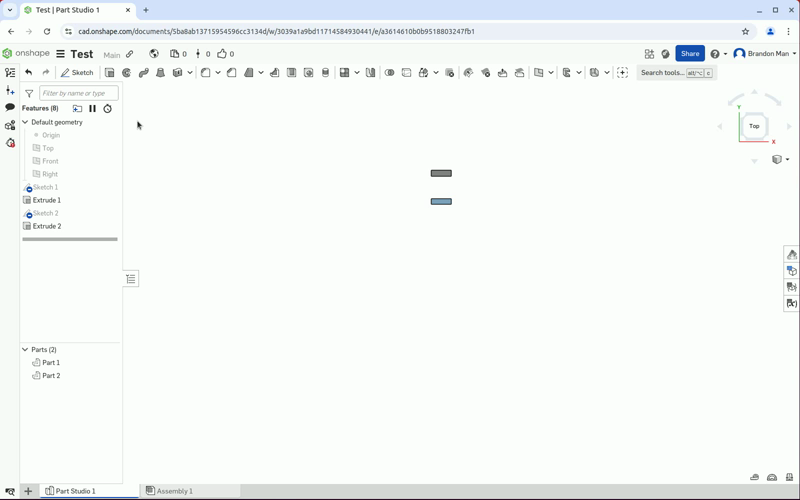
key(shift+h)
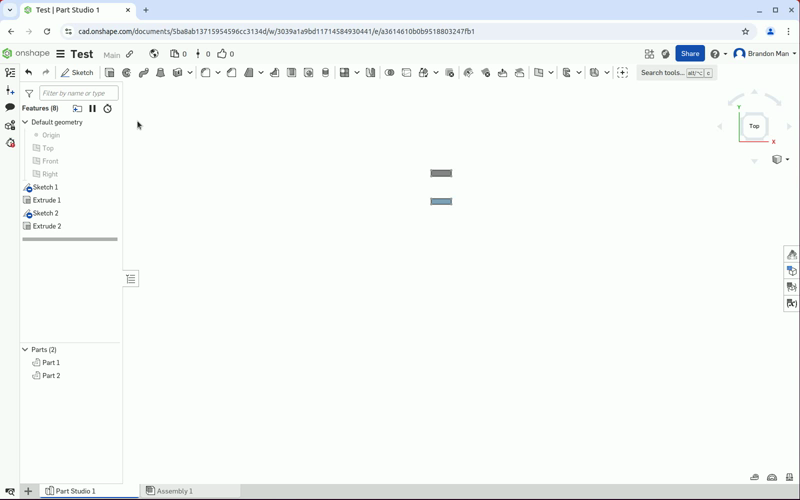
key(shift+h)
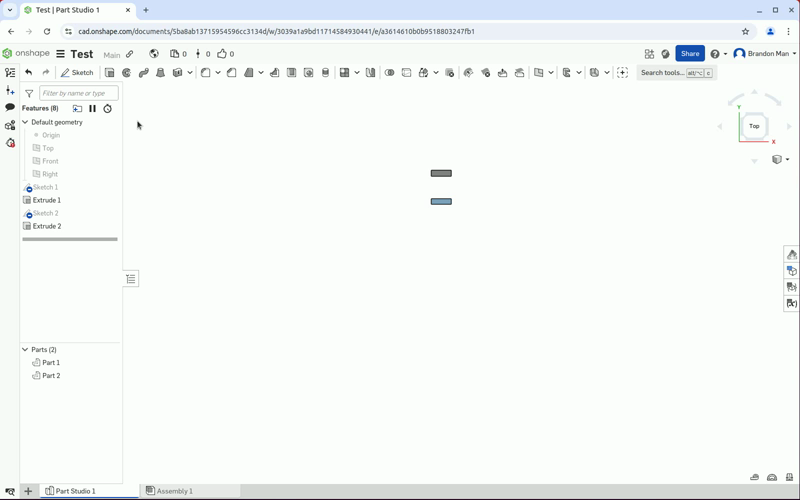
mouse_move(73, 189)
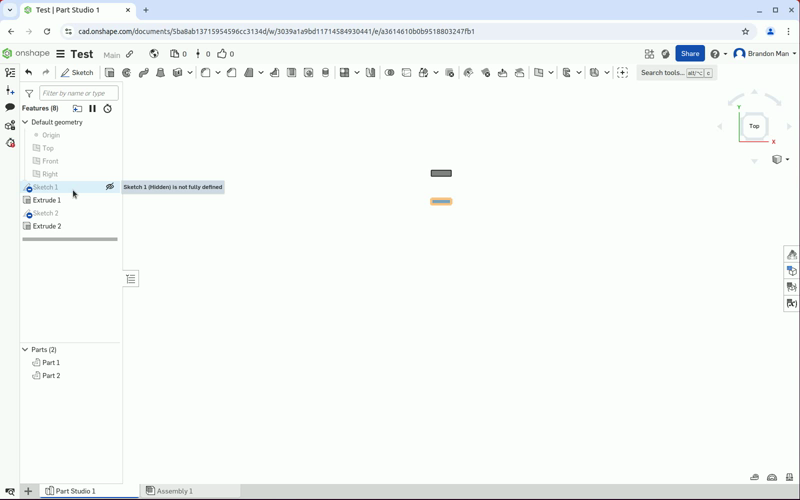
click(73, 189)
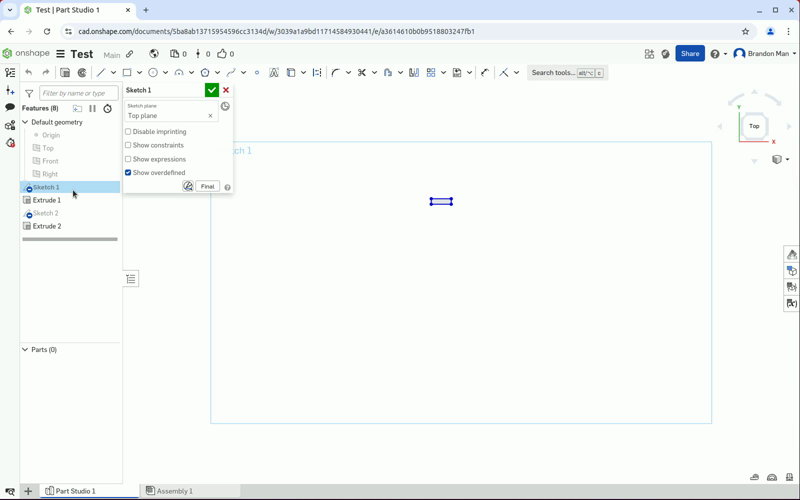
mouse_move(229, 92)
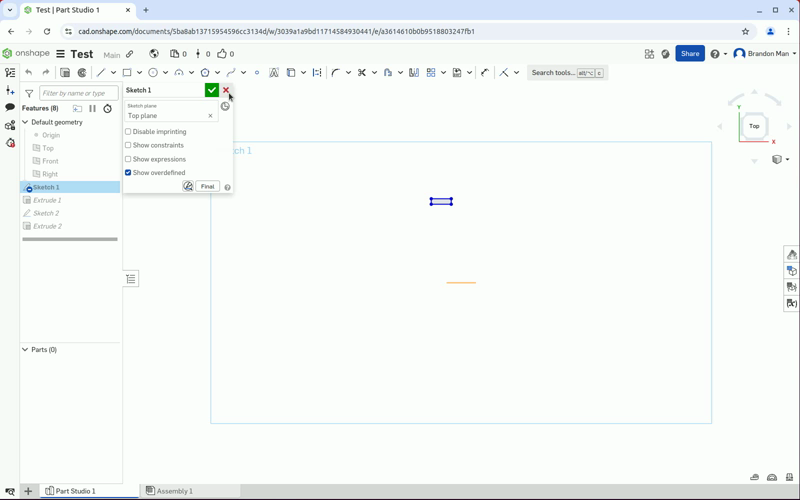
click(229, 92)
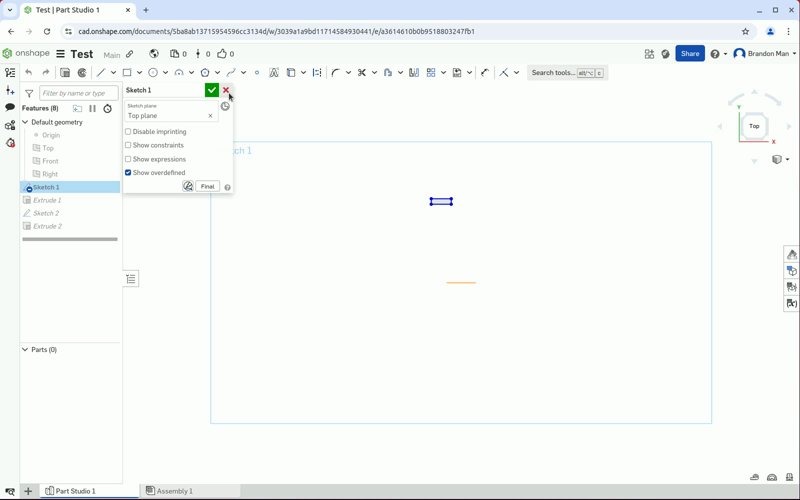
key(shift+s)
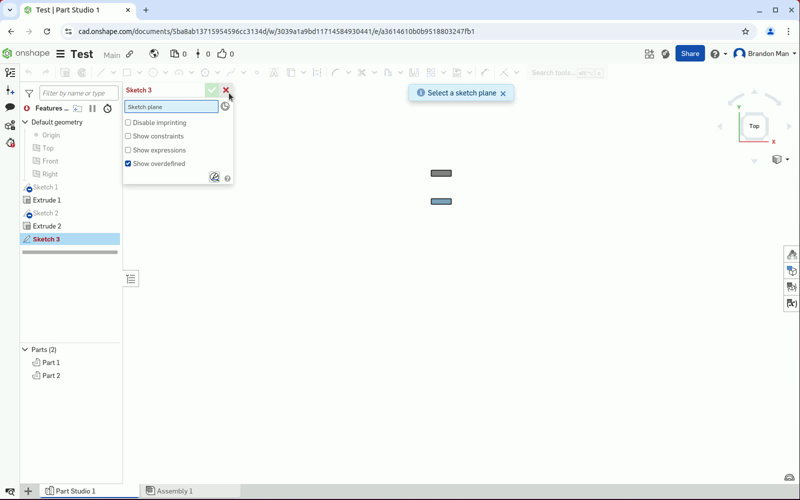
mouse_move(73, 150)
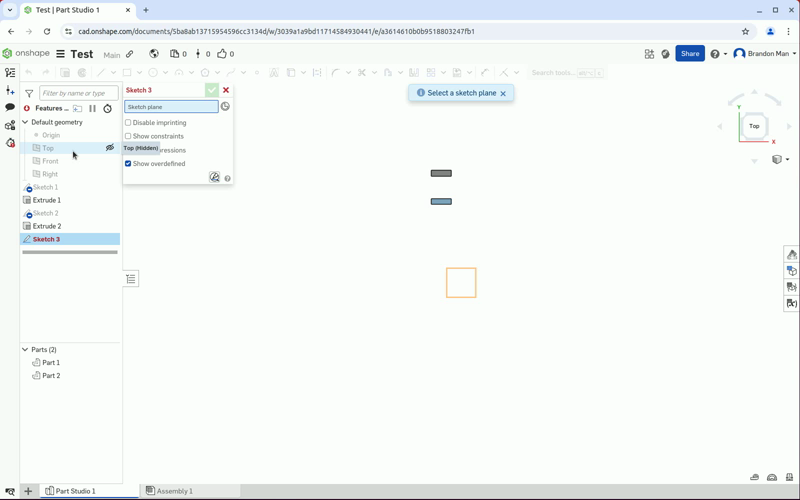
click(73, 150)
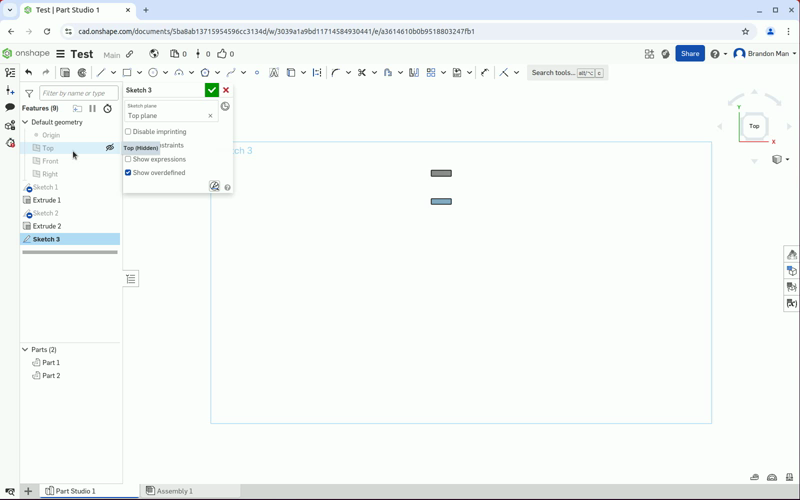
mouse_move(73, 352)
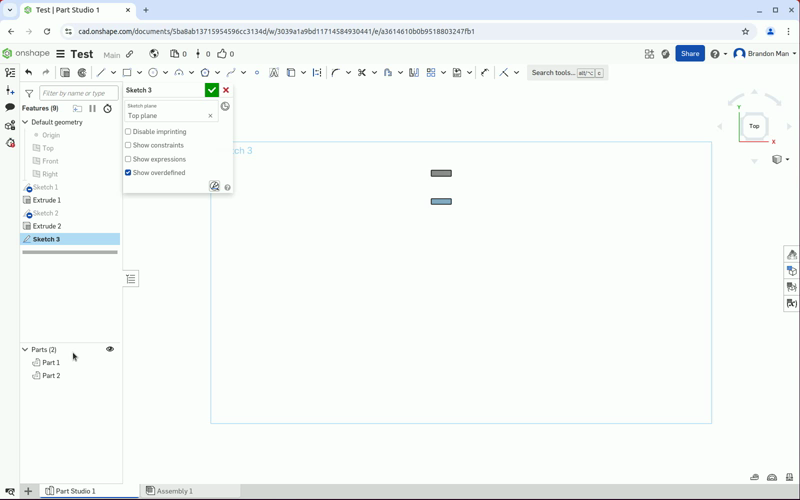
key(y)
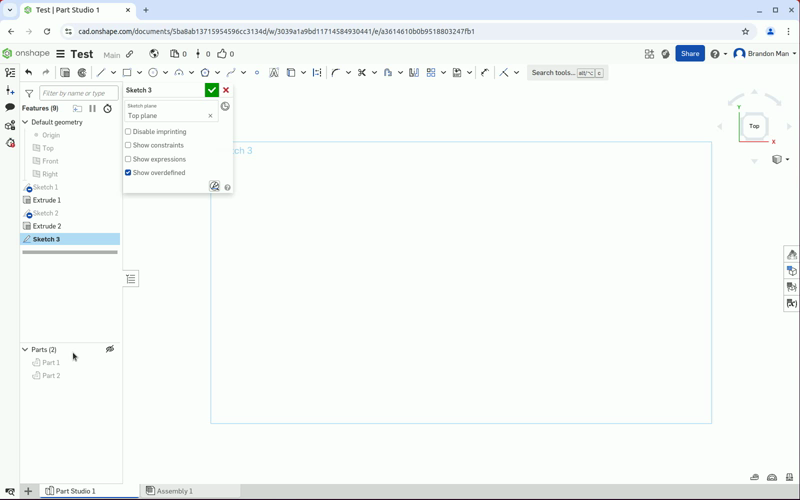
key(l)
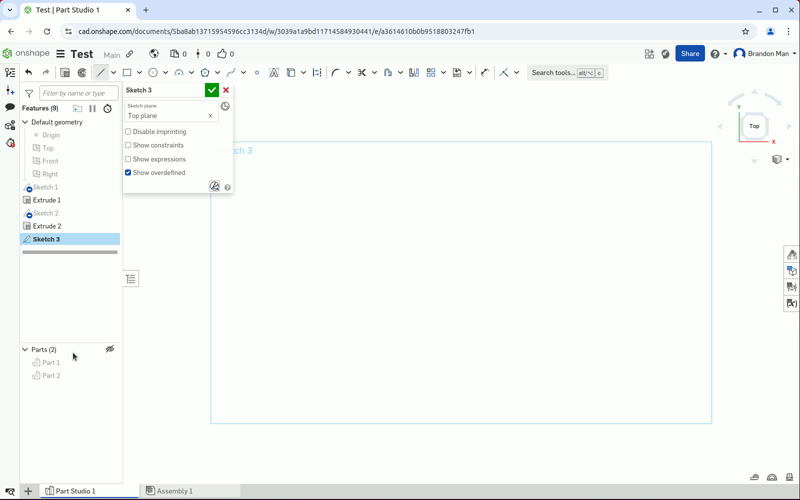
key_down(shift)
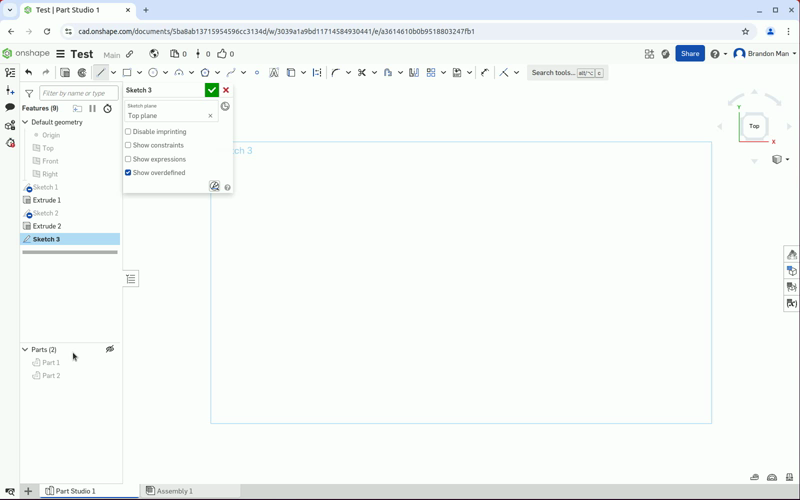
mouse_move(450, 291)
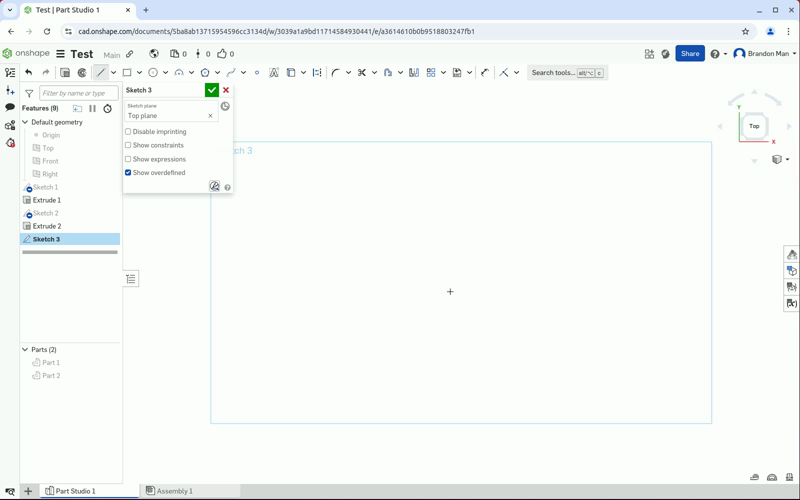
click(450, 291)
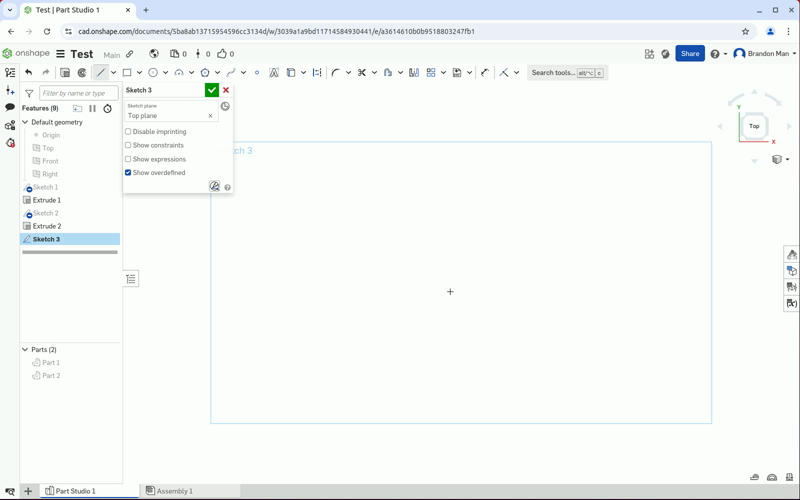
key_up(shift)
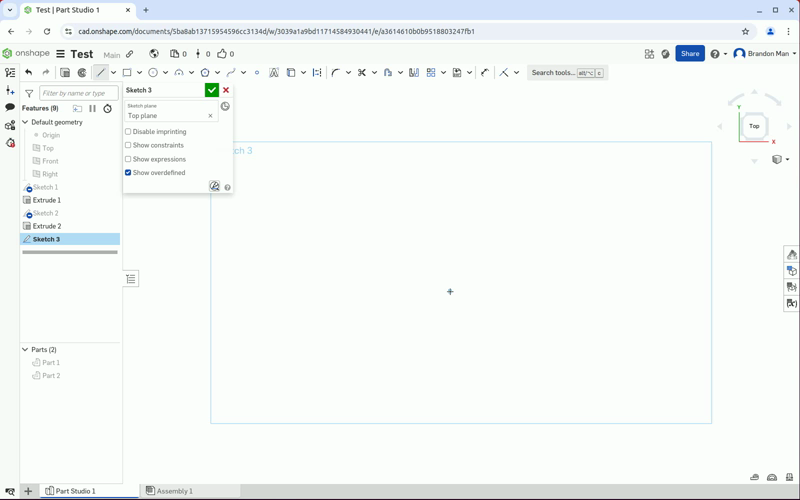
key_down(shift)
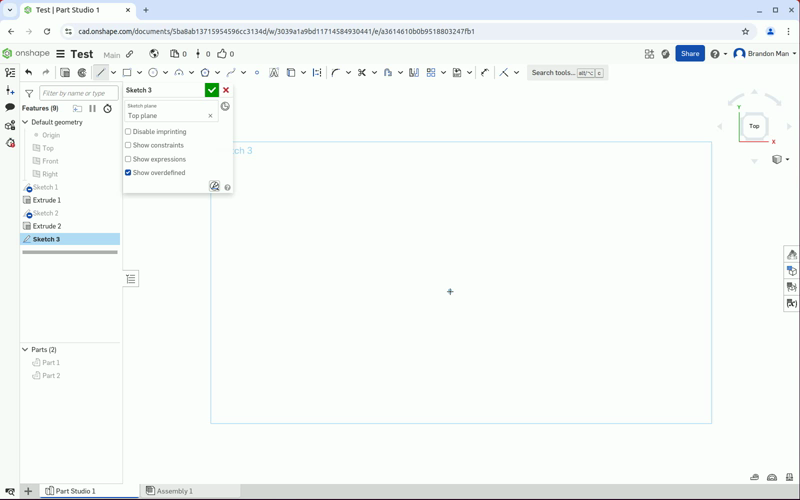
mouse_move(480, 291)
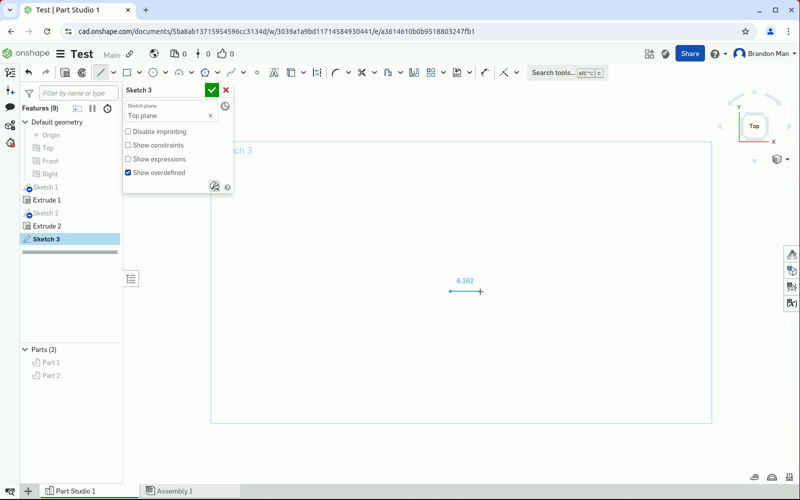
mouse_move(457, 291)
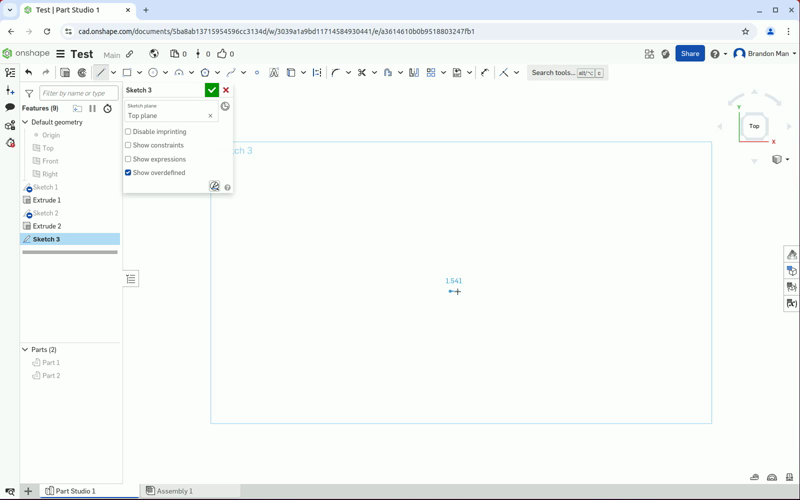
click(457, 291)
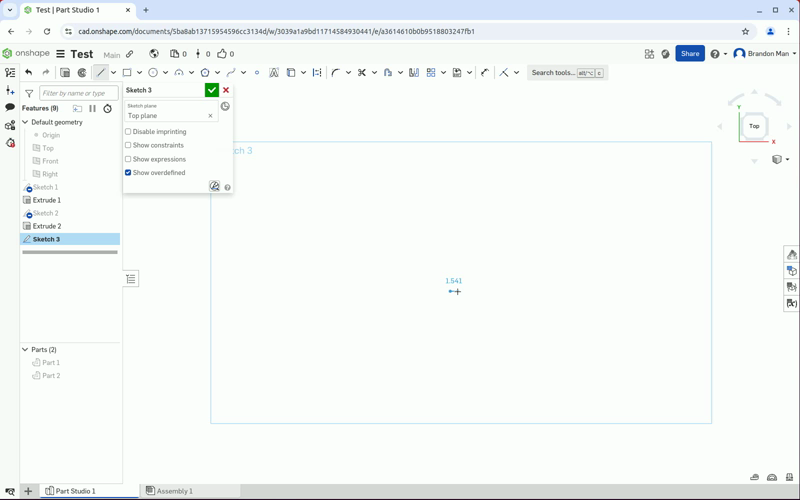
key_up(shift)
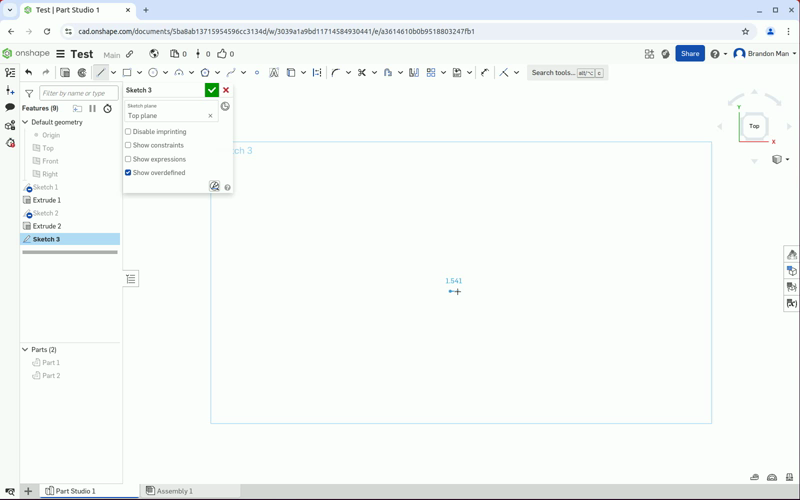
key_down(shift)
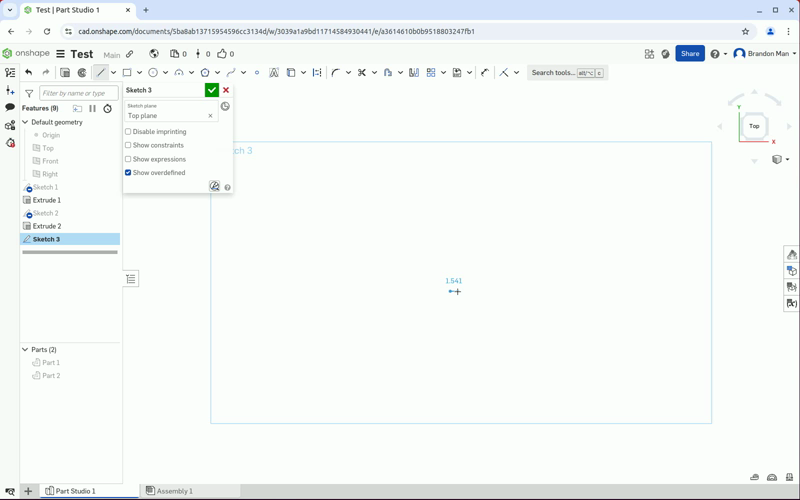
mouse_move(457, 170)
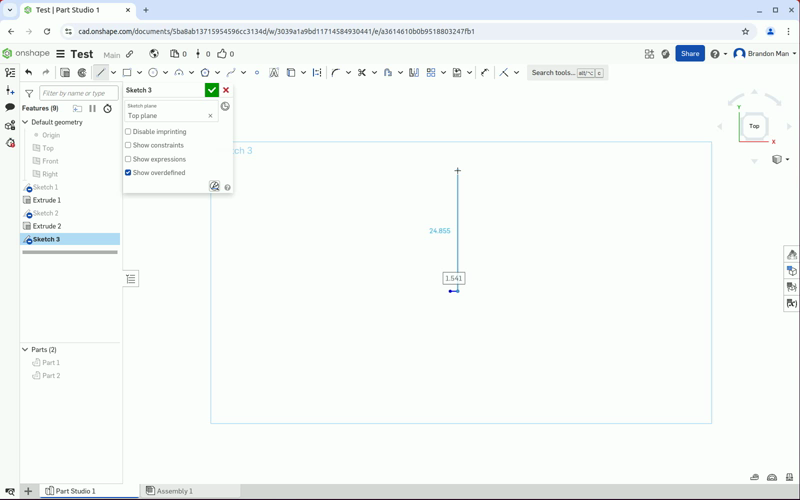
click(457, 170)
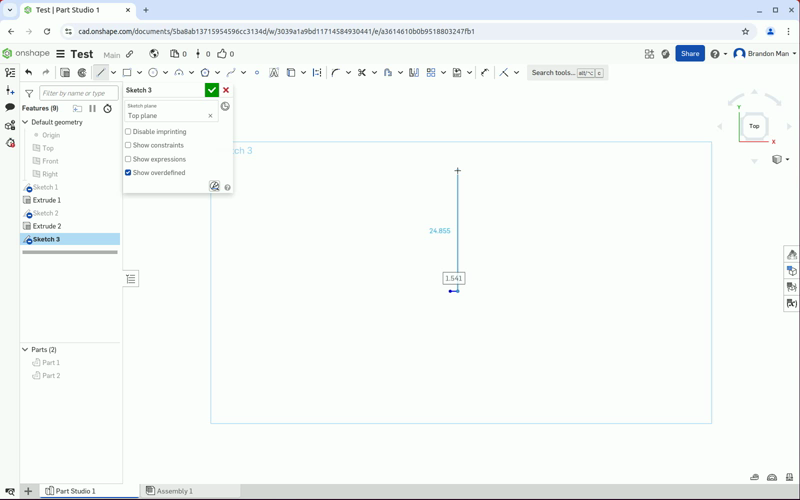
key_up(shift)
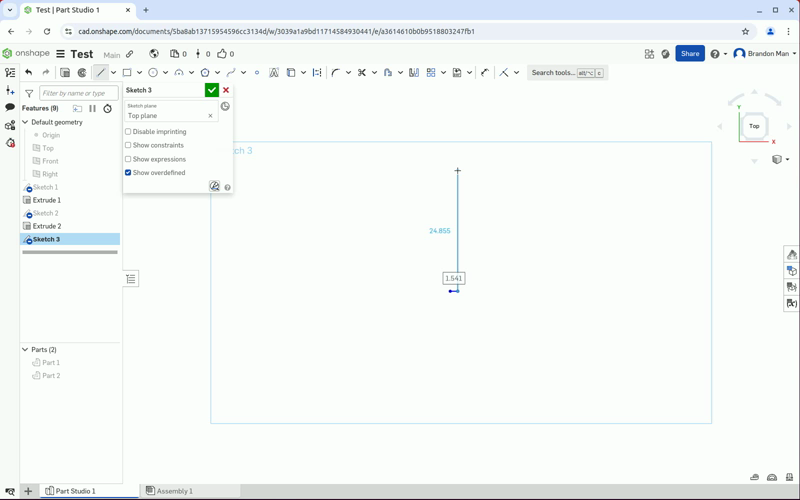
key_down(shift)
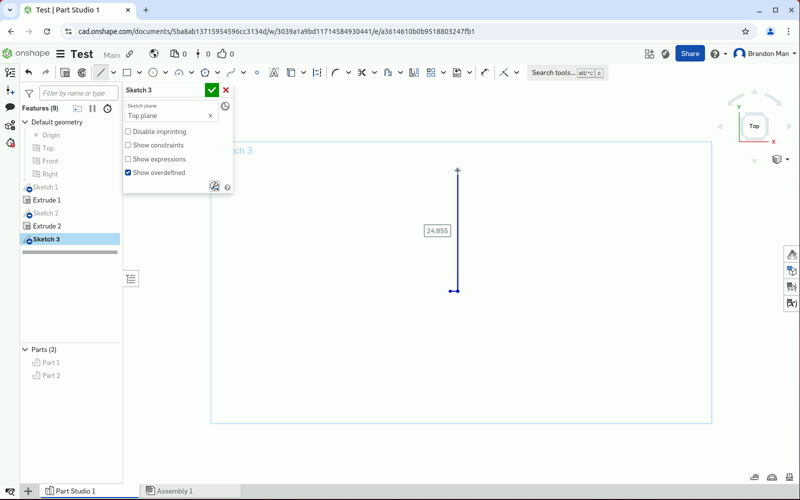
mouse_move(487, 170)
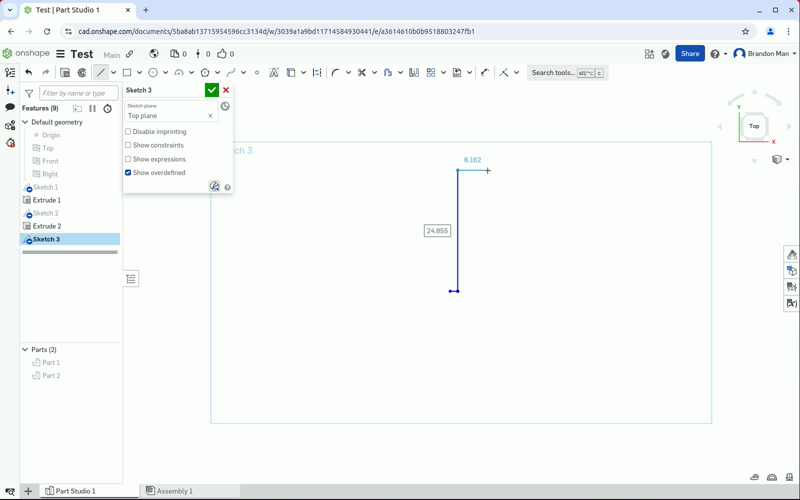
mouse_move(450, 170)
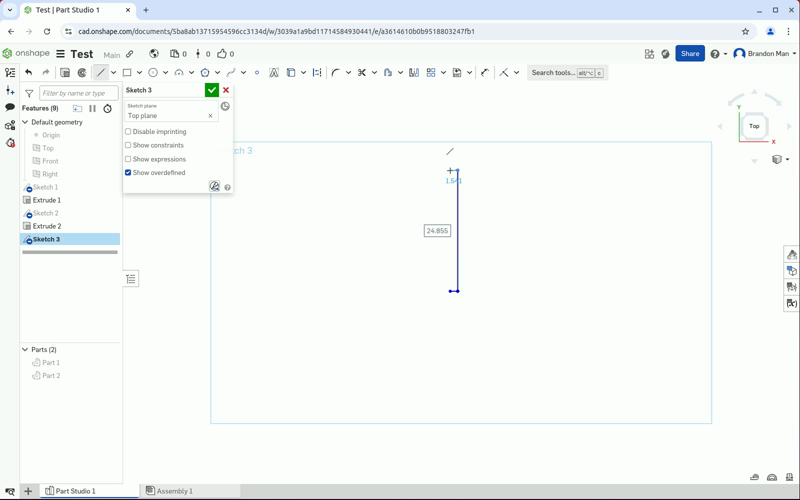
click(450, 170)
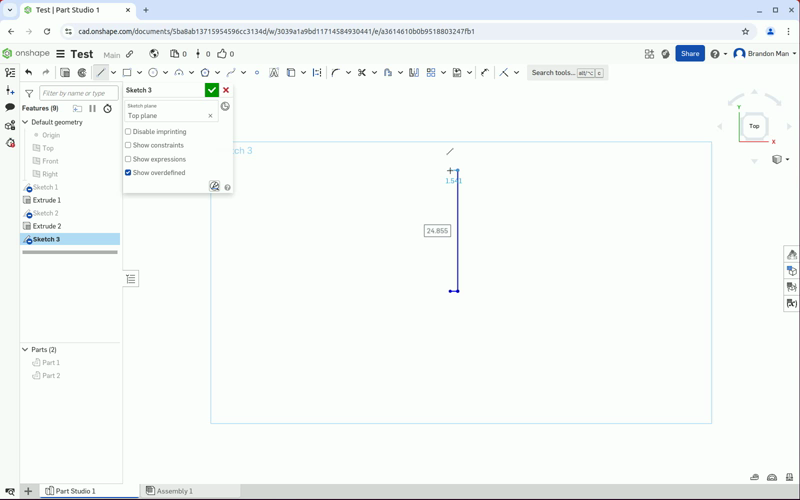
key_up(shift)
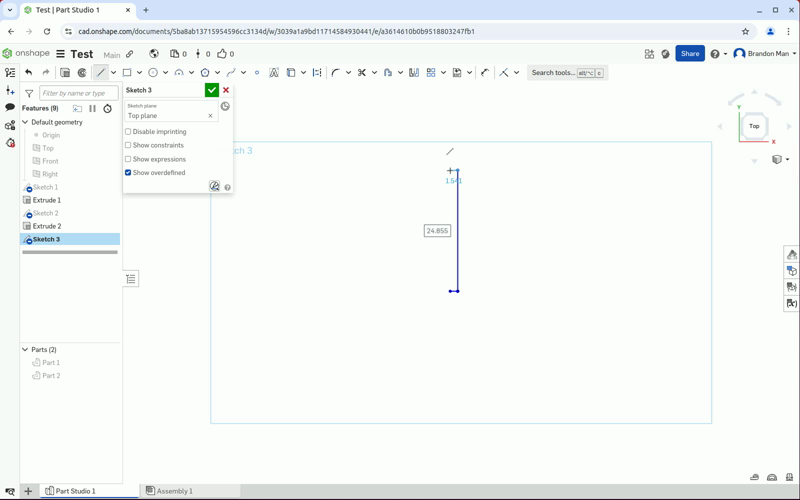
key_down(shift)
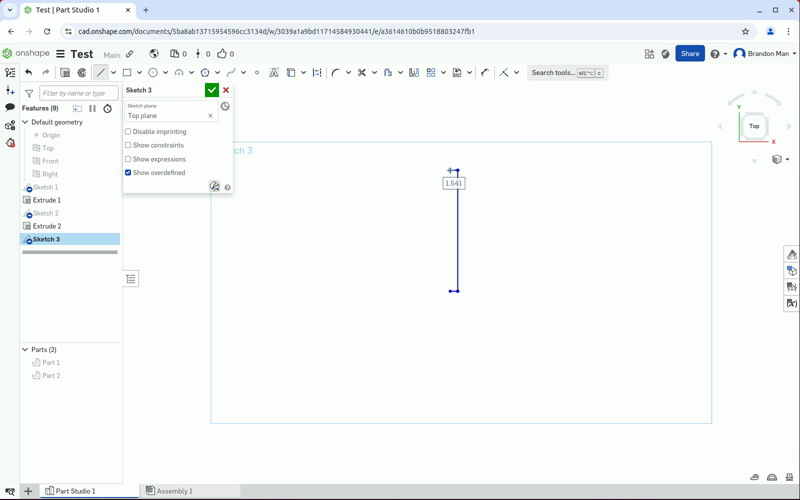
mouse_move(480, 170)
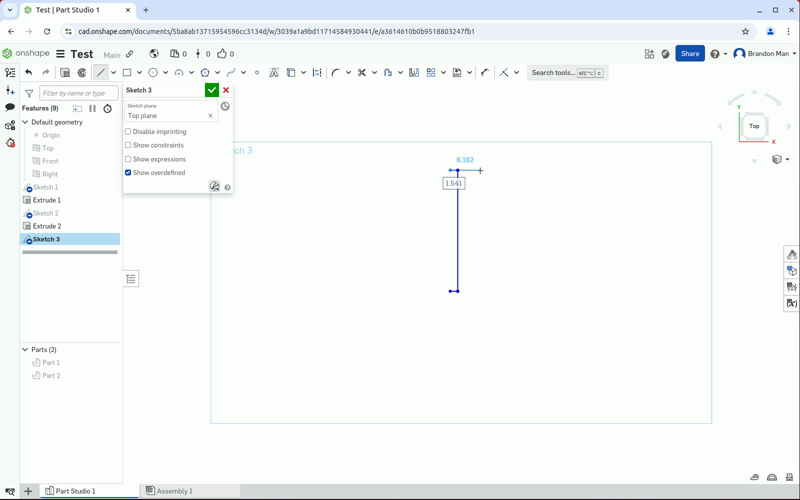
mouse_move(450, 175)
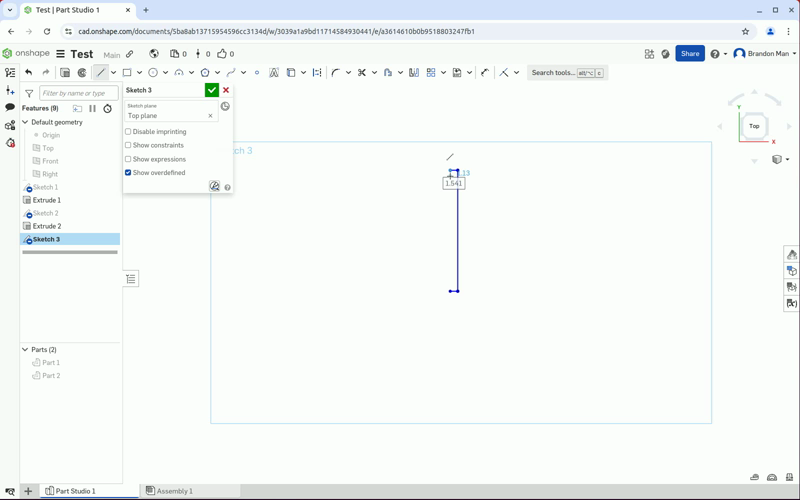
scroll(6)
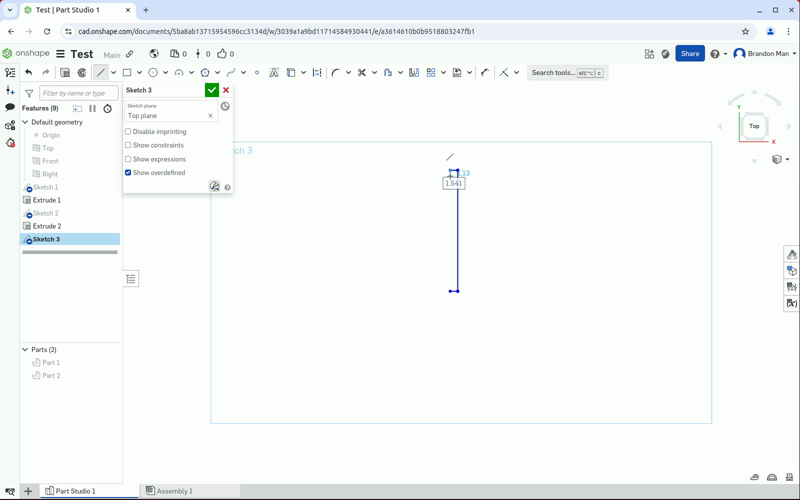
scroll(6)
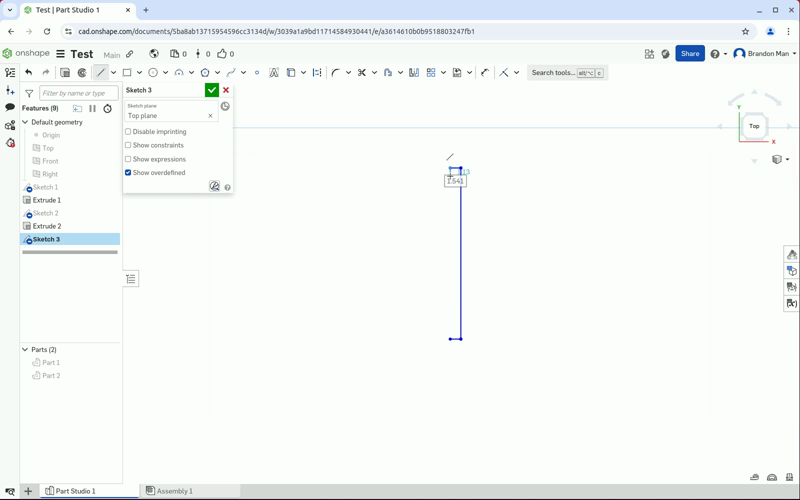
scroll(6)
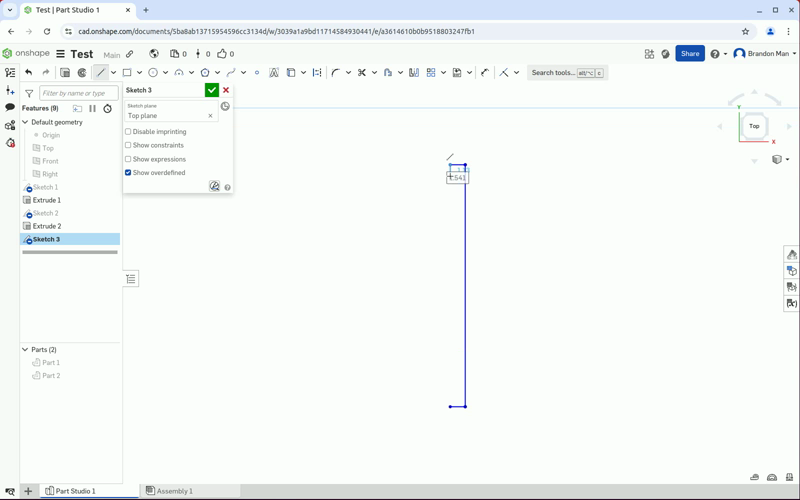
scroll(6)
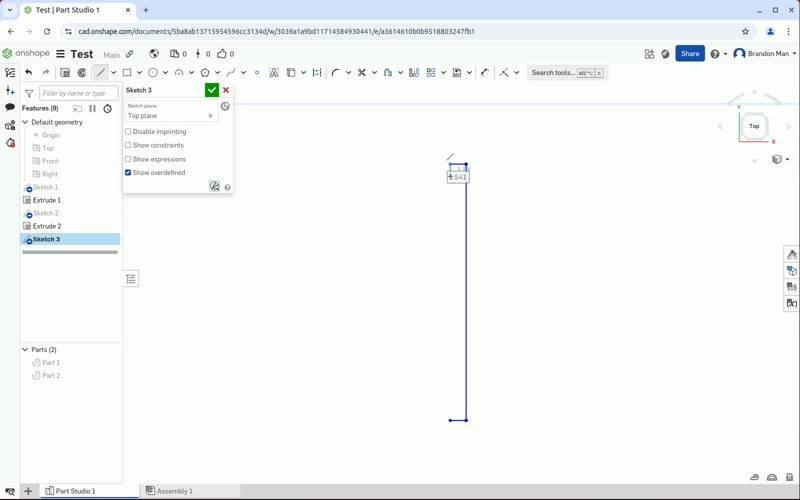
scroll(6)
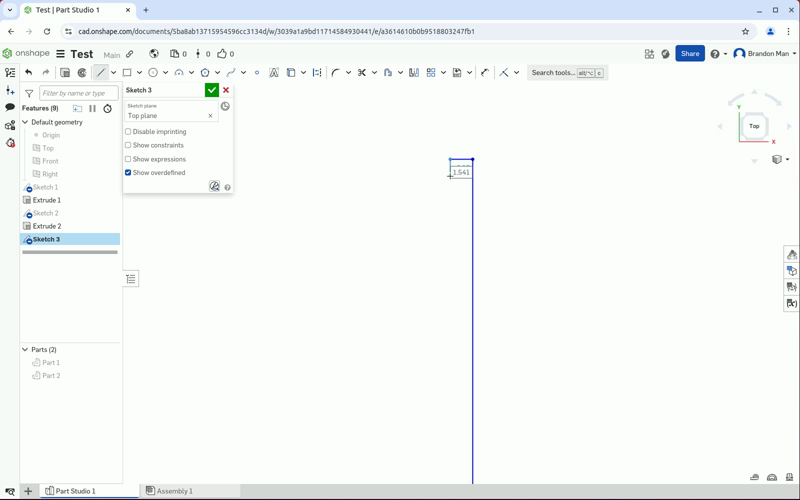
scroll(6)
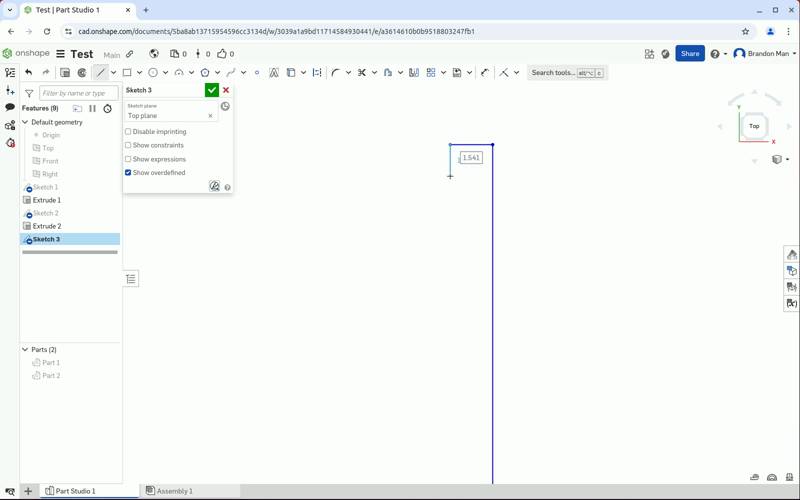
scroll(6)
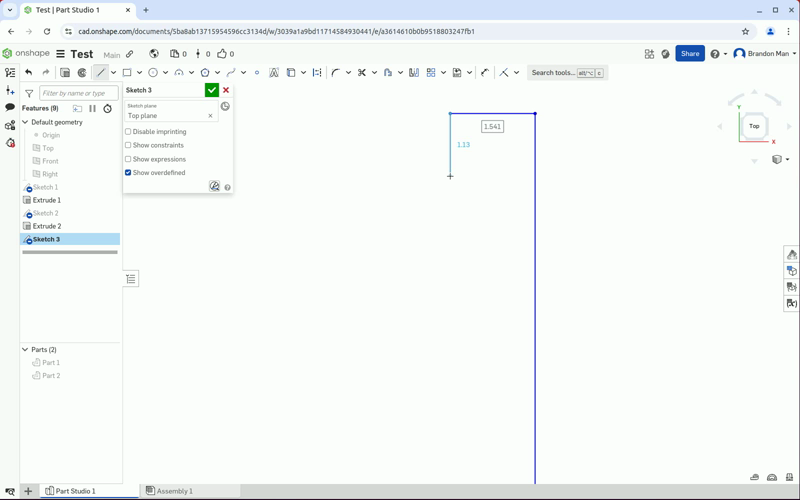
click(450, 175)
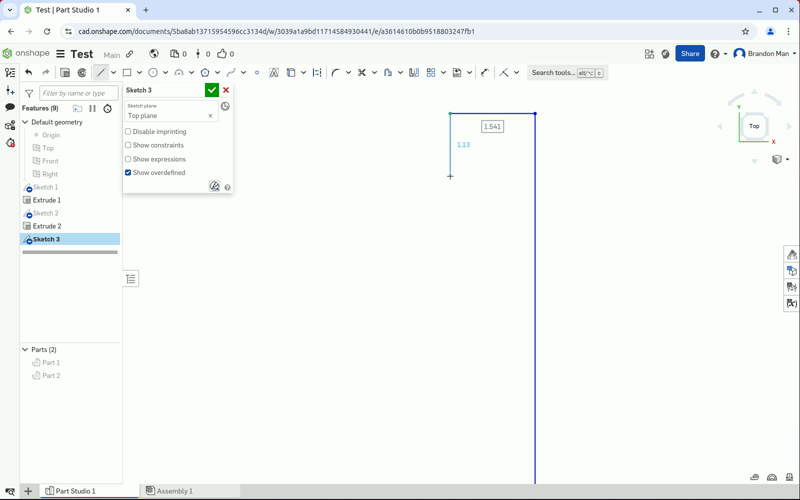
scroll(-6)
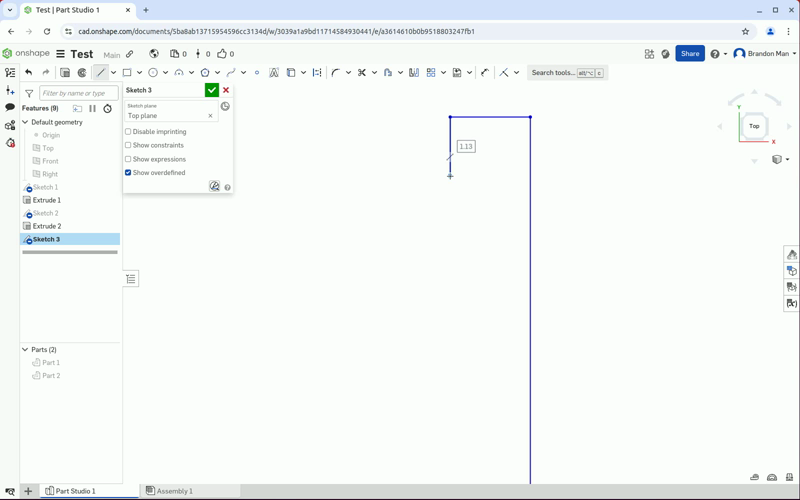
scroll(-6)
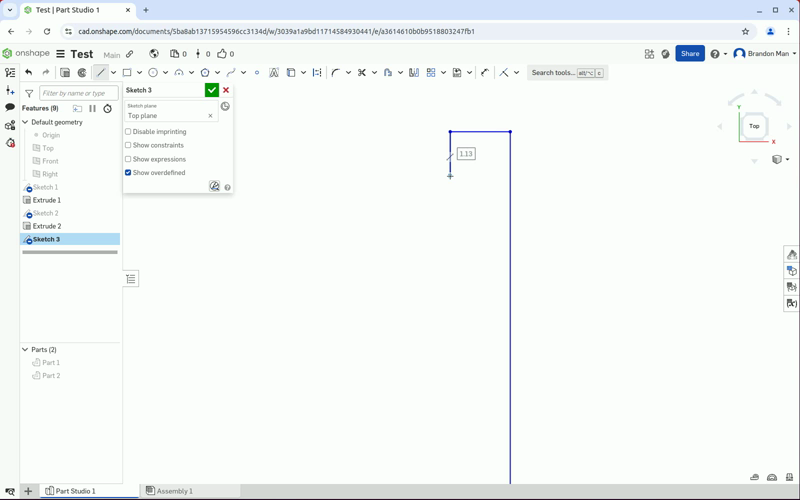
scroll(-6)
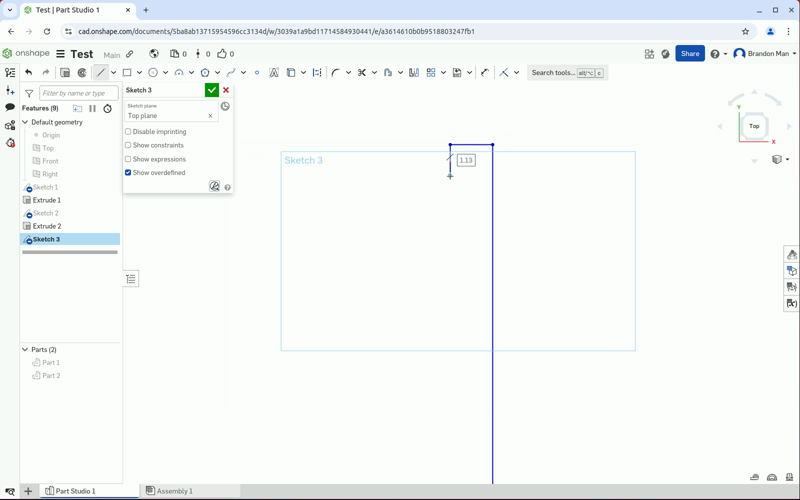
scroll(-6)
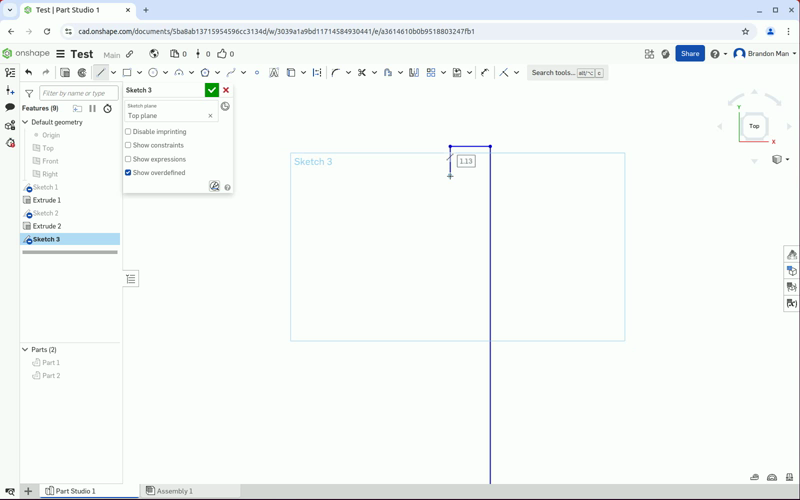
scroll(-6)
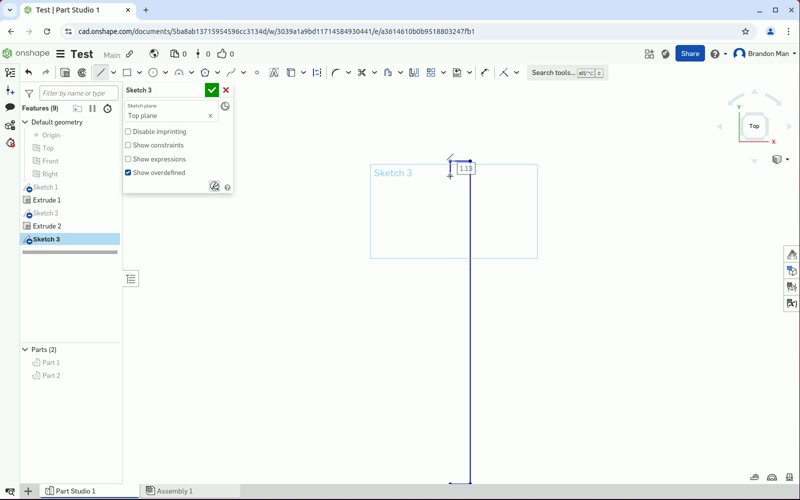
scroll(-6)
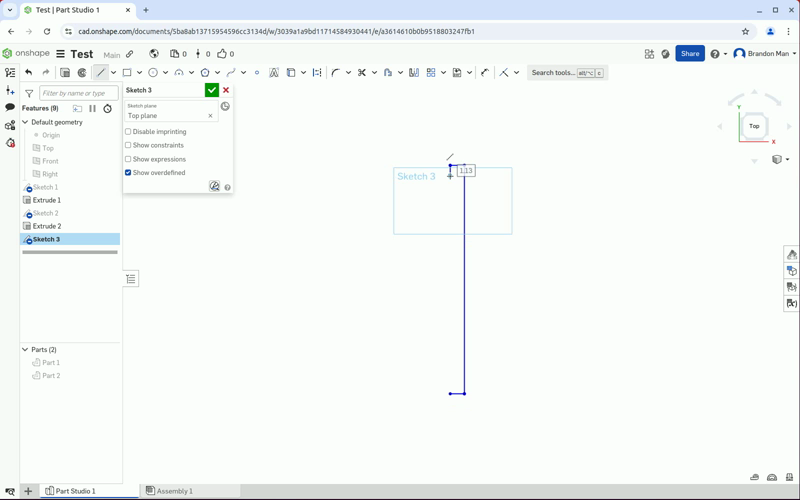
scroll(-6)
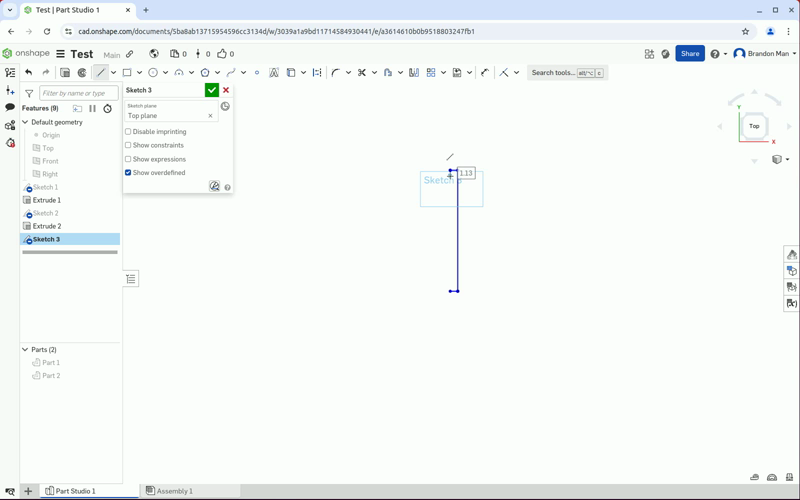
key_up(shift)
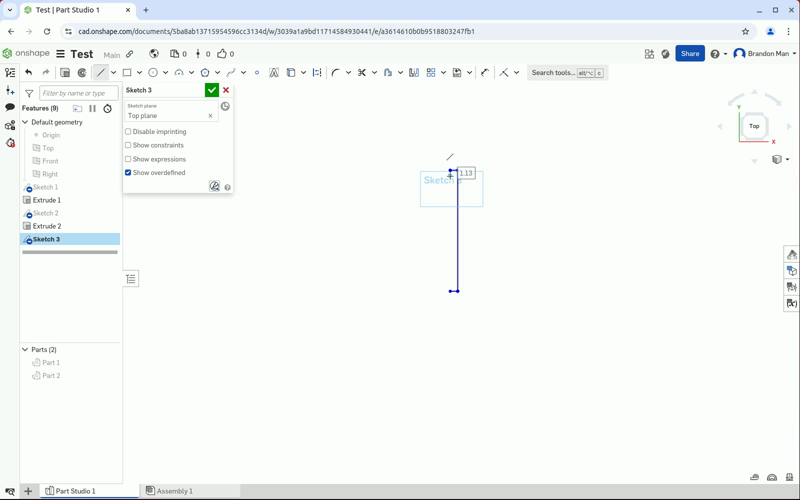
key_down(shift)
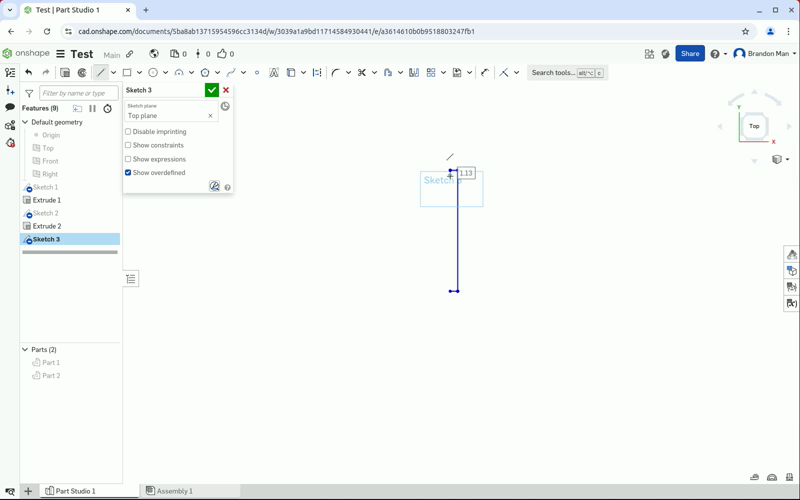
mouse_move(480, 175)
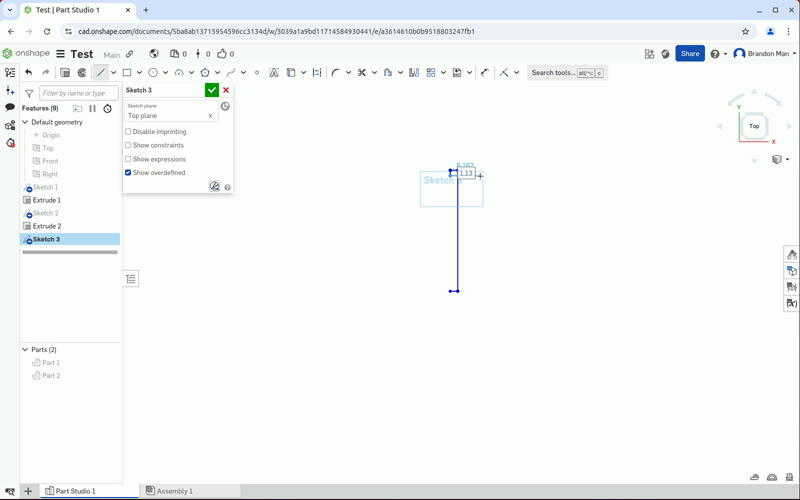
mouse_move(450, 198)
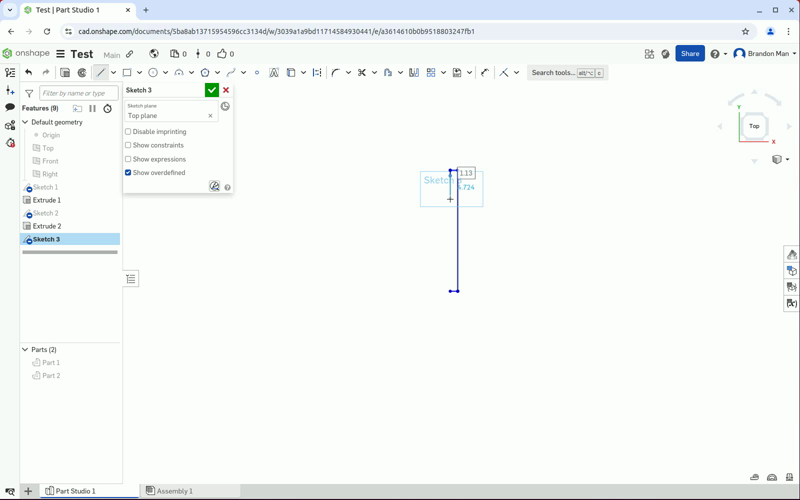
click(450, 198)
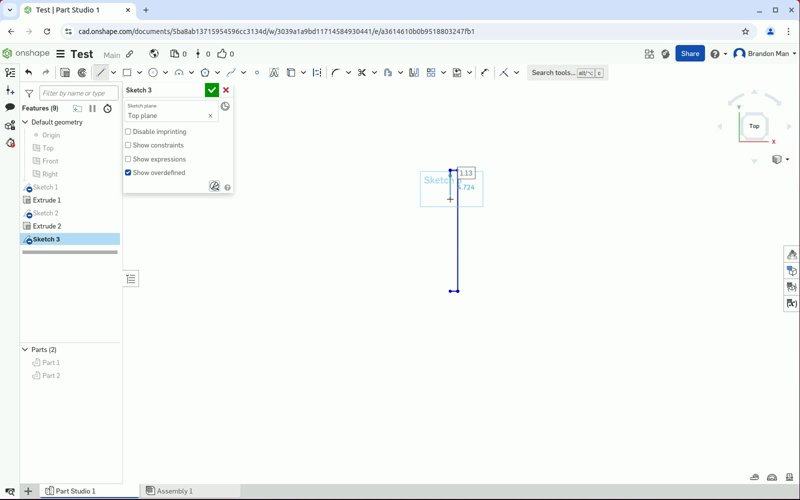
key_up(shift)
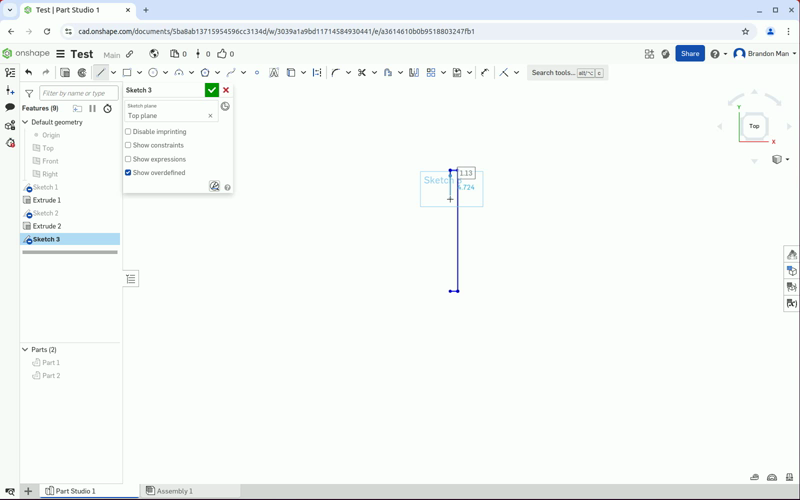
key_down(shift)
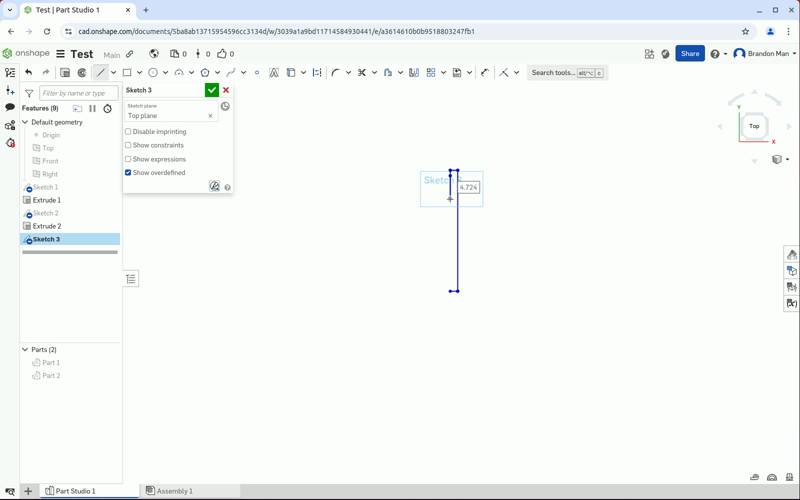
mouse_move(480, 198)
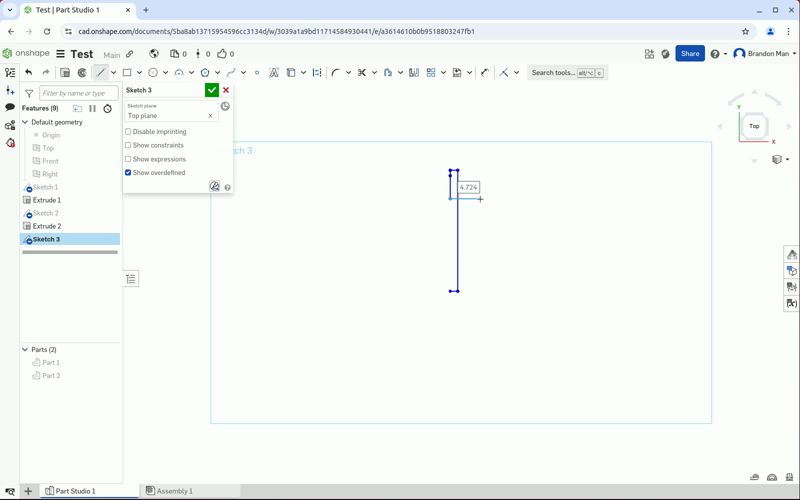
mouse_move(450, 204)
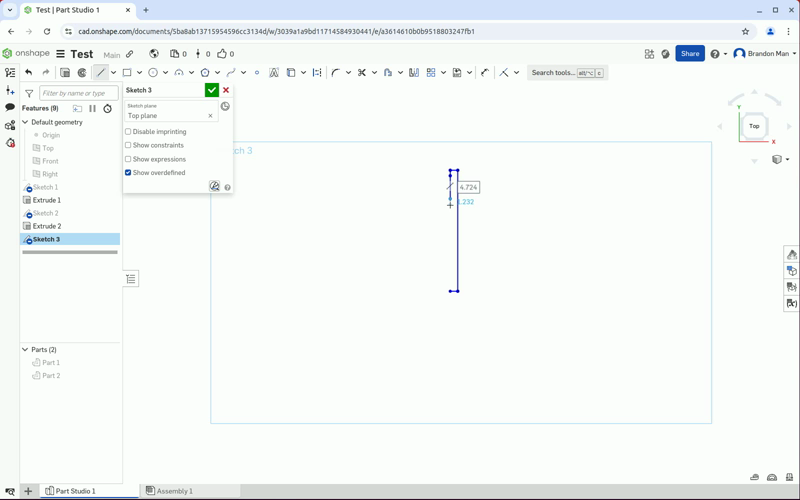
scroll(6)
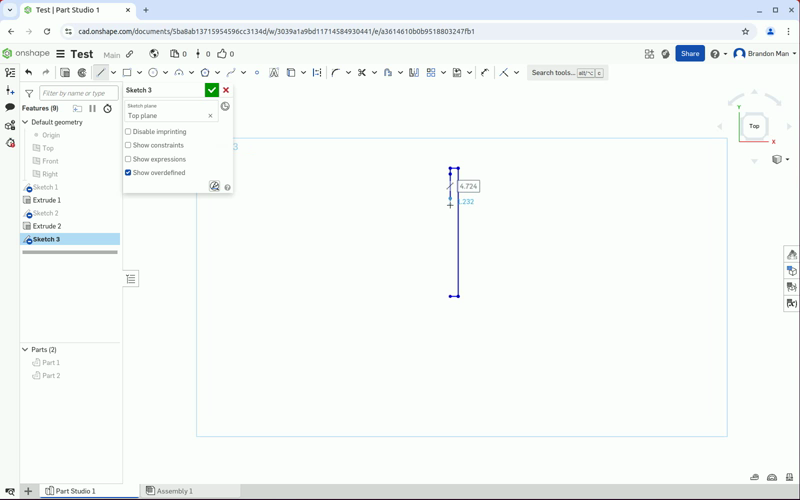
scroll(6)
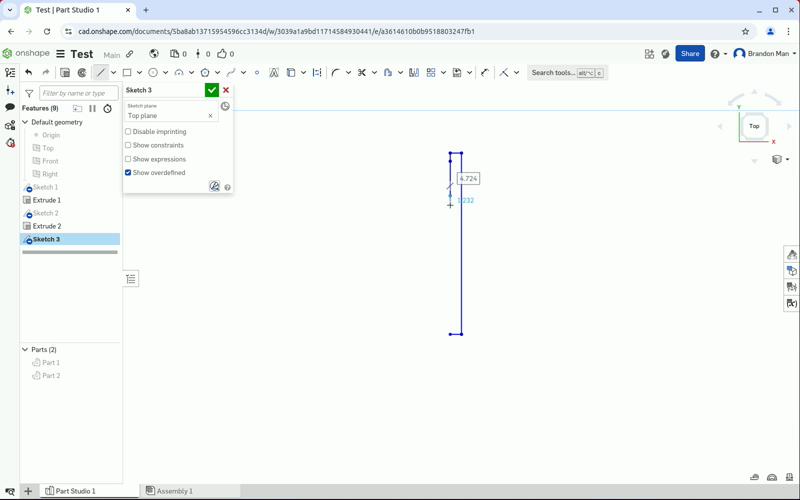
scroll(6)
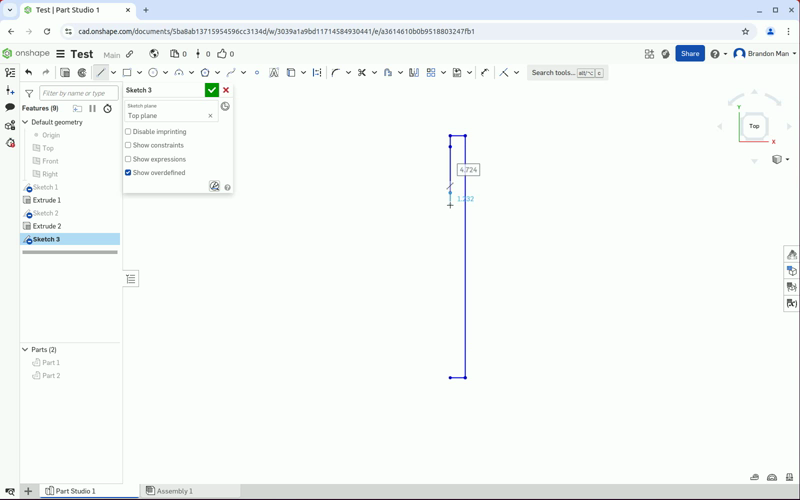
scroll(6)
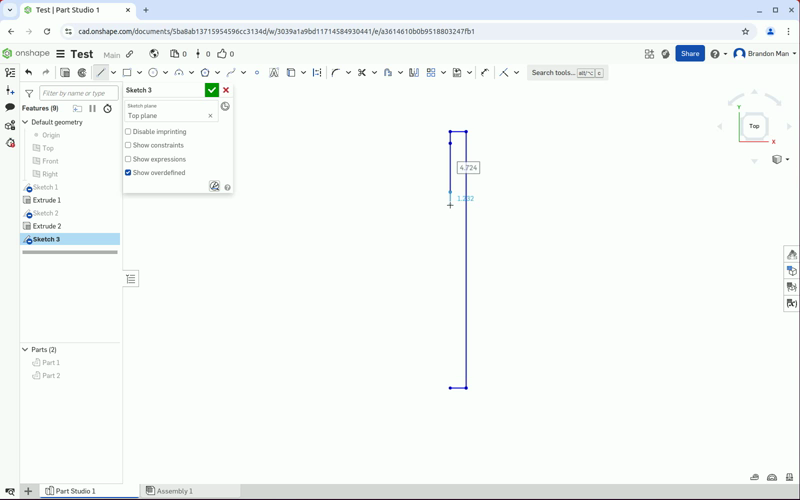
scroll(6)
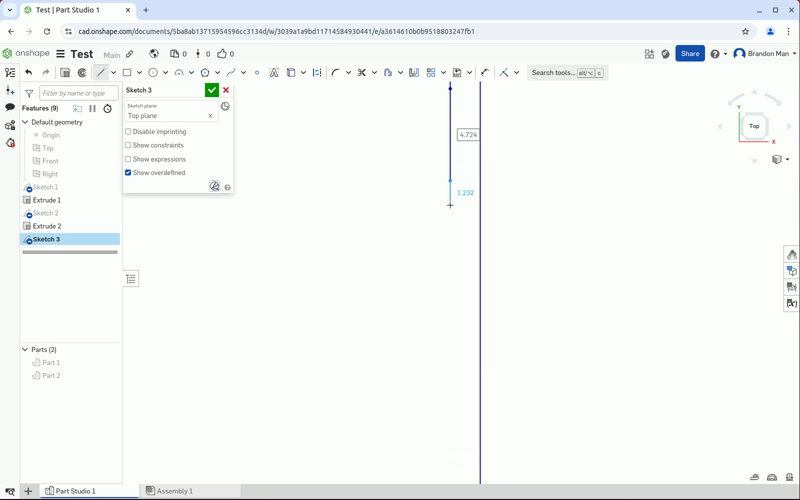
scroll(6)
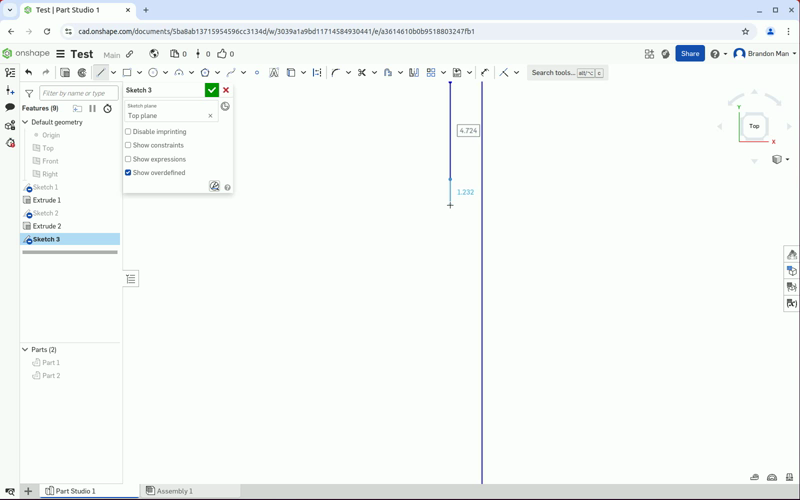
scroll(6)
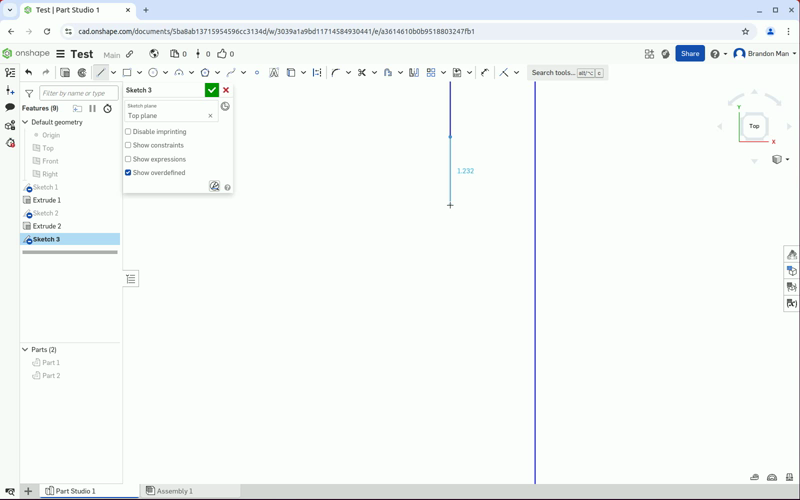
click(450, 204)
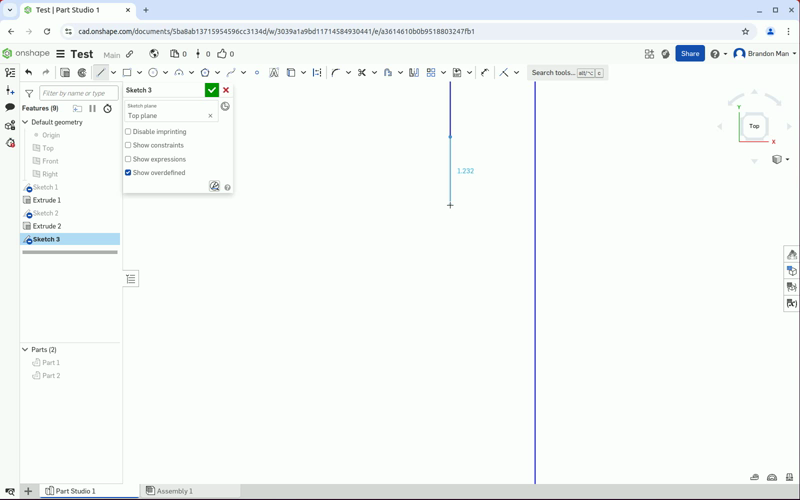
scroll(-6)
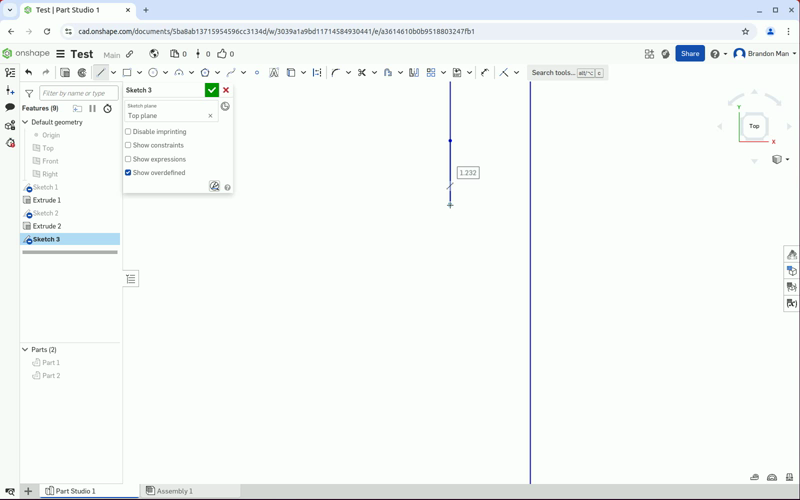
scroll(-6)
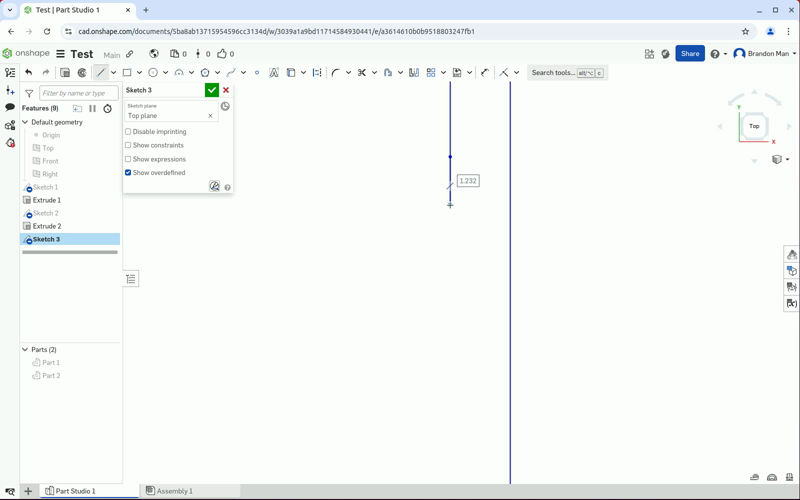
scroll(-6)
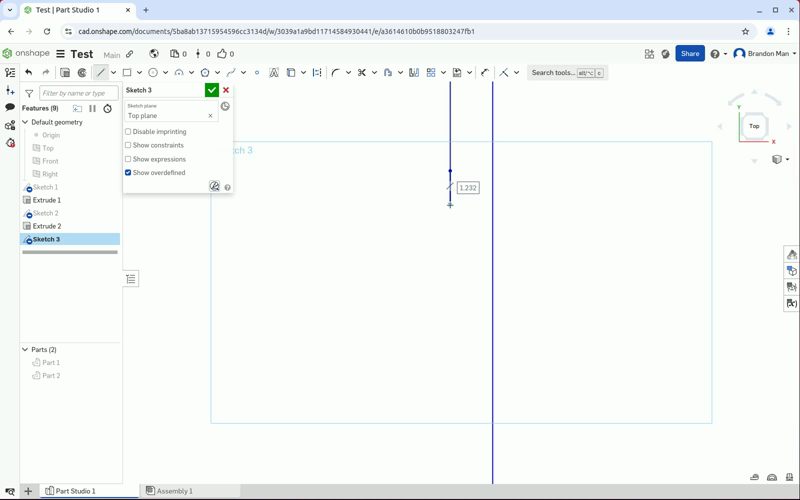
scroll(-6)
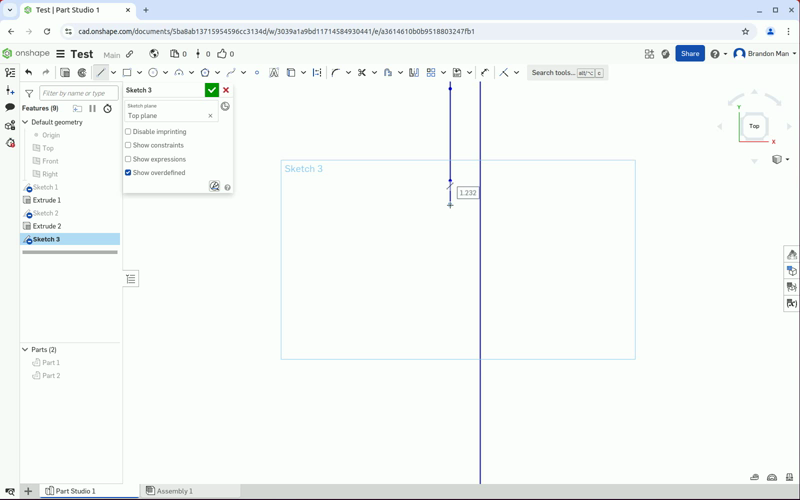
scroll(-6)
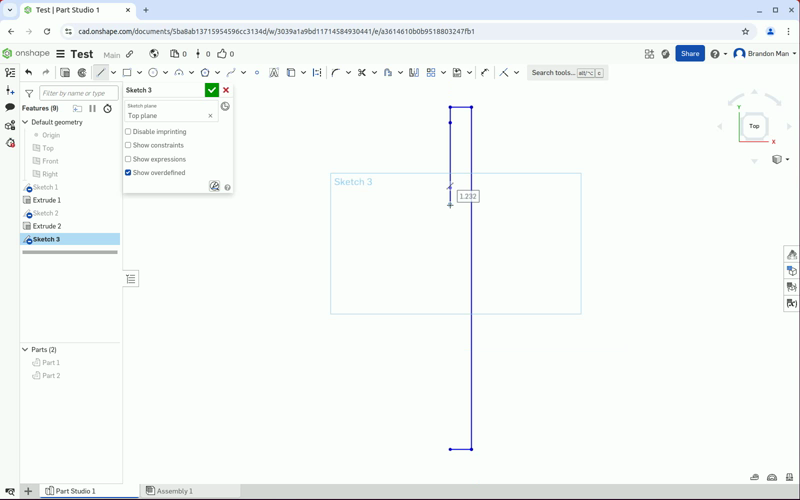
scroll(-6)
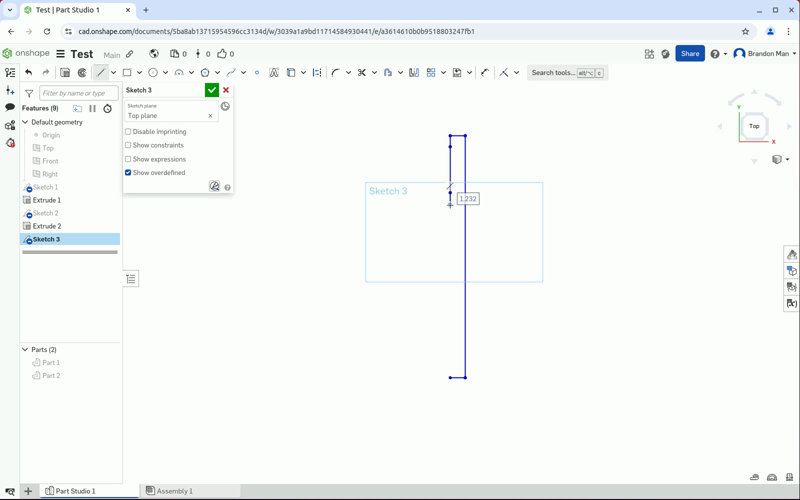
scroll(-6)
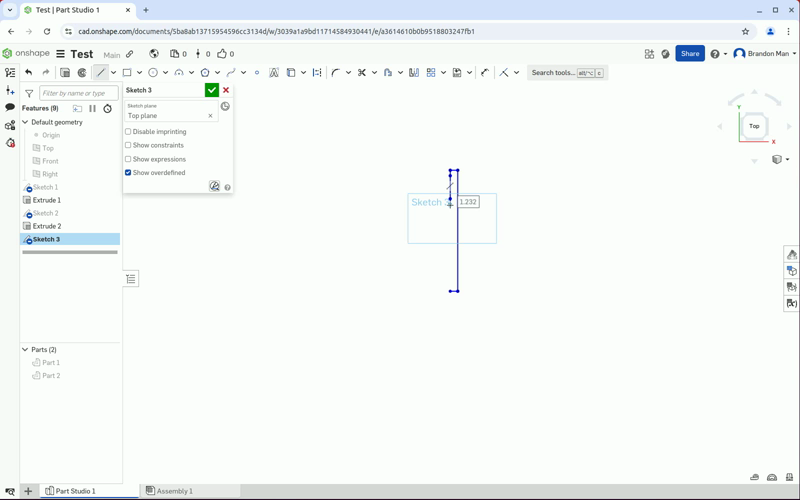
key_up(shift)
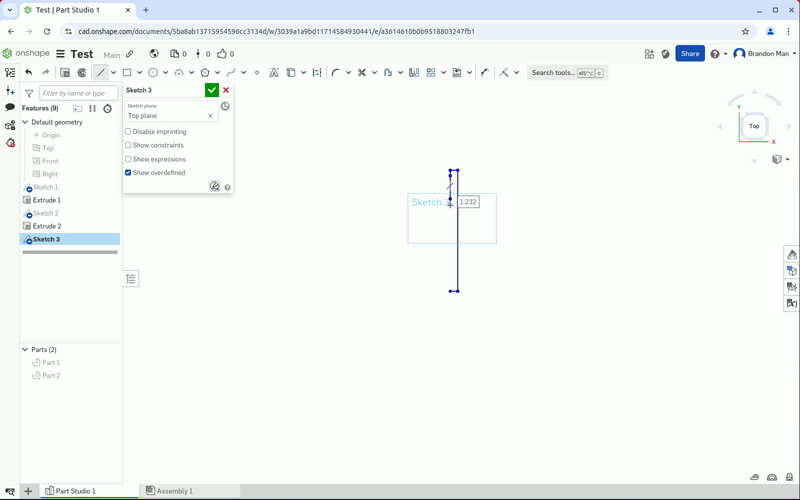
key_down(shift)
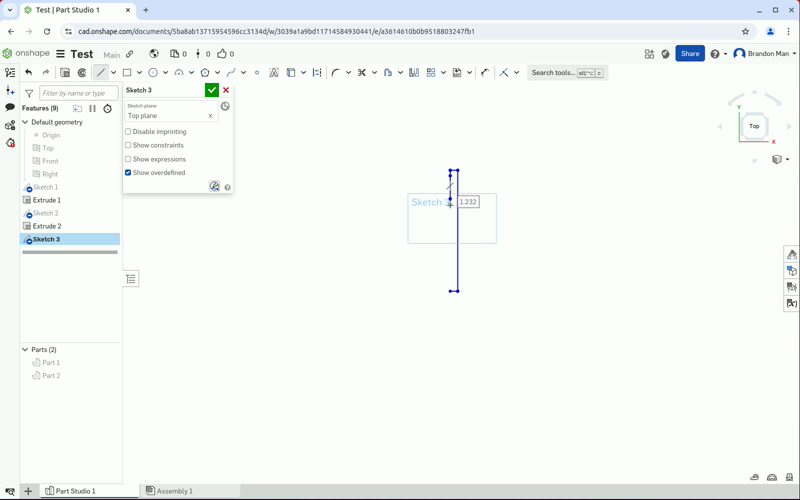
mouse_move(450, 291)
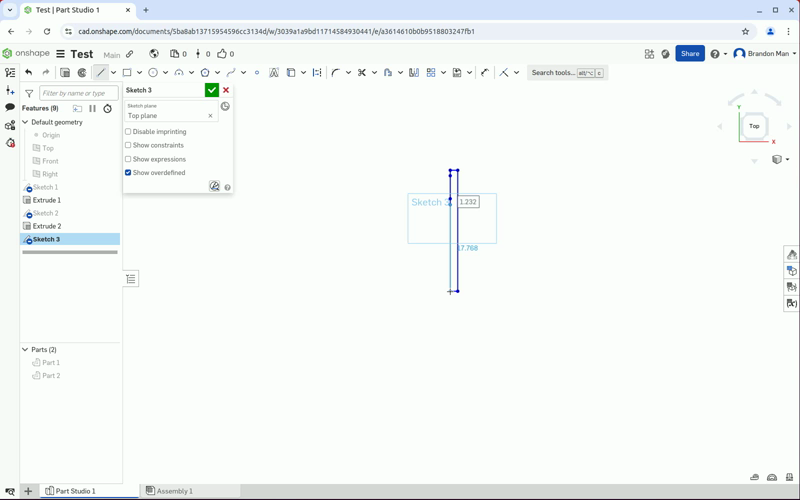
key_up(shift)
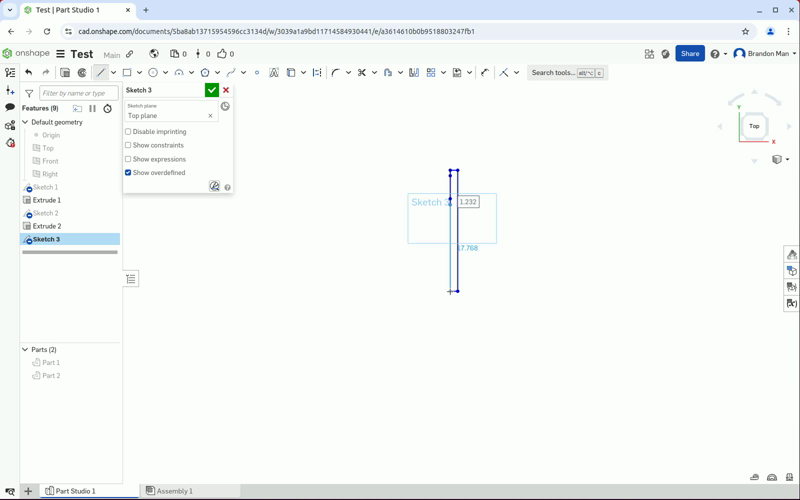
click(450, 291)
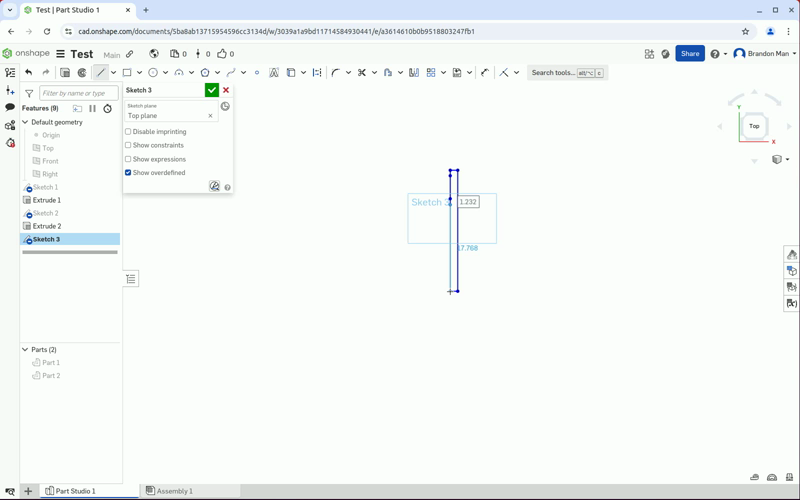
key(esc)
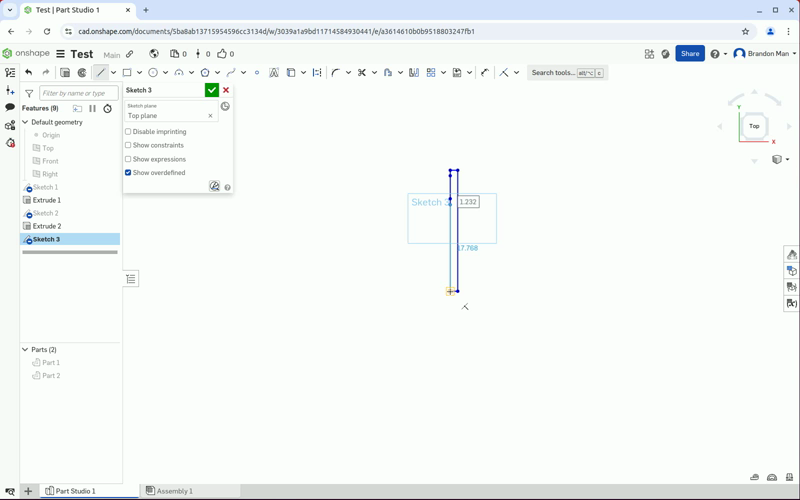
mouse_move(451, 287)
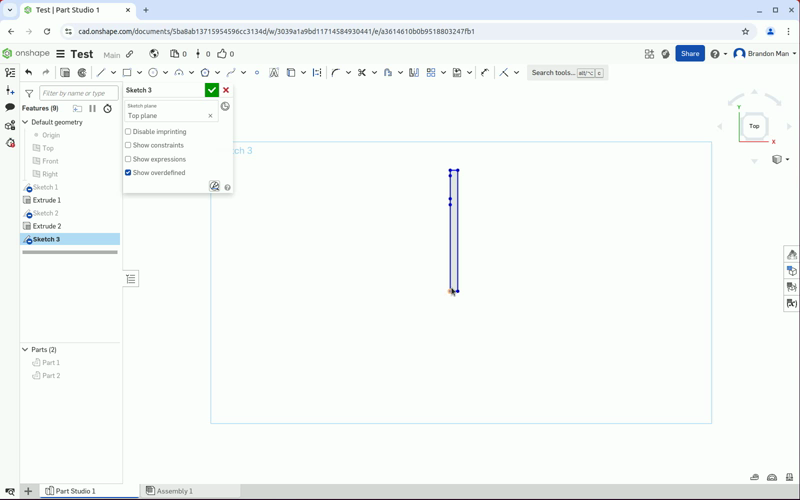
scroll(6)
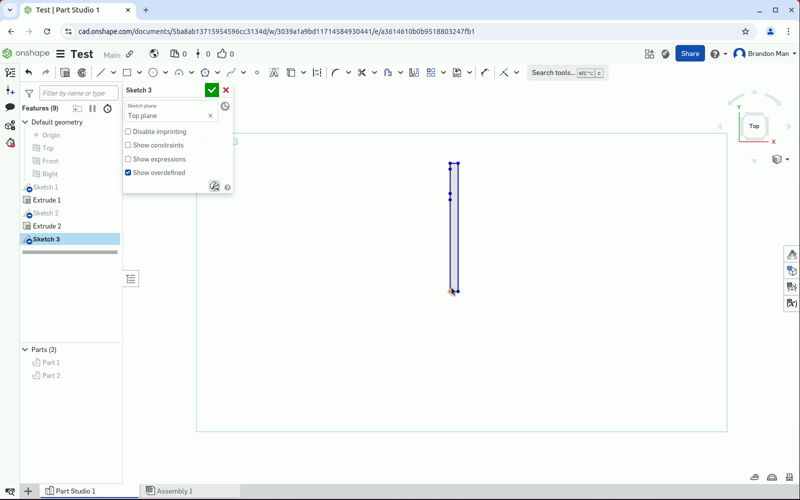
scroll(6)
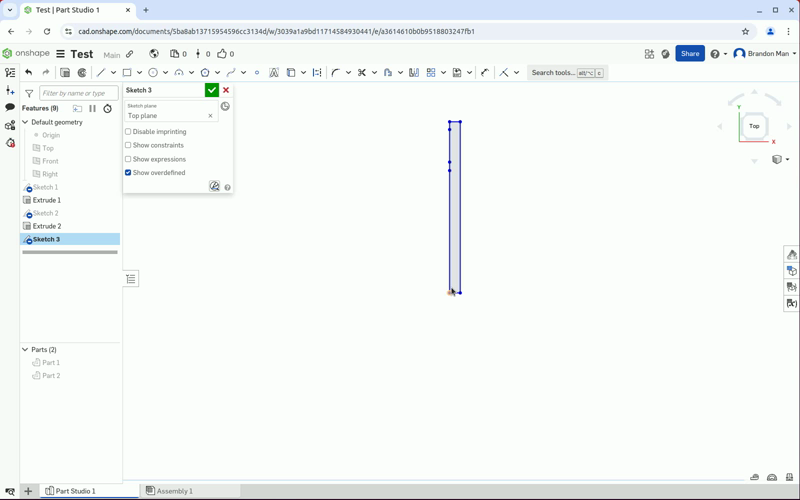
scroll(6)
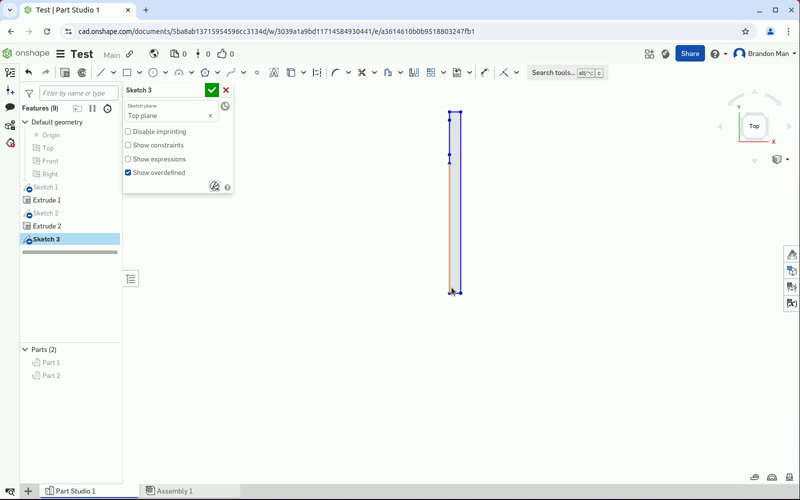
scroll(6)
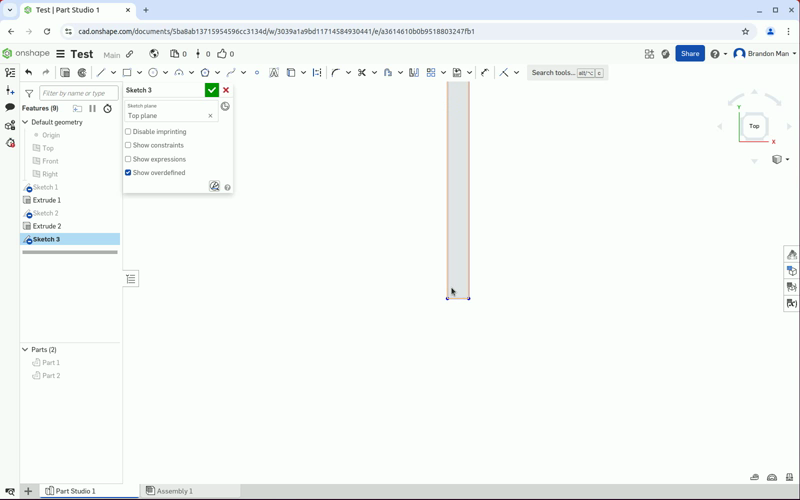
scroll(6)
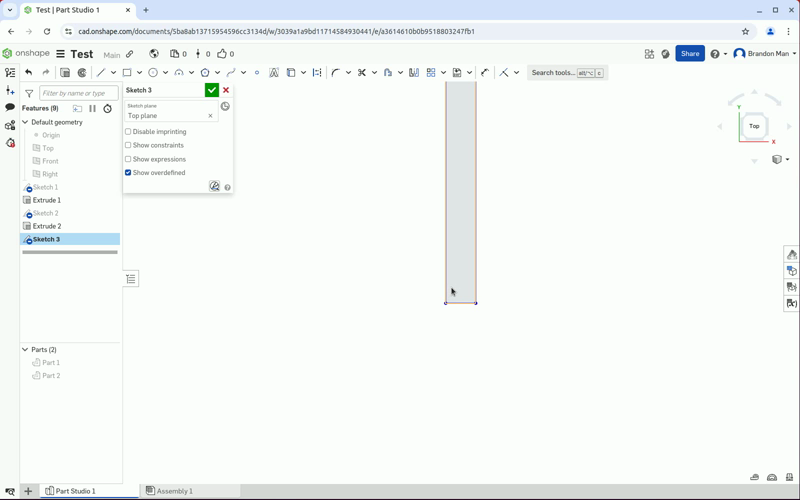
scroll(6)
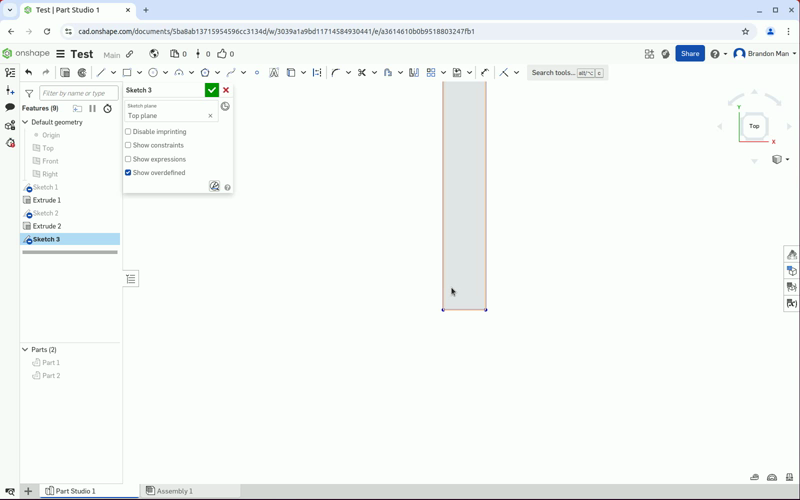
scroll(6)
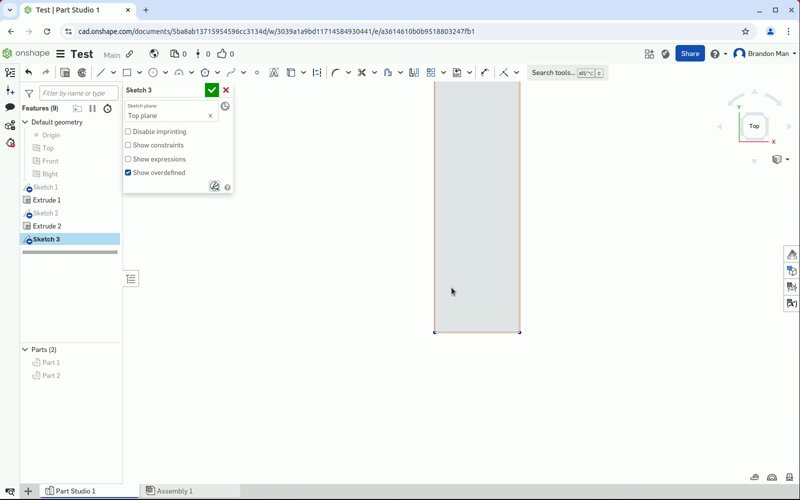
click(451, 287)
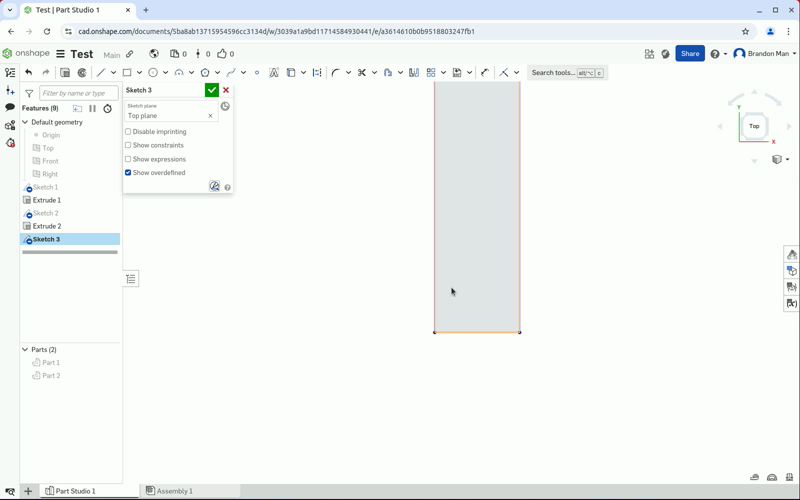
scroll(-6)
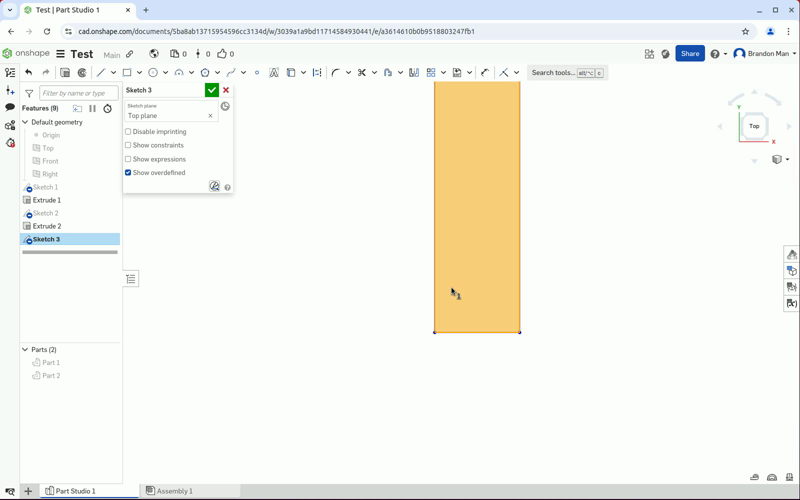
scroll(-6)
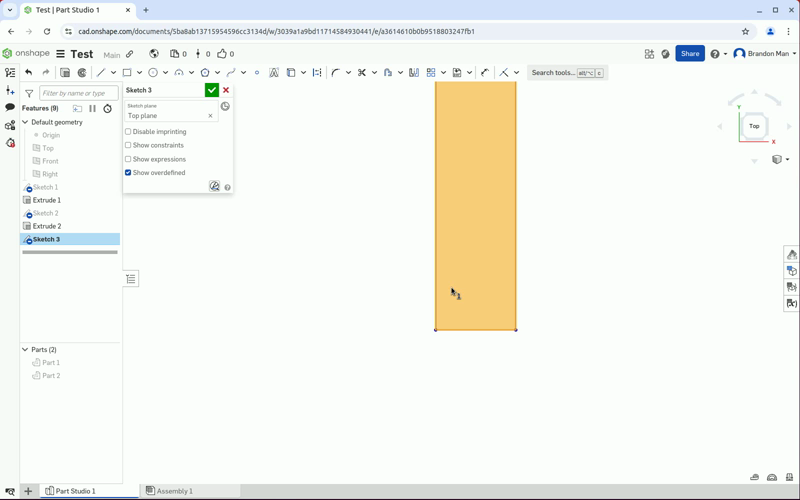
scroll(-6)
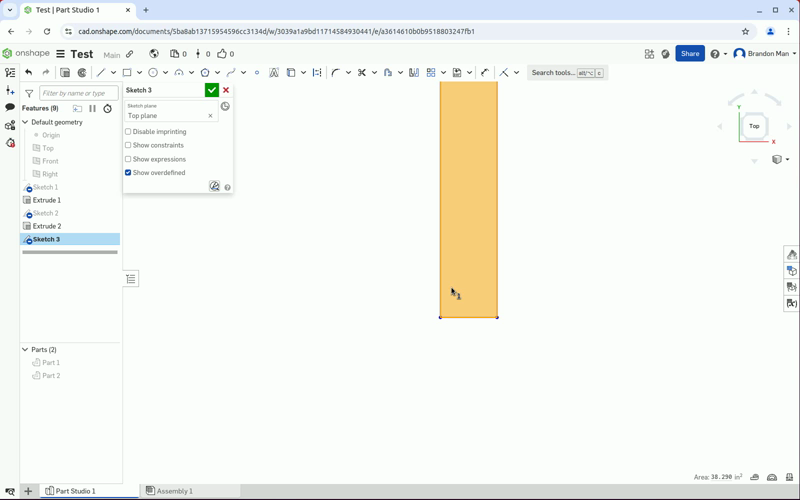
scroll(-6)
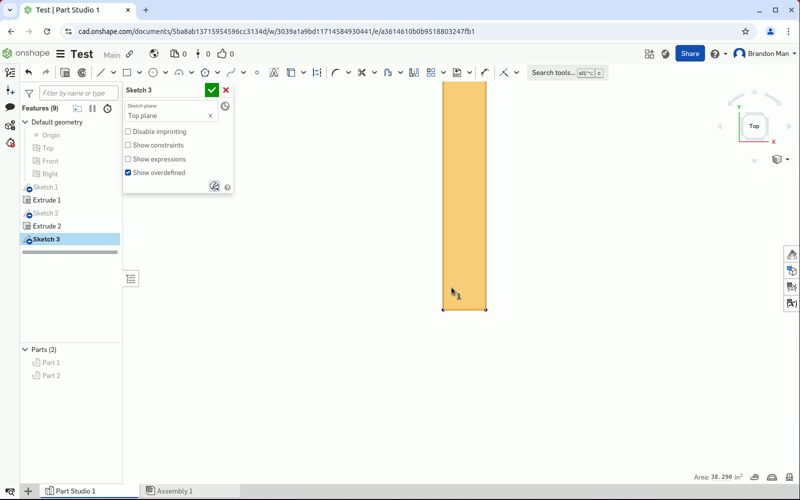
scroll(-6)
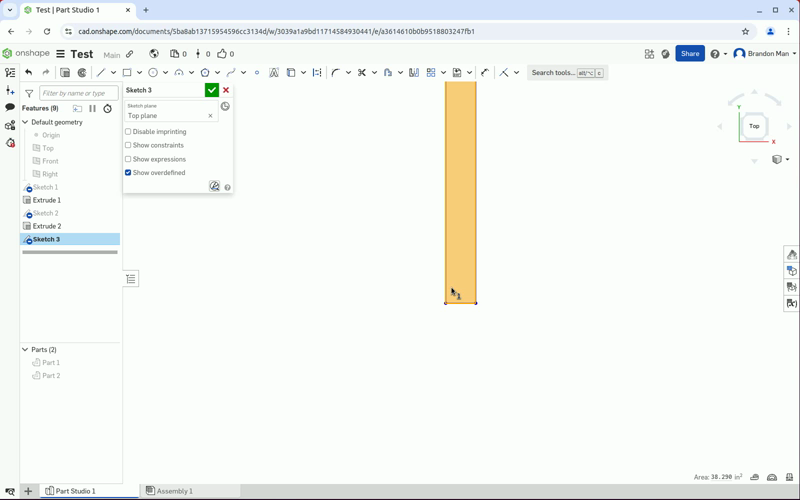
scroll(-6)
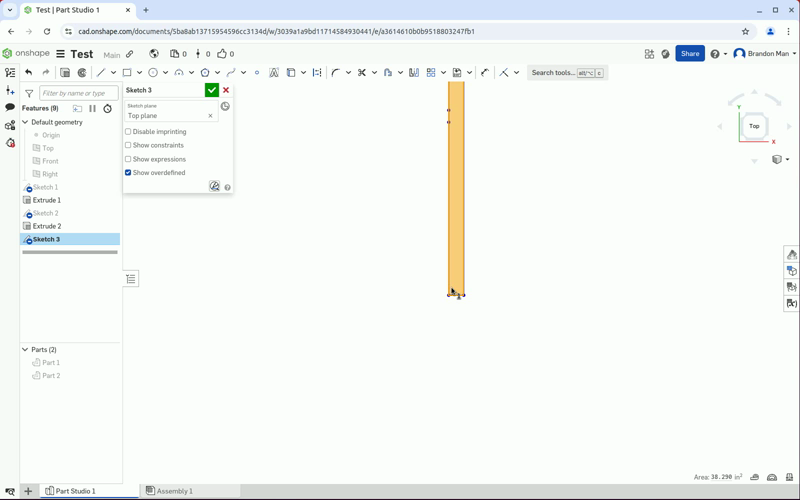
scroll(-6)
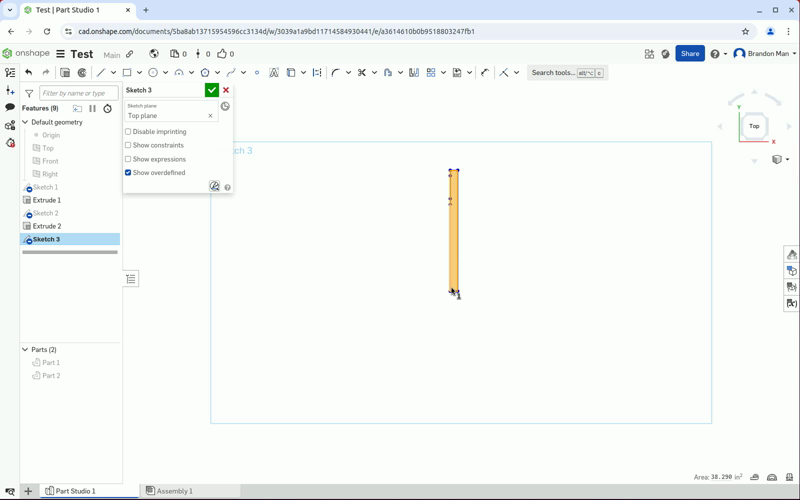
mouse_move(73, 352)
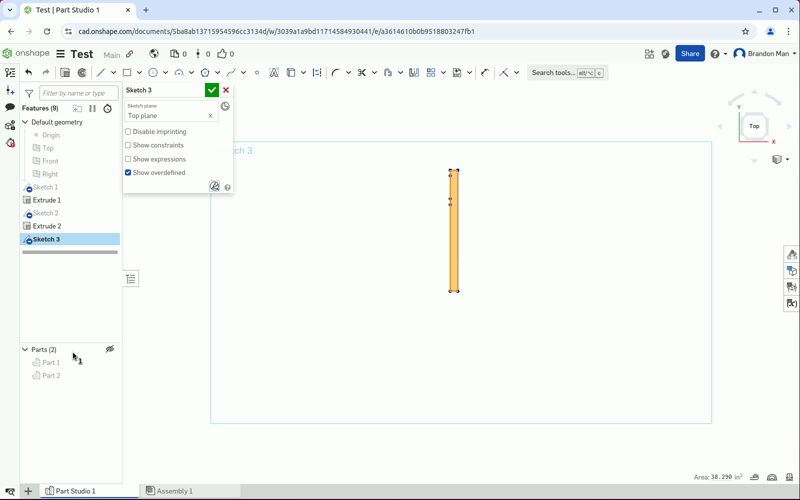
key(shift+y)
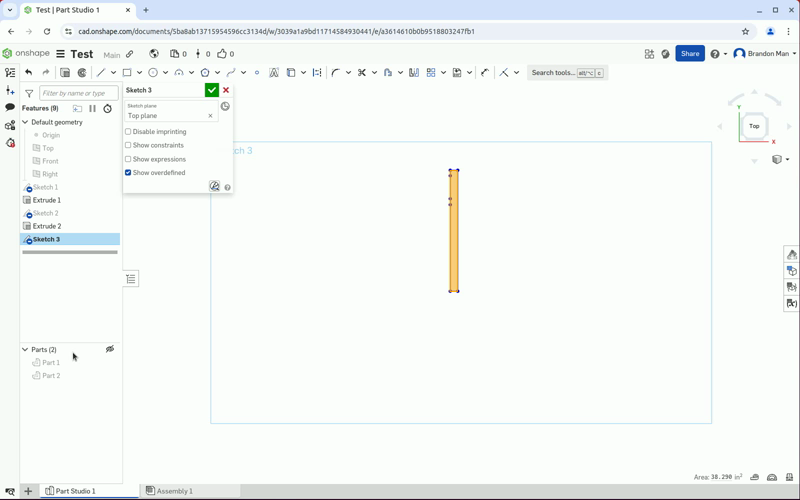
key(shift+e)
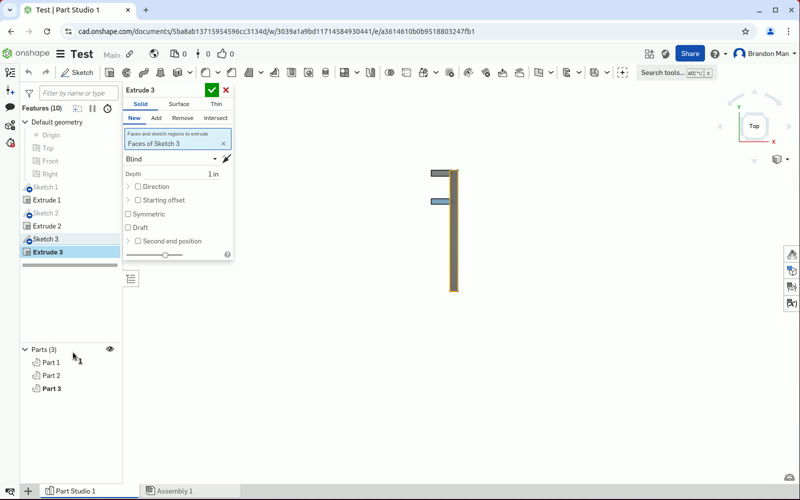
mouse_move(143, 106)
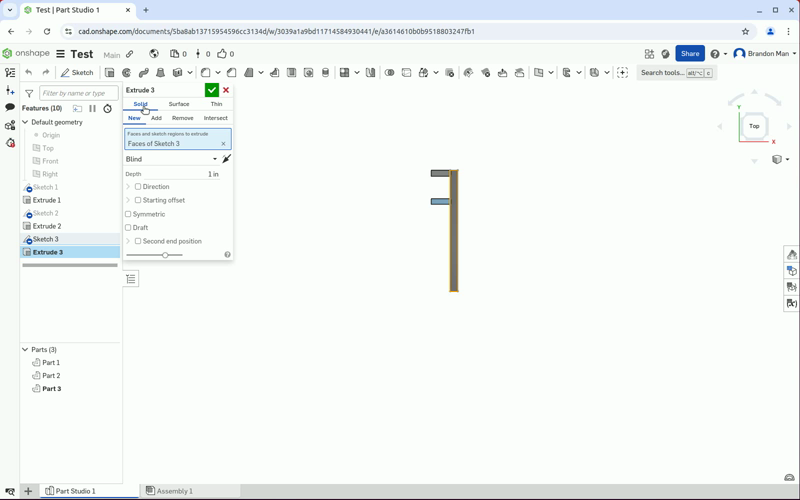
click(143, 106)
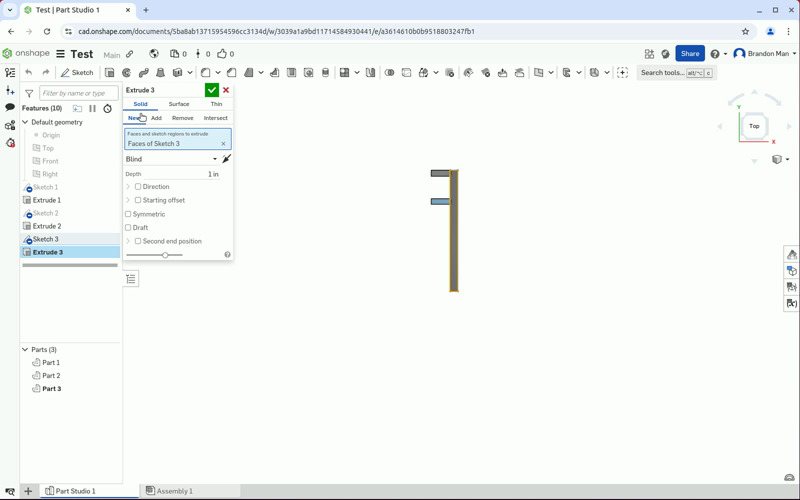
mouse_move(137, 120)
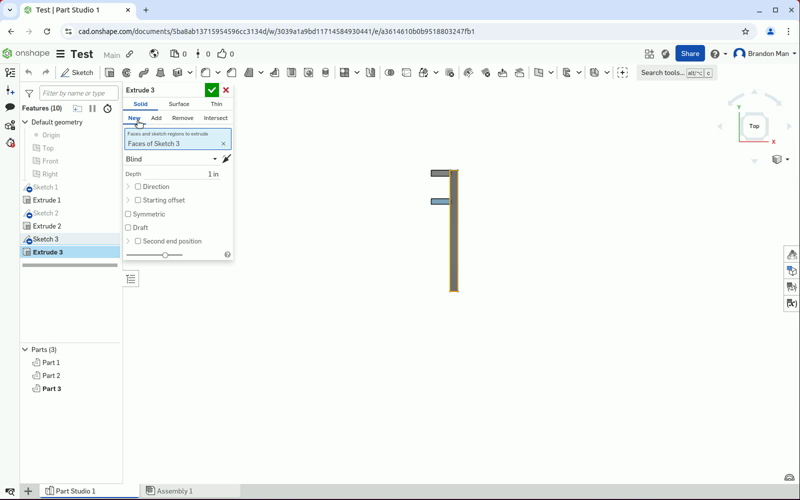
click(137, 120)
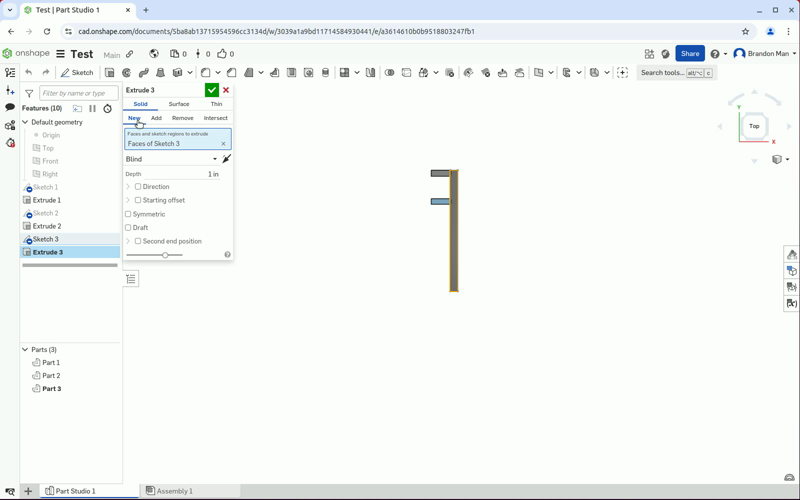
key(tab, 4)
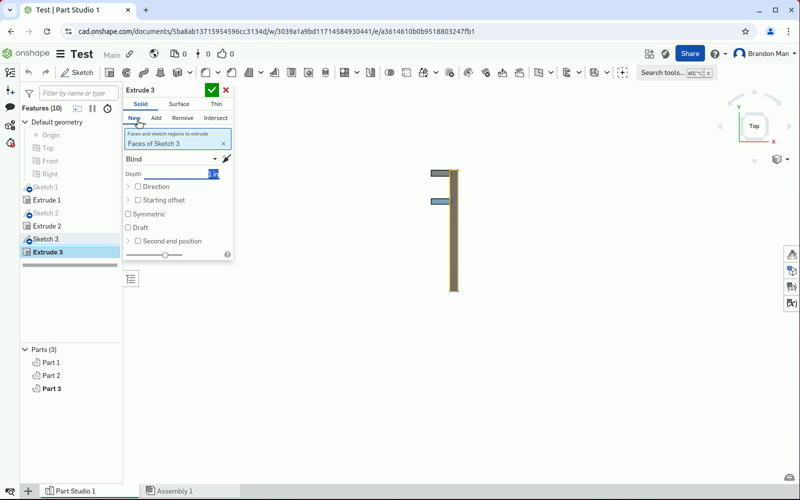
text(1.204)
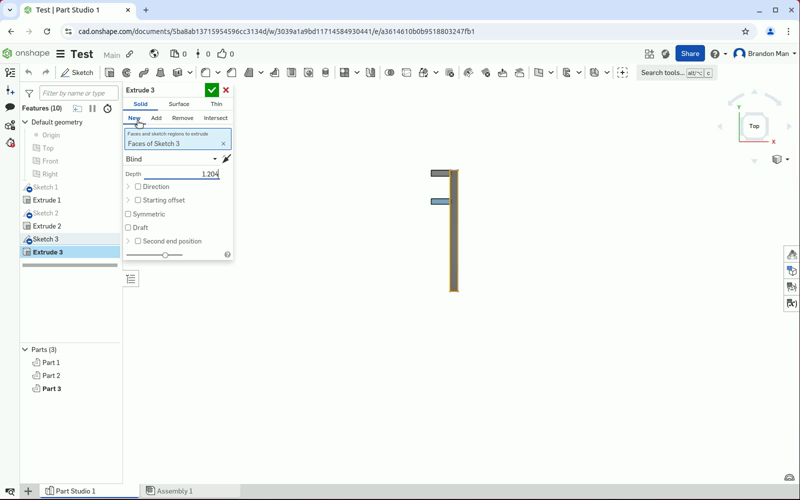
key(enter)
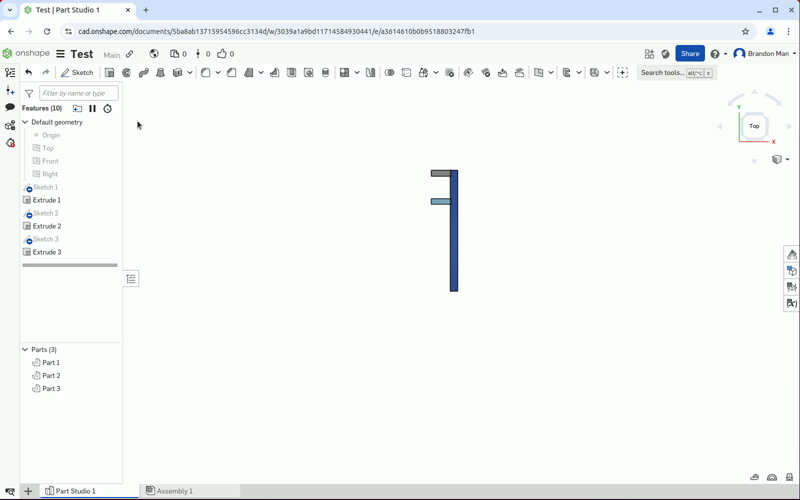
key(shift+h)
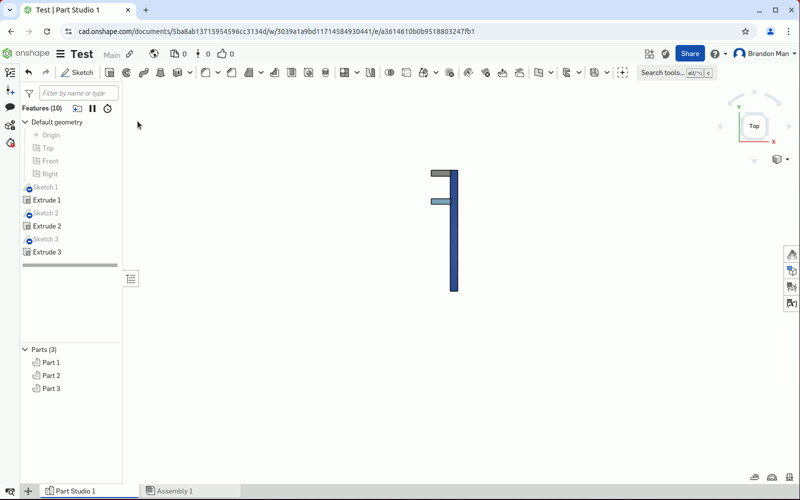
key(shift+h)
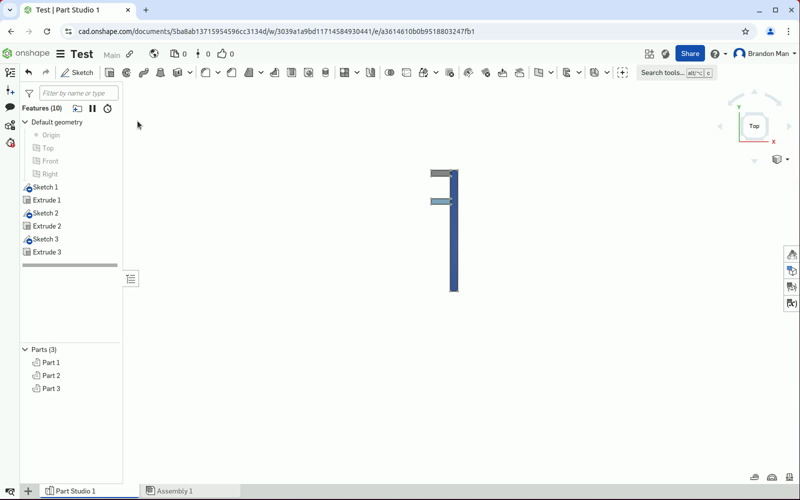
key(shift+7)
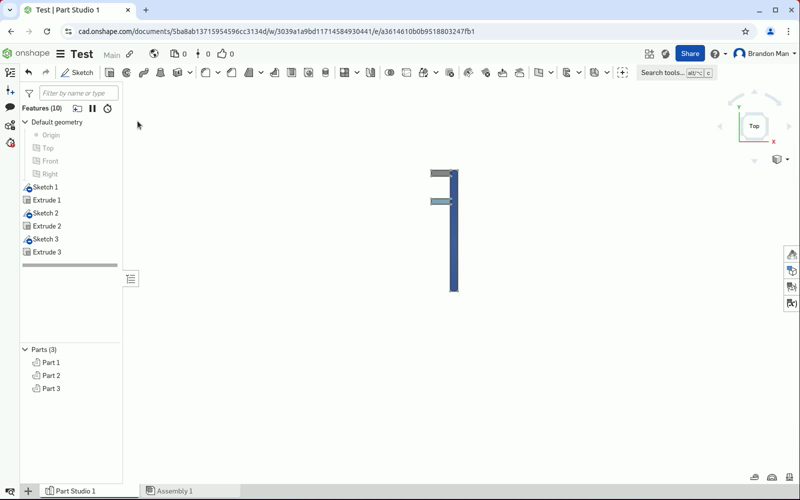
key(up, 3)
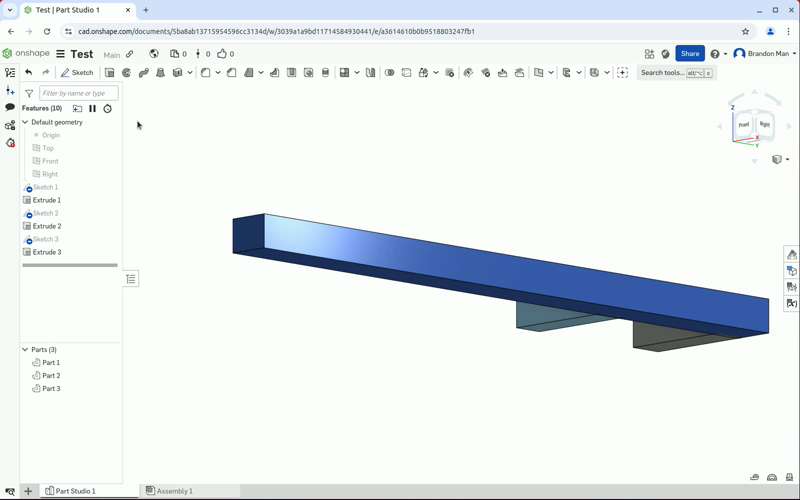
key(left, 3)
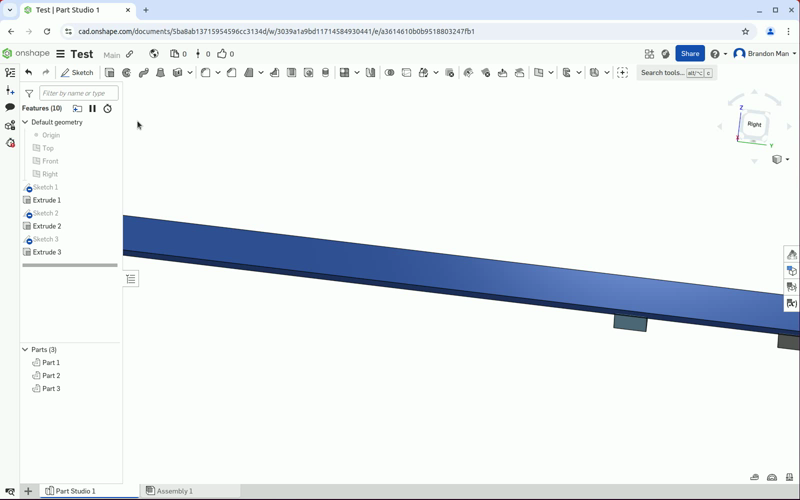
key(right, 3)
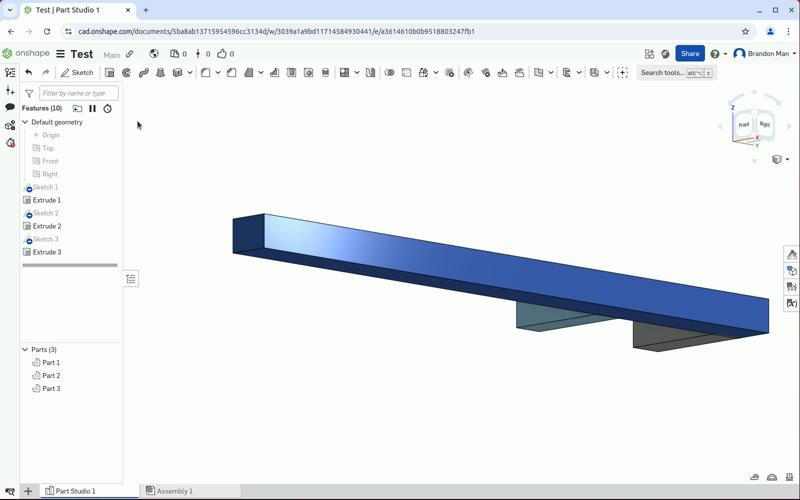
key(down, 3)
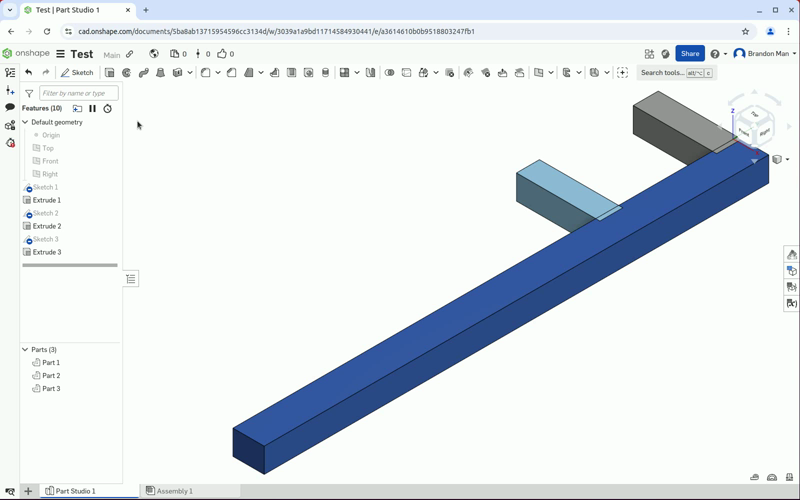
mouse_move(73, 189)
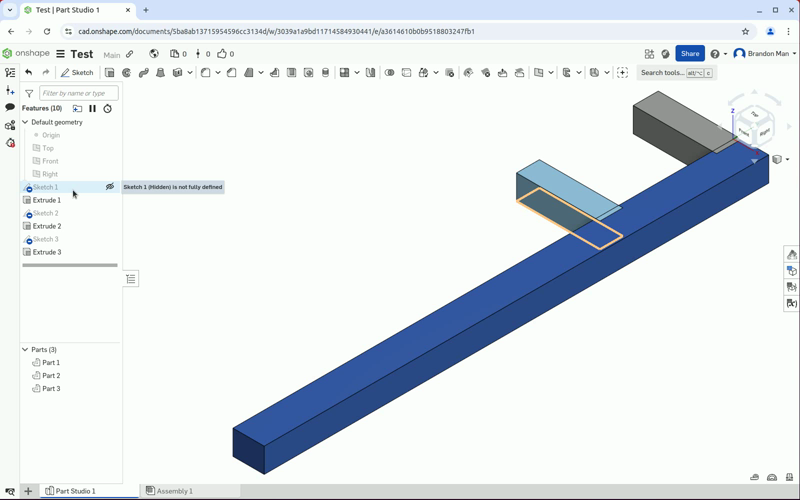
click(73, 189)